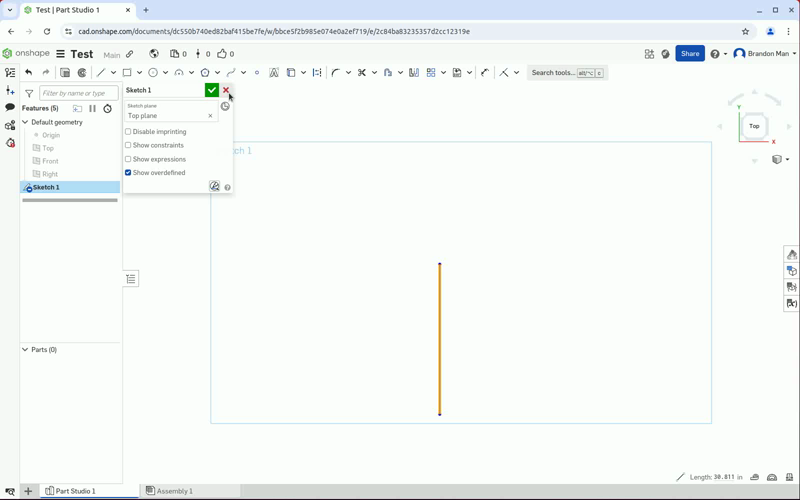
key(shift+h)
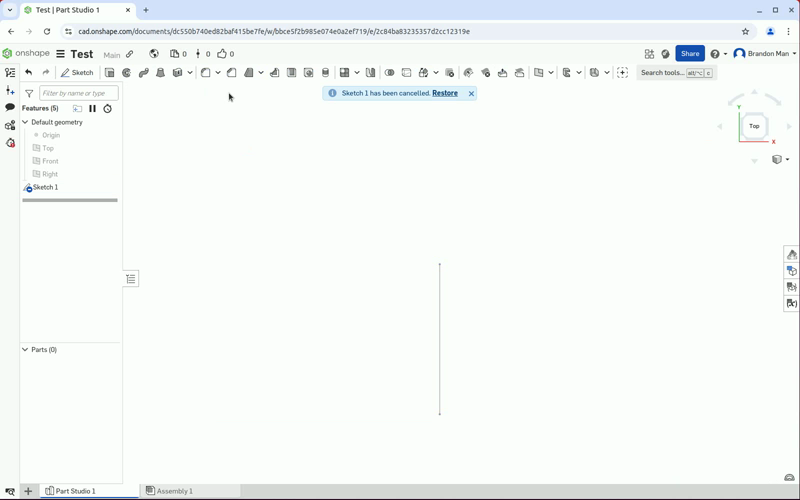
key(shift+s)
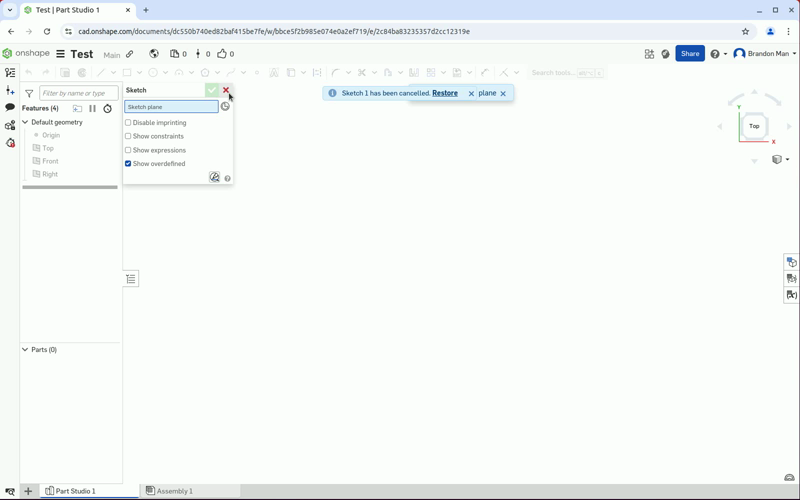
mouse_move(73, 150)
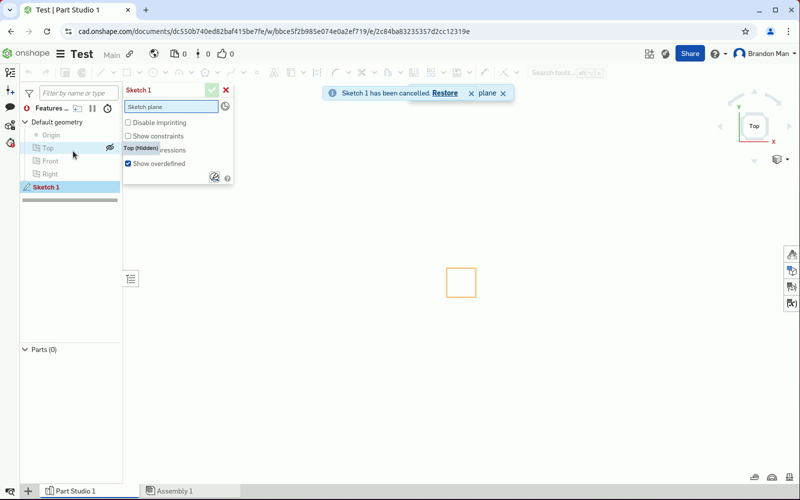
click(73, 150)
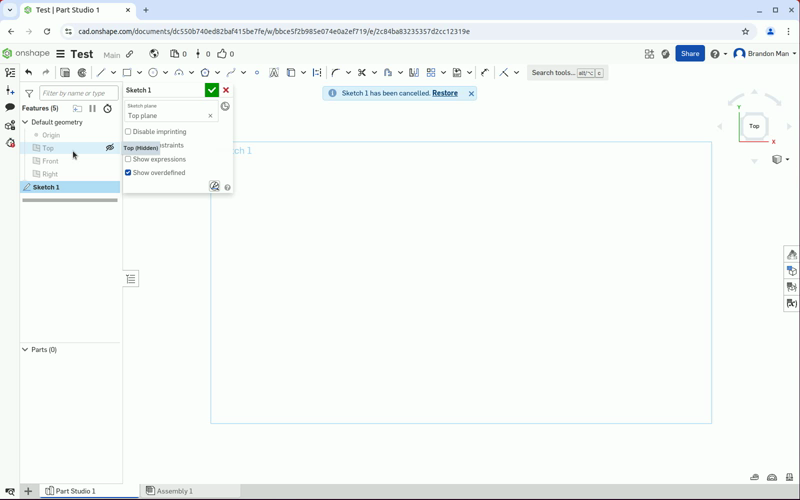
mouse_move(73, 352)
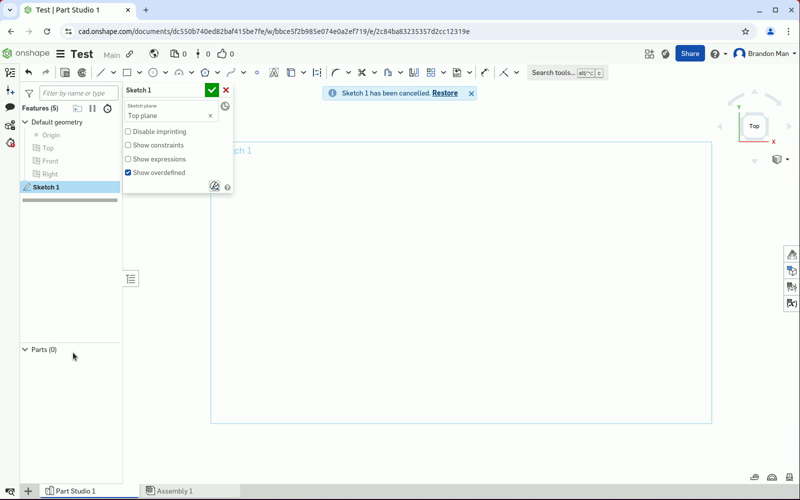
key(y)
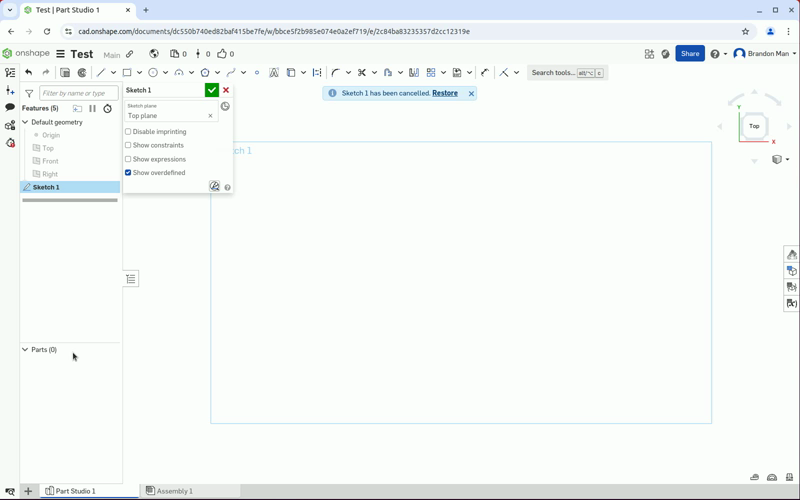
key(l)
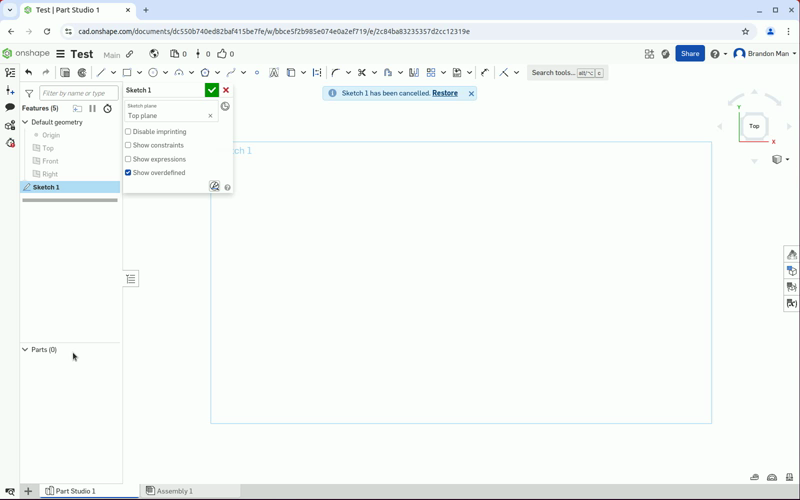
key_down(shift)
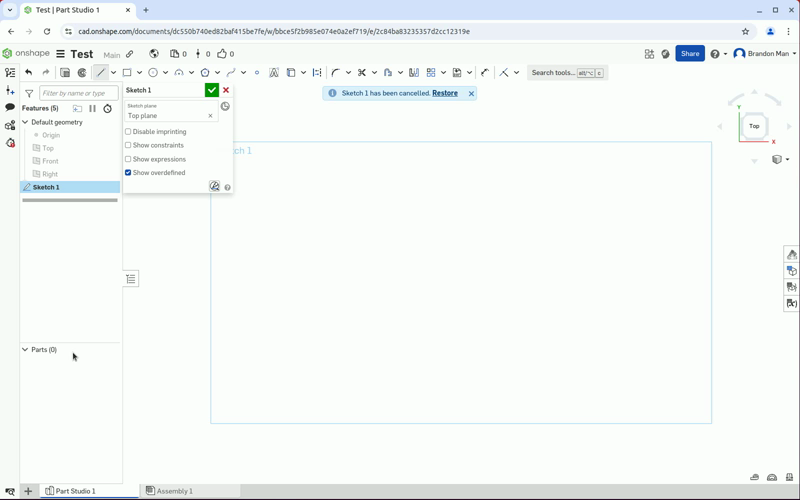
mouse_move(468, 285)
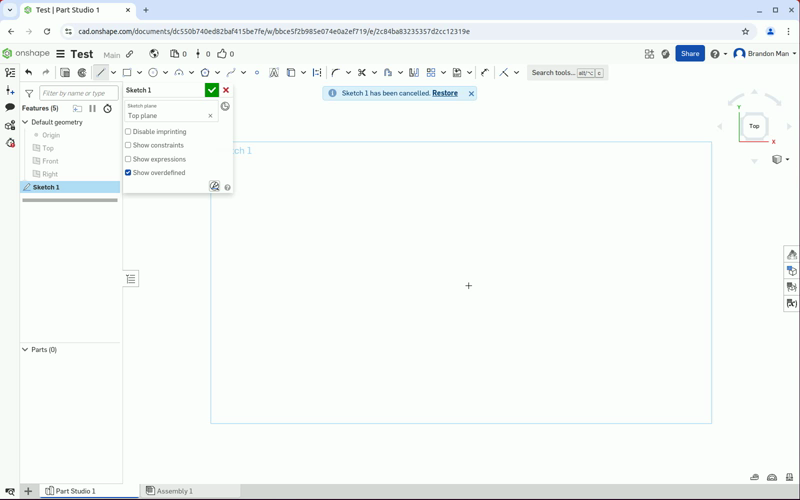
click(468, 285)
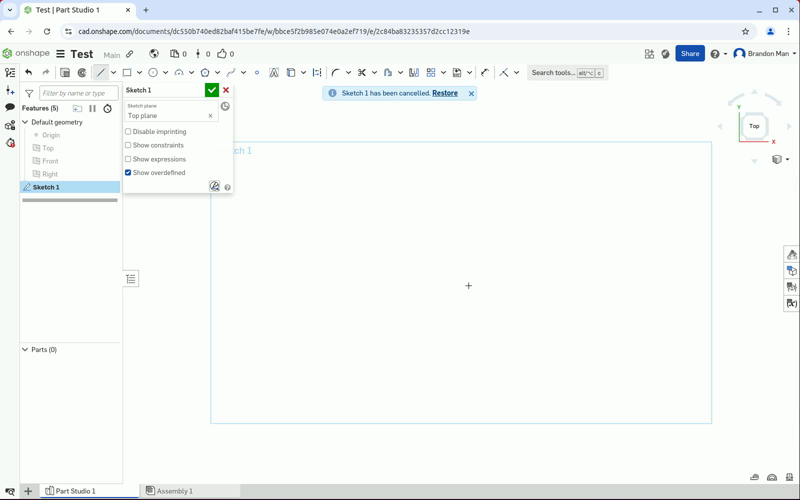
key_up(shift)
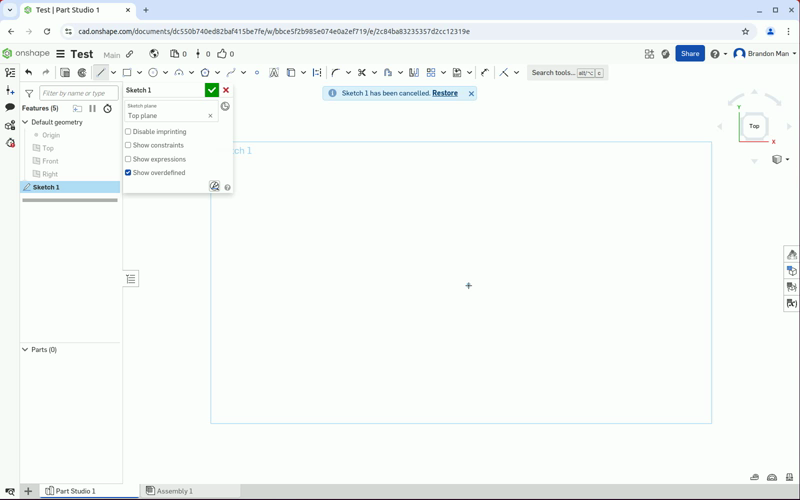
key_down(shift)
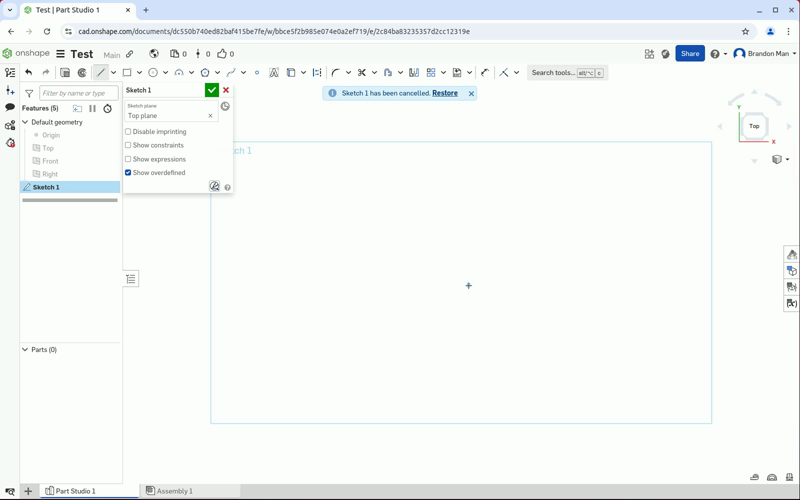
mouse_move(573, 285)
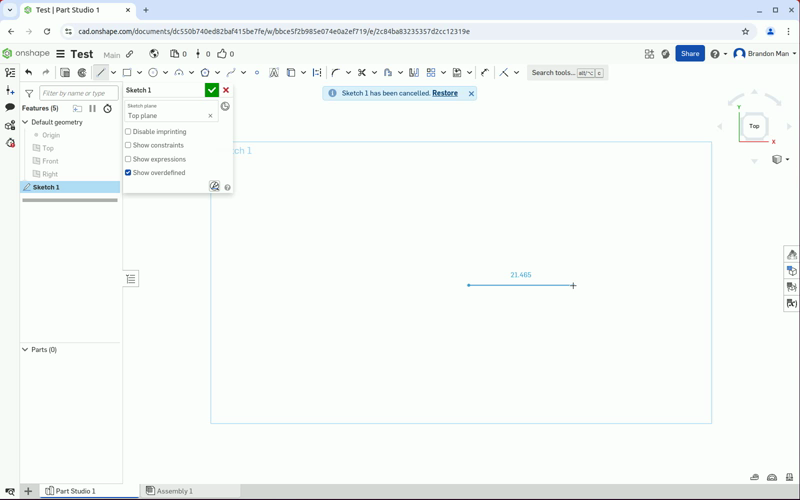
click(573, 285)
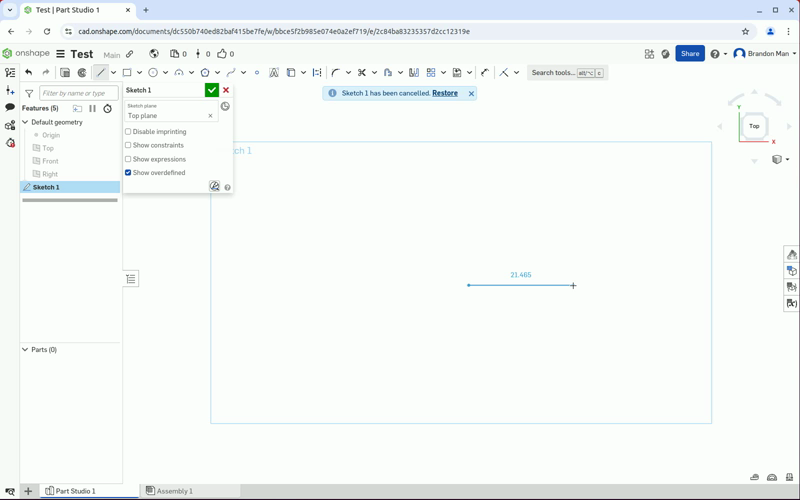
key_up(shift)
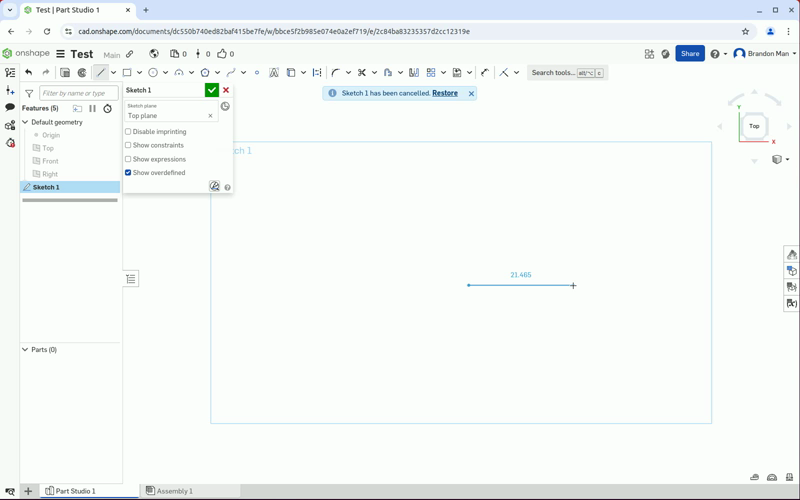
key_down(shift)
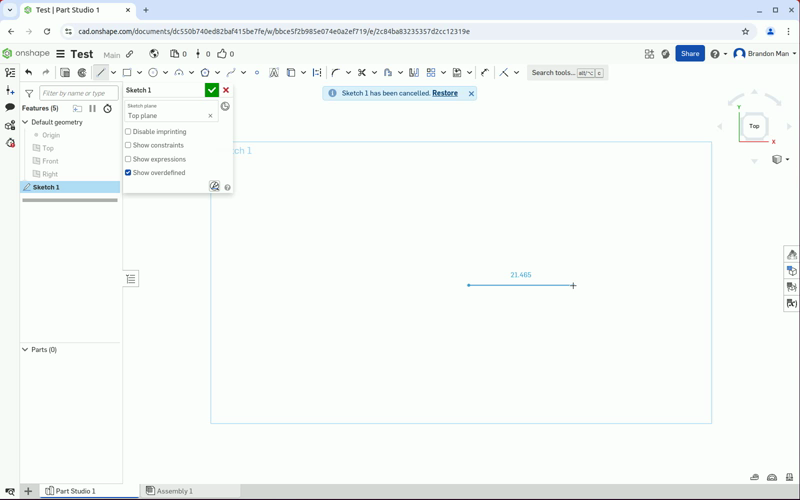
mouse_move(589, 285)
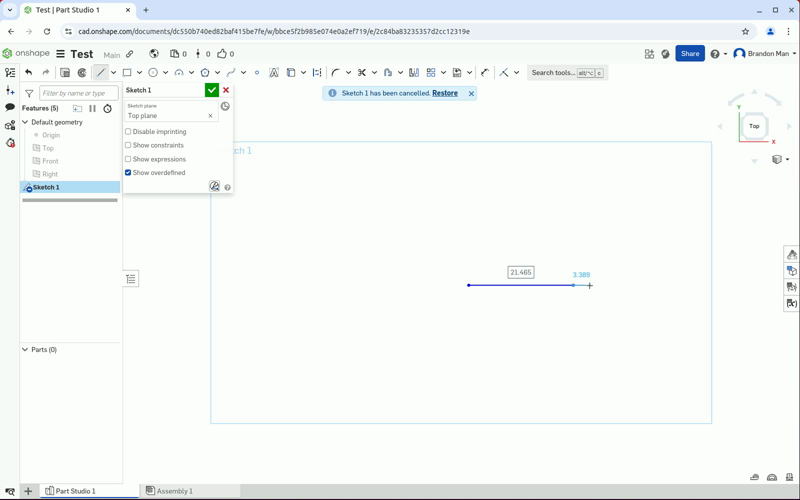
mouse_move(573, 282)
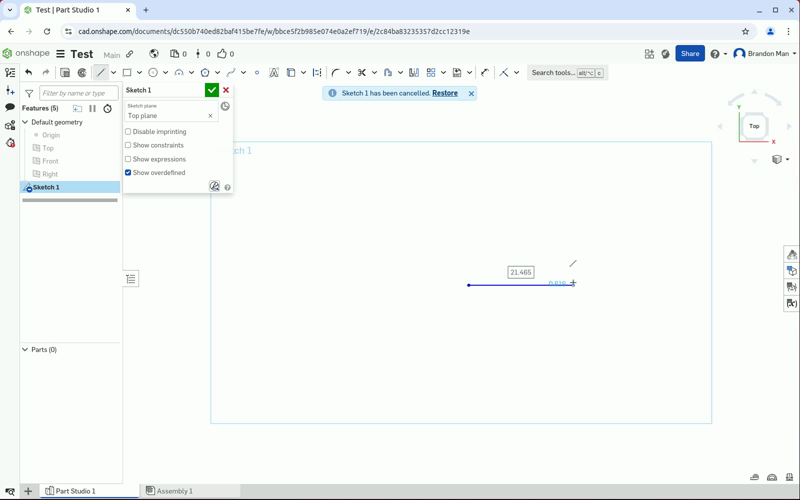
scroll(6)
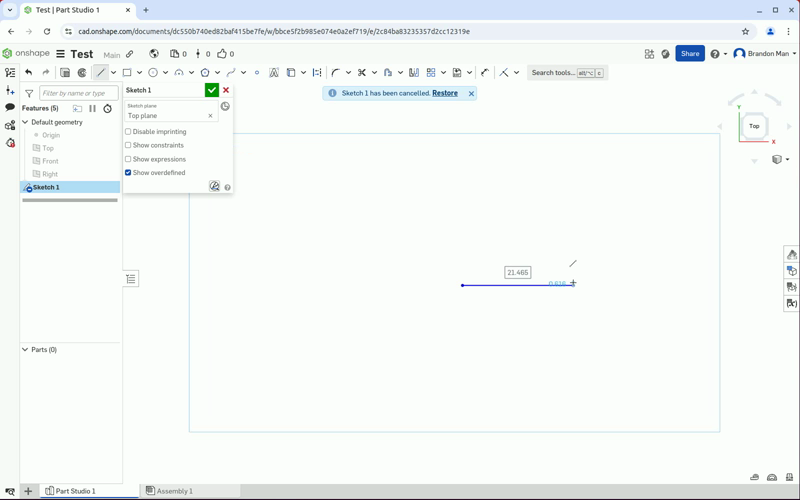
scroll(6)
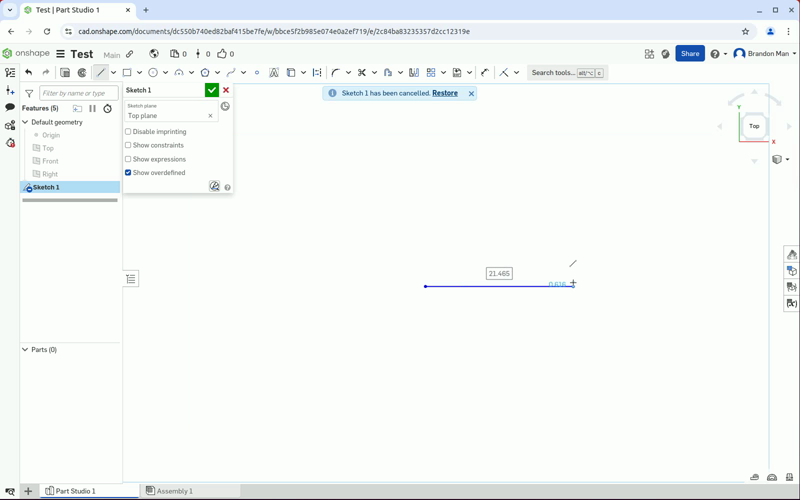
scroll(6)
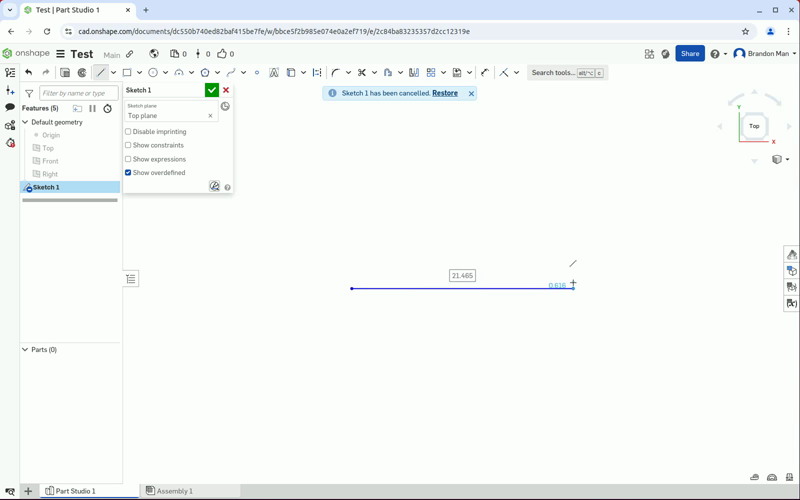
scroll(6)
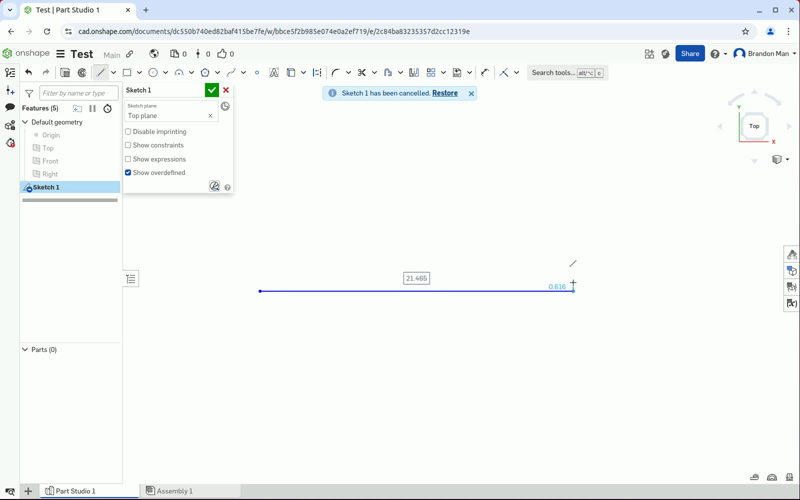
scroll(6)
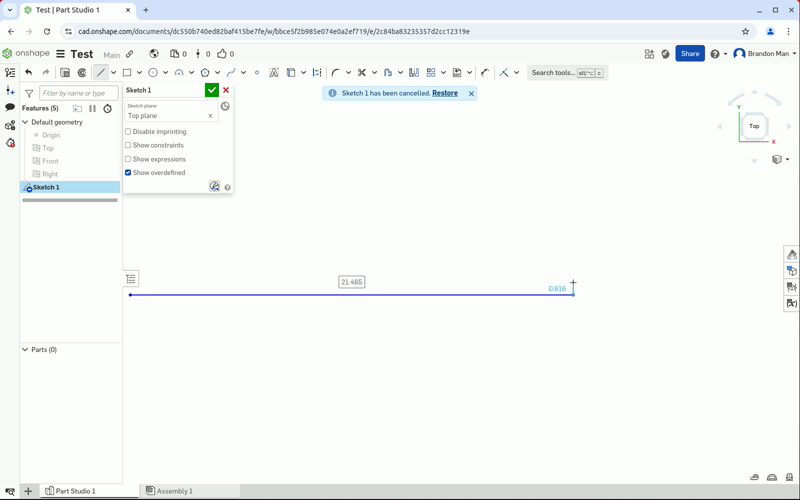
scroll(6)
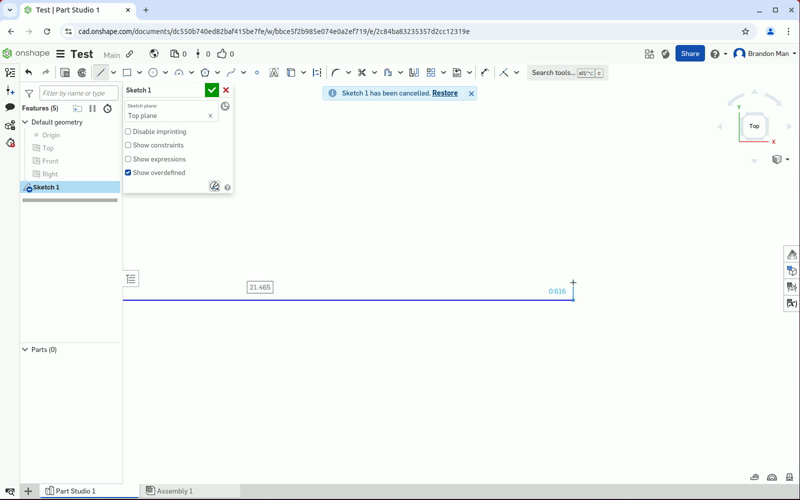
scroll(6)
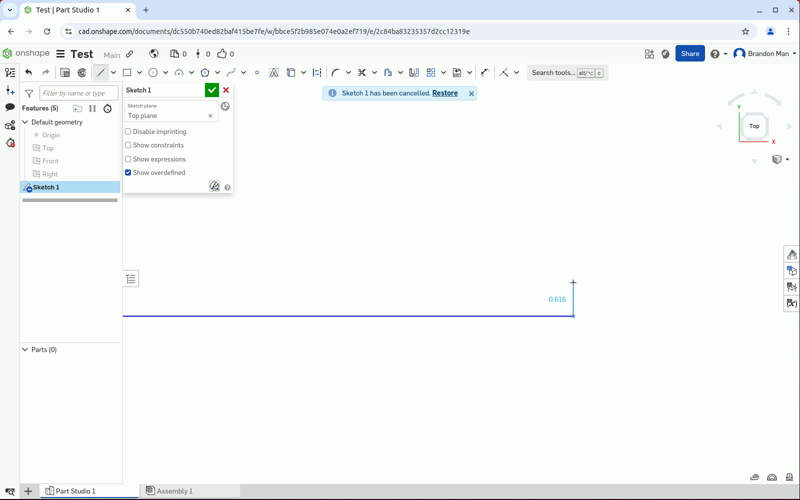
click(573, 282)
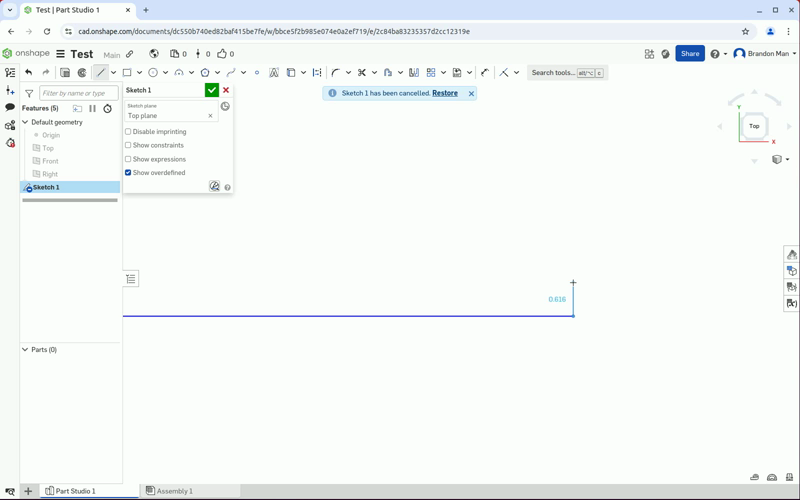
scroll(-6)
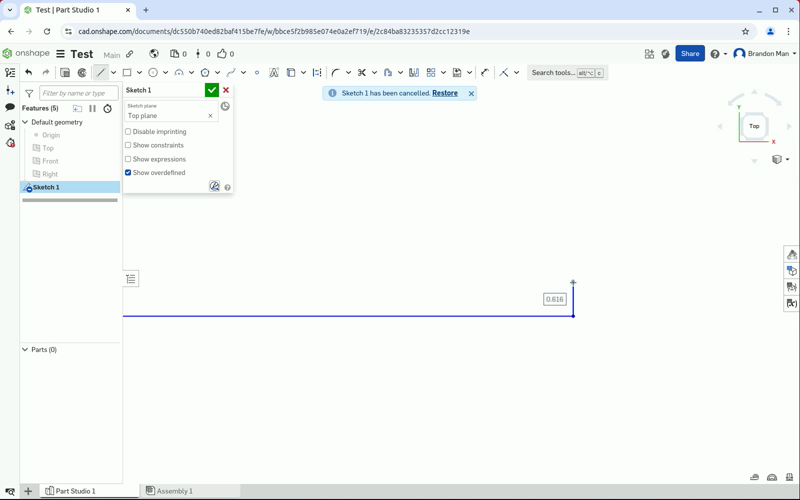
scroll(-6)
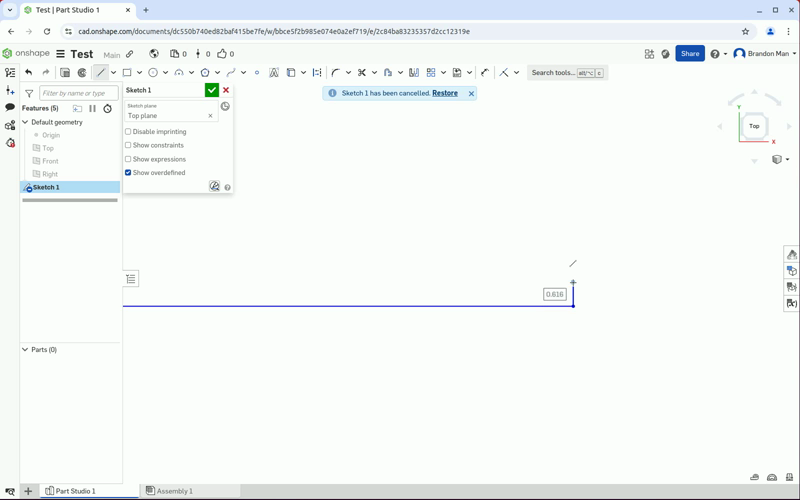
scroll(-6)
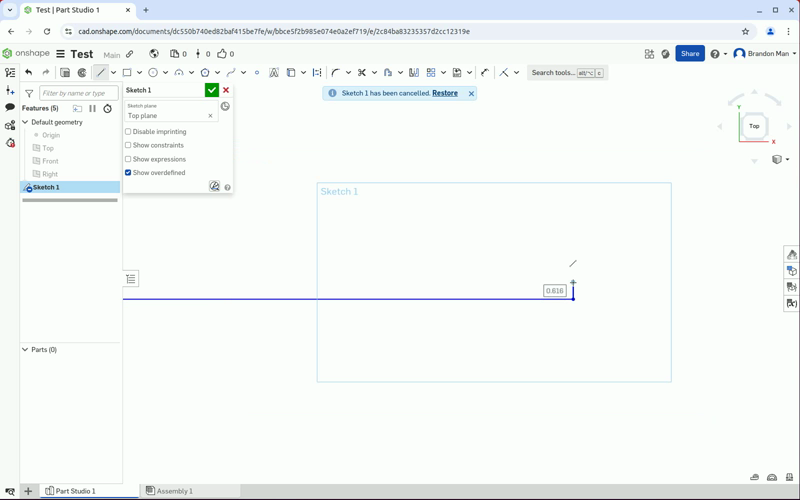
scroll(-6)
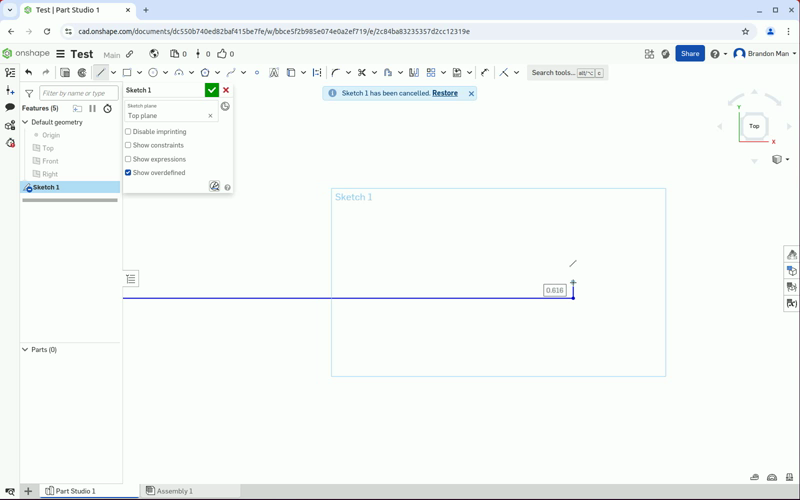
scroll(-6)
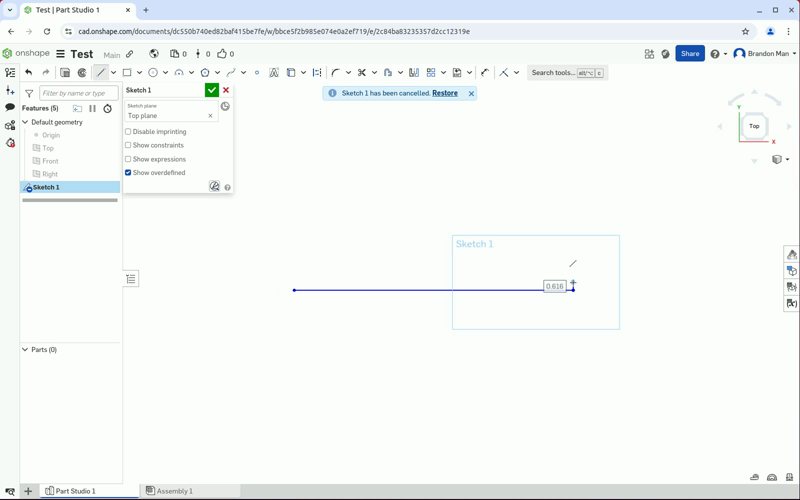
scroll(-6)
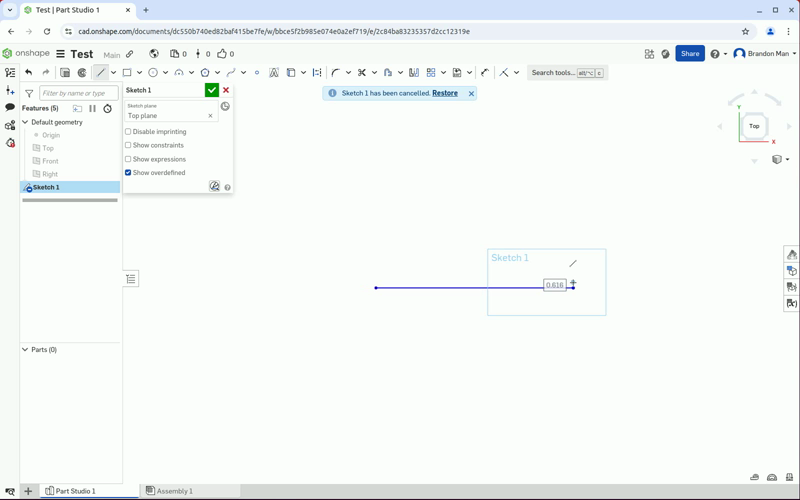
scroll(-6)
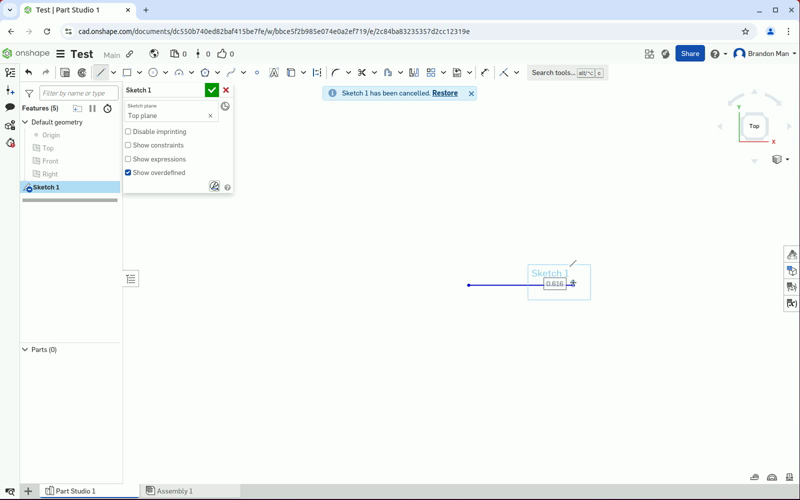
key_up(shift)
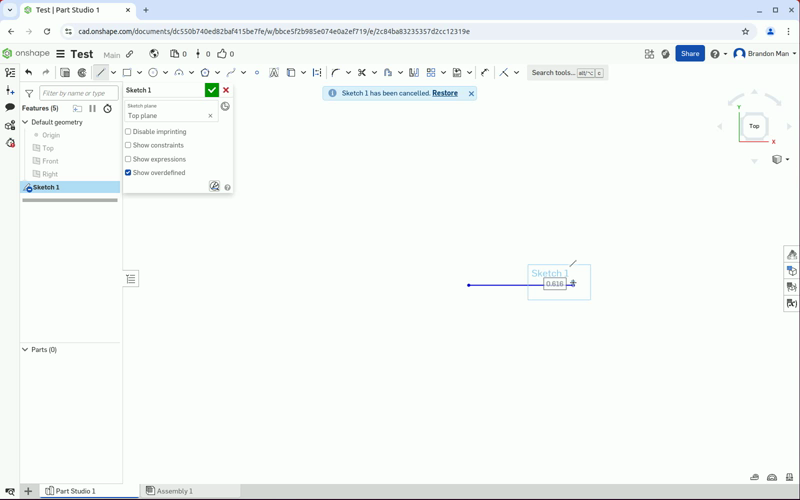
key_down(shift)
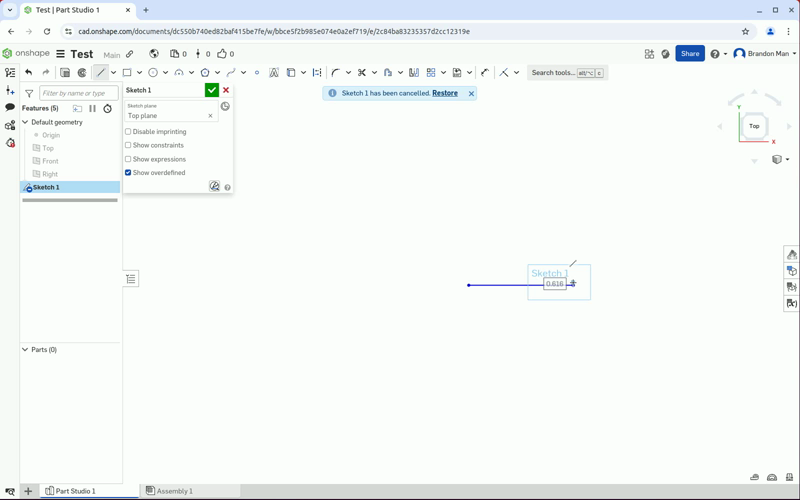
mouse_move(468, 282)
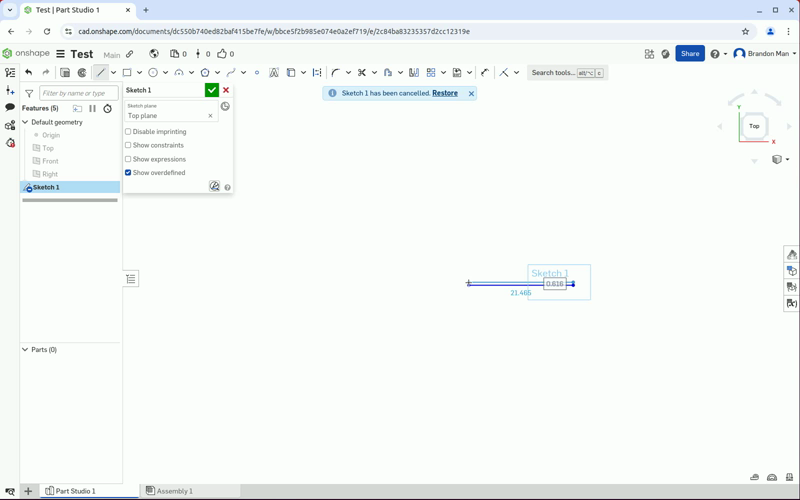
scroll(6)
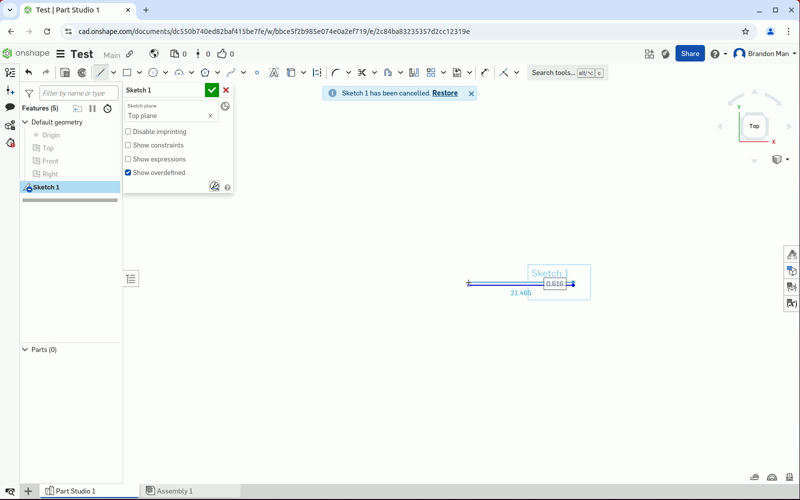
scroll(6)
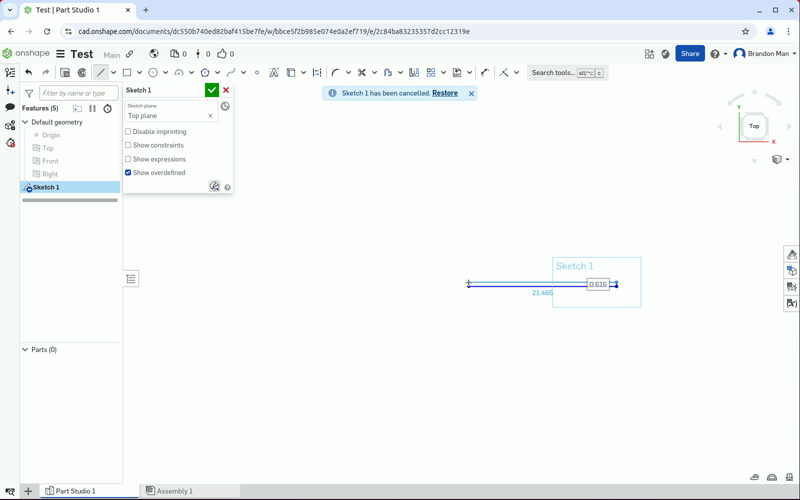
scroll(6)
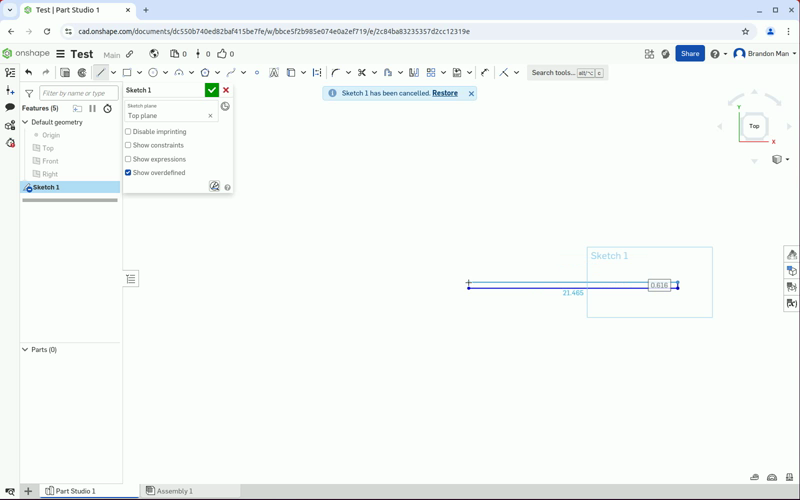
scroll(6)
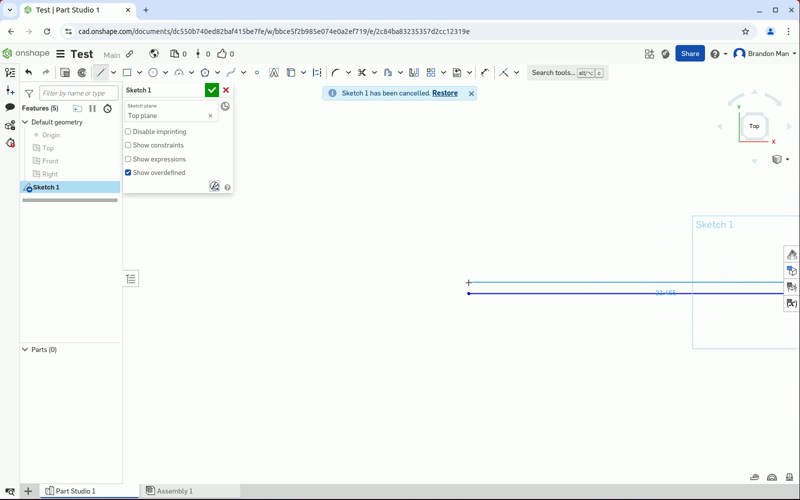
scroll(6)
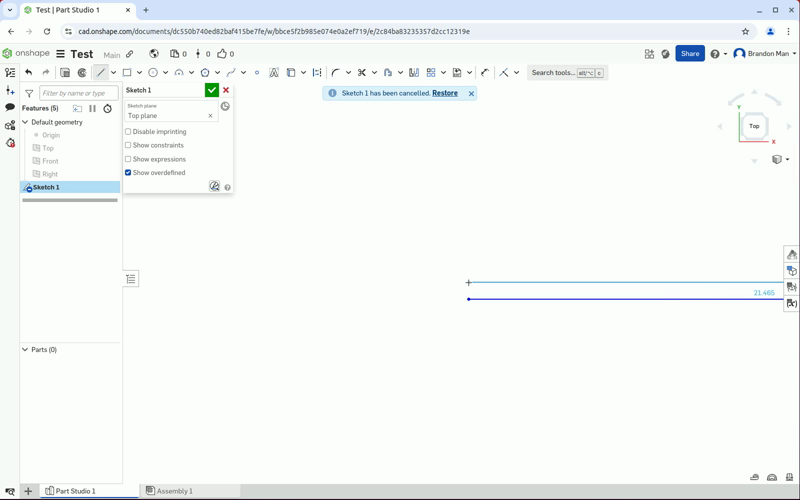
scroll(6)
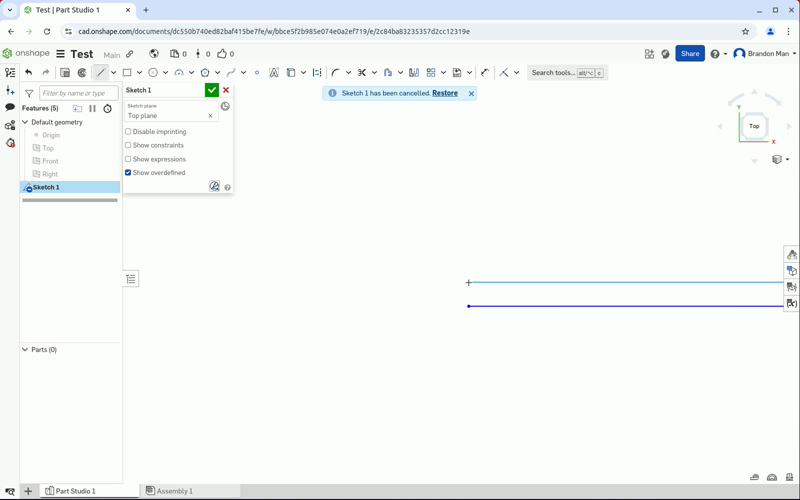
scroll(6)
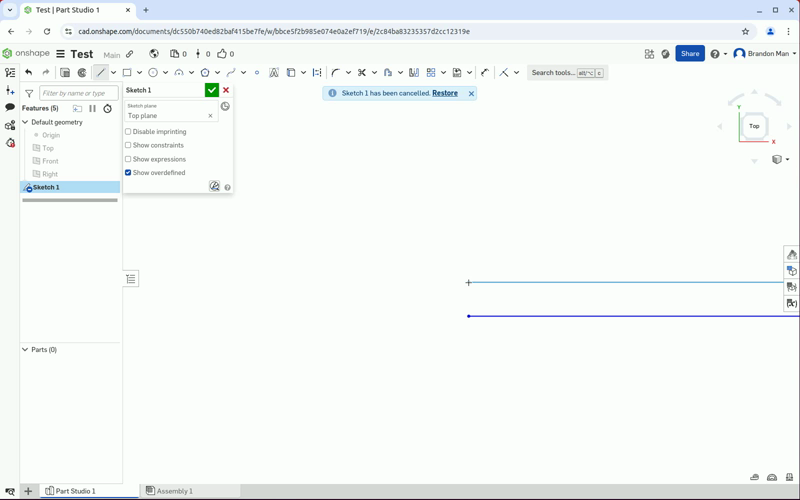
click(468, 282)
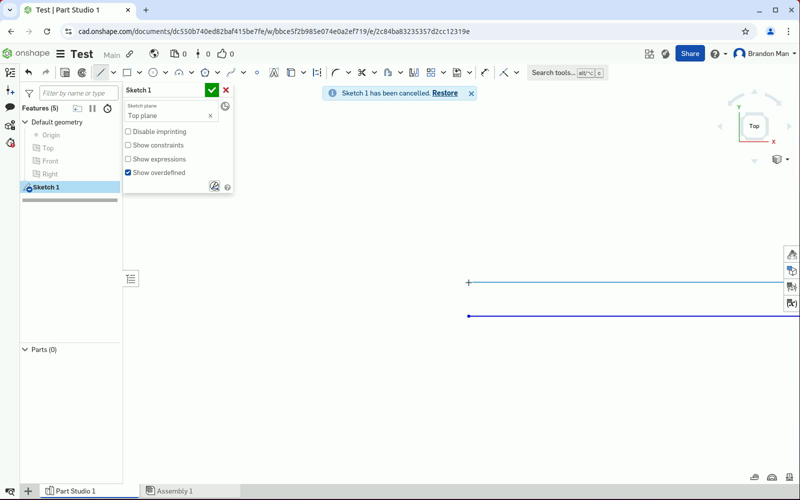
scroll(-6)
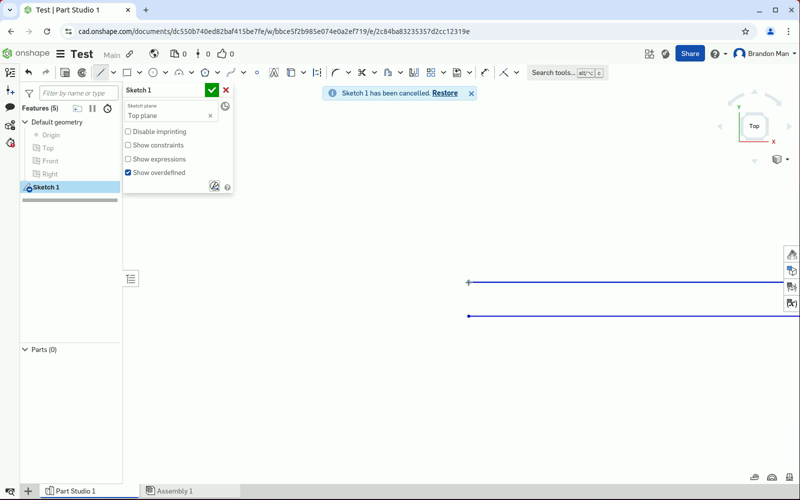
scroll(-6)
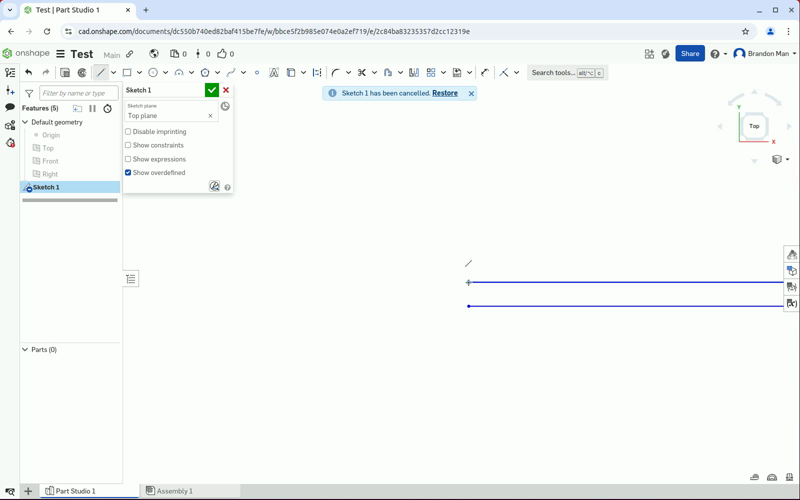
scroll(-6)
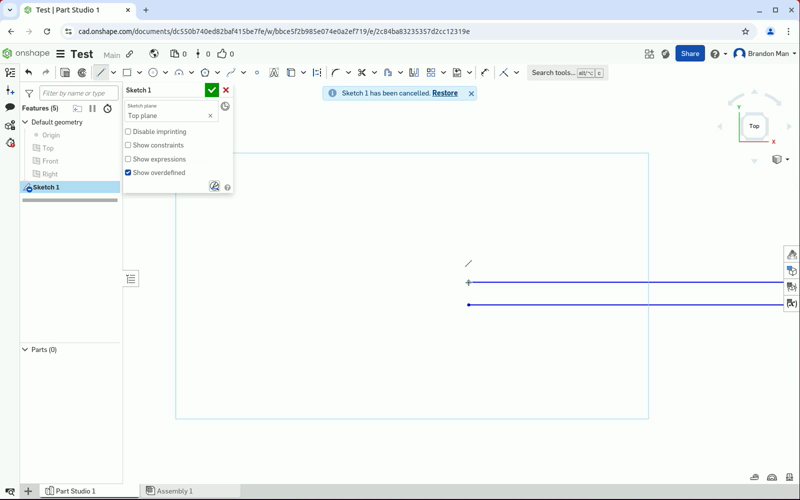
scroll(-6)
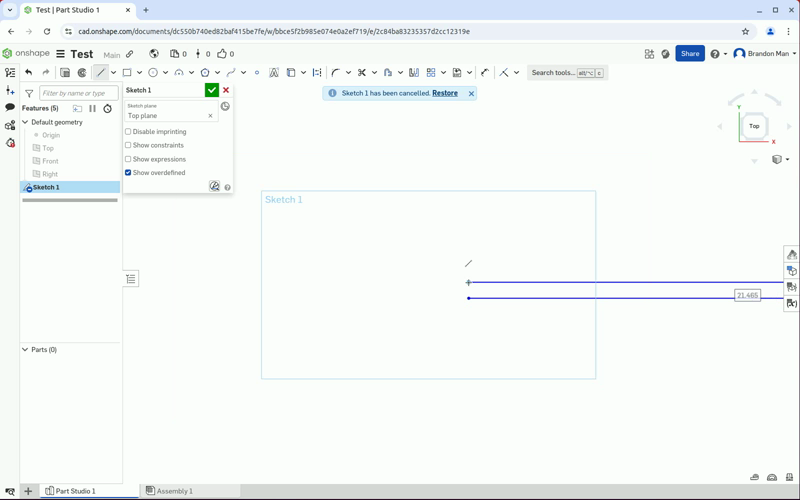
scroll(-6)
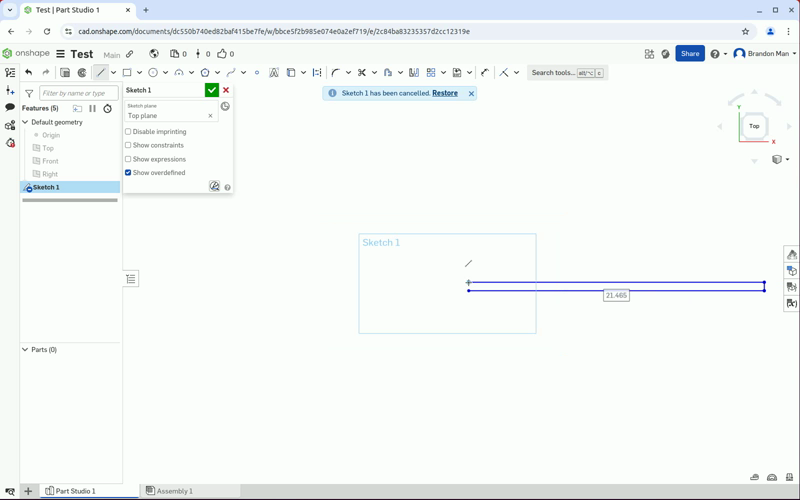
scroll(-6)
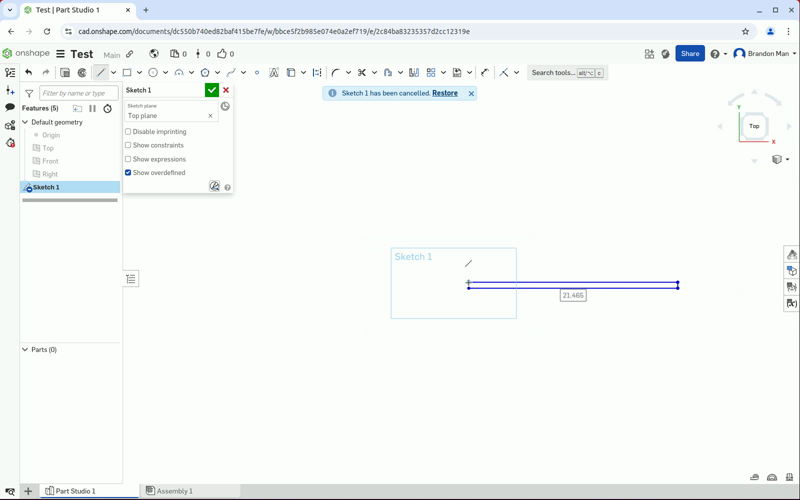
scroll(-6)
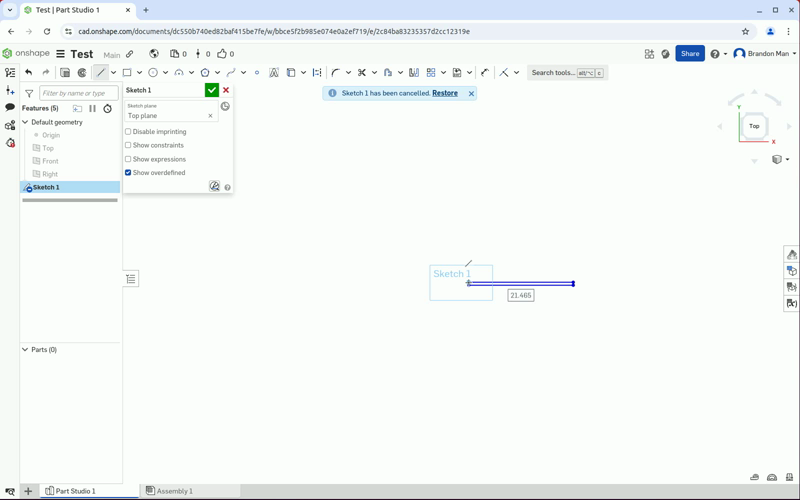
key_up(shift)
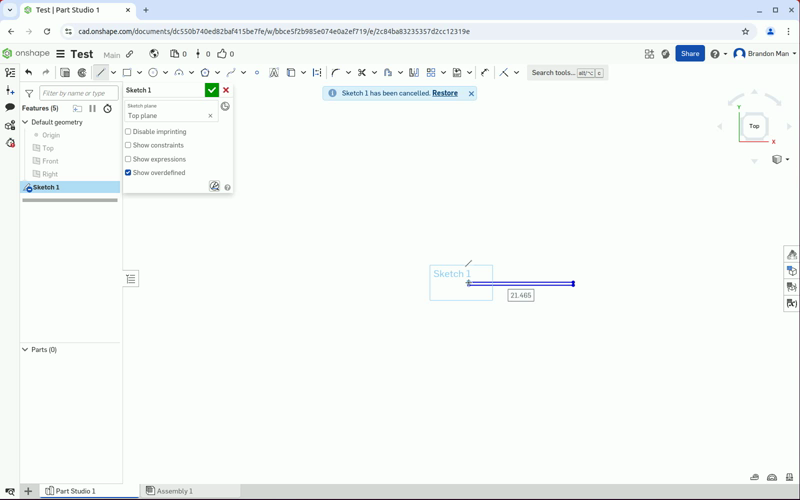
mouse_move(498, 282)
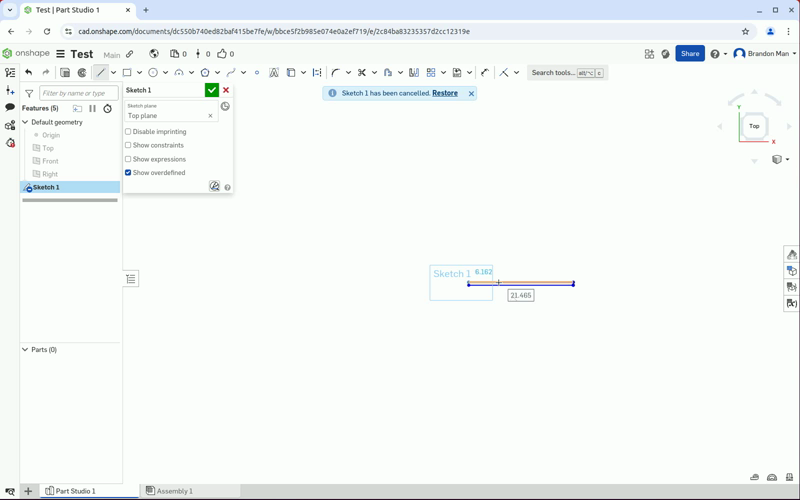
key_down(shift)
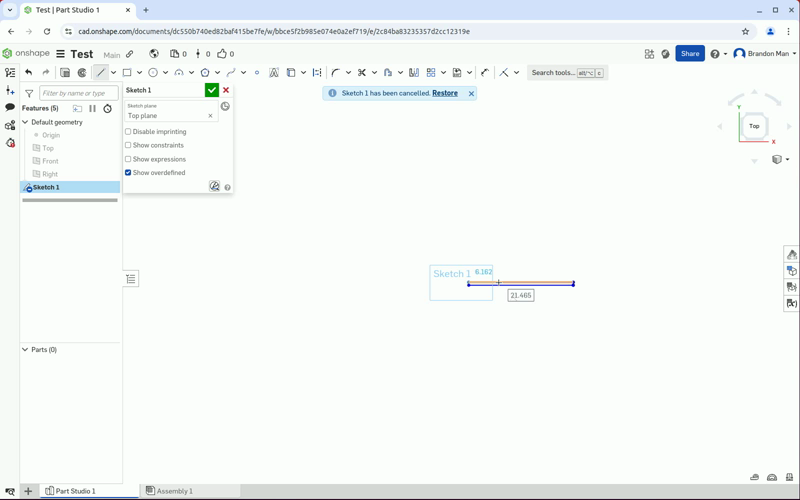
mouse_move(468, 285)
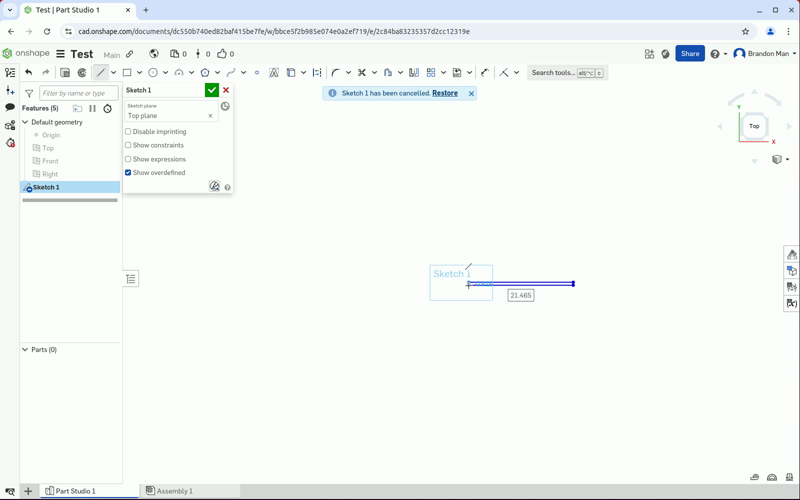
scroll(6)
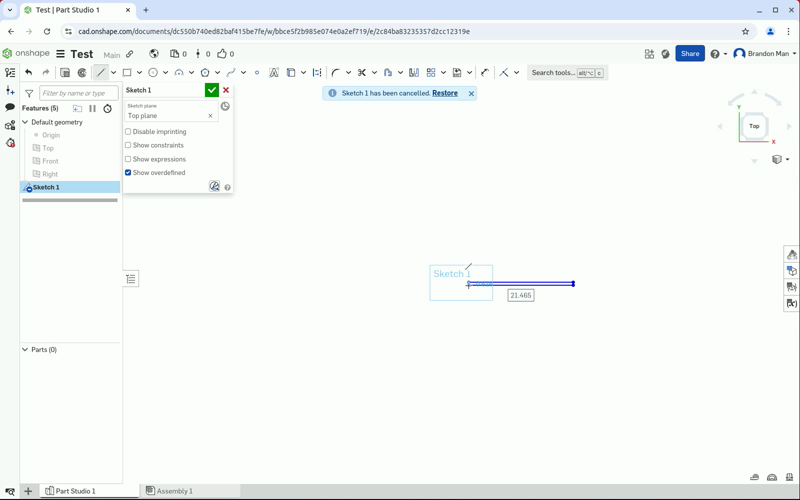
scroll(6)
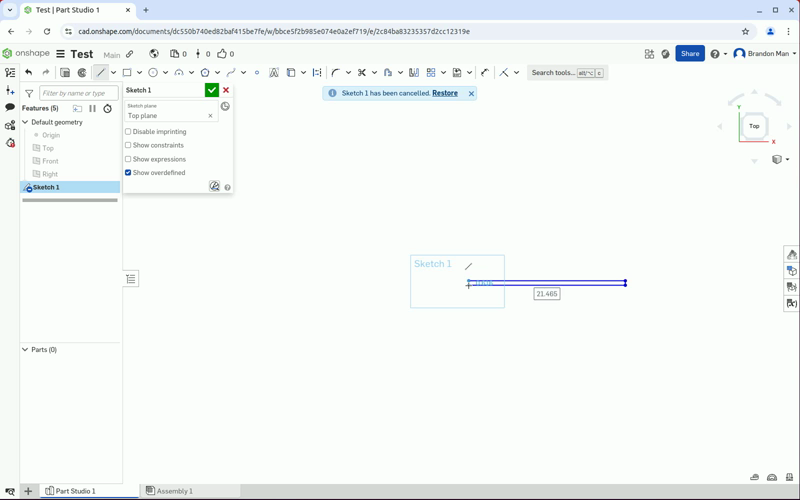
scroll(6)
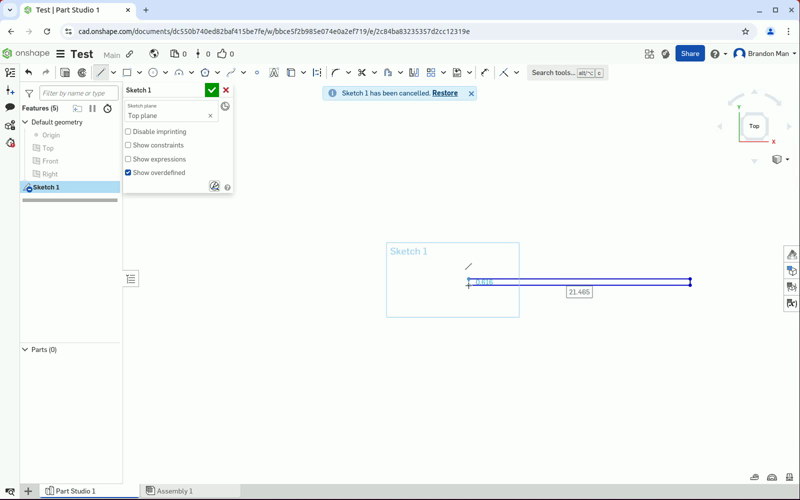
scroll(6)
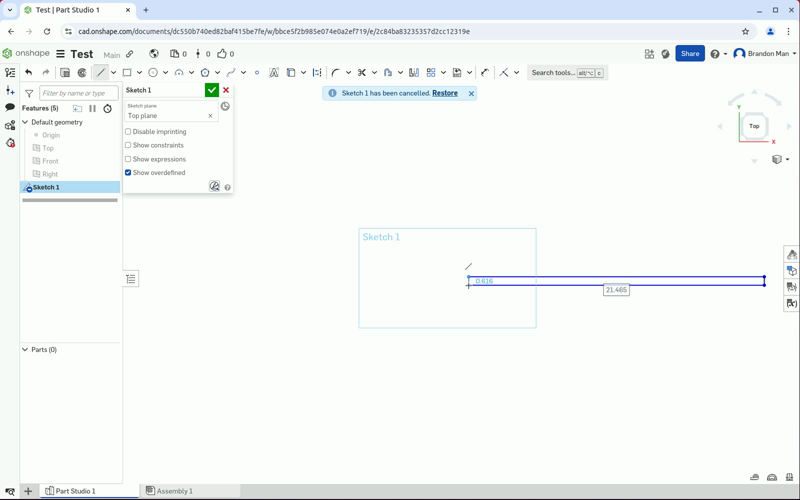
scroll(6)
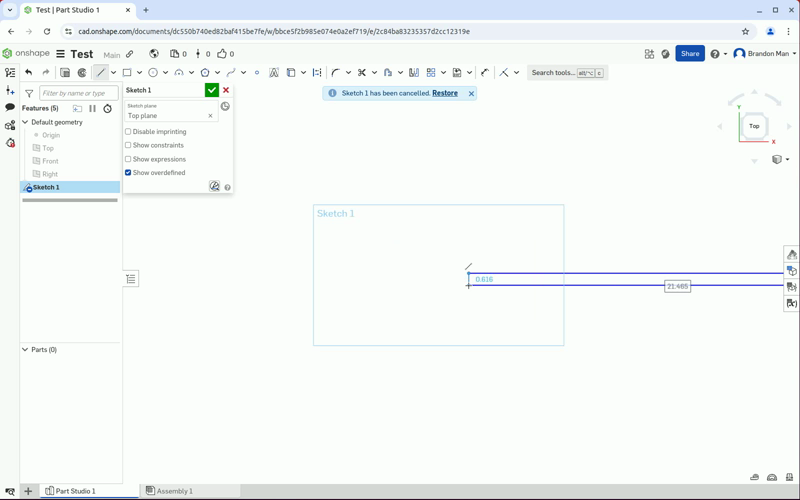
scroll(6)
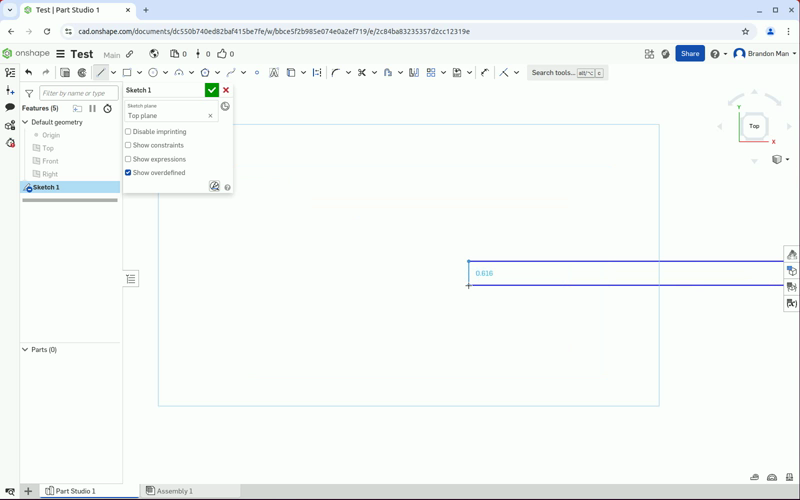
scroll(6)
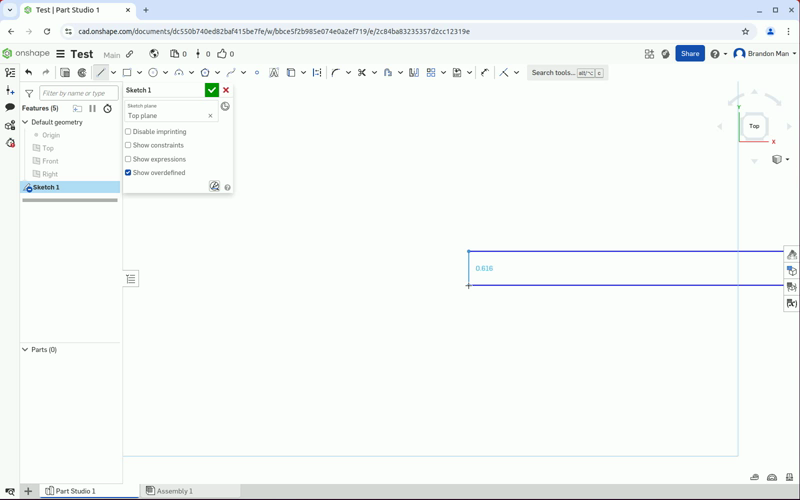
key_up(shift)
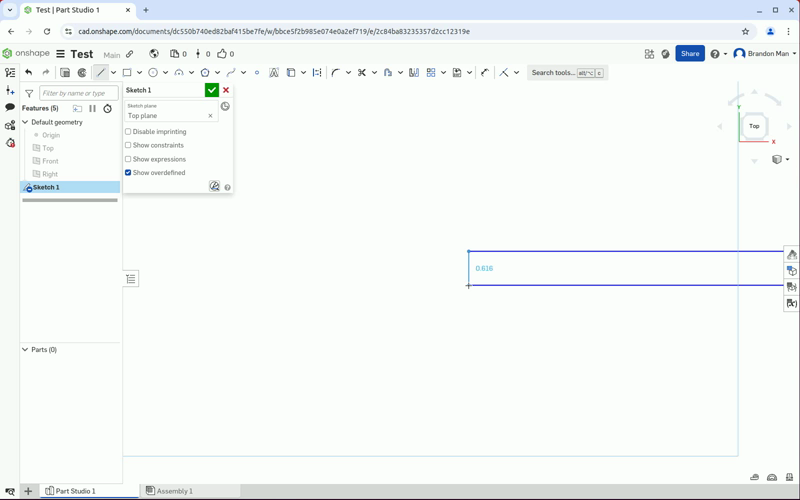
click(468, 285)
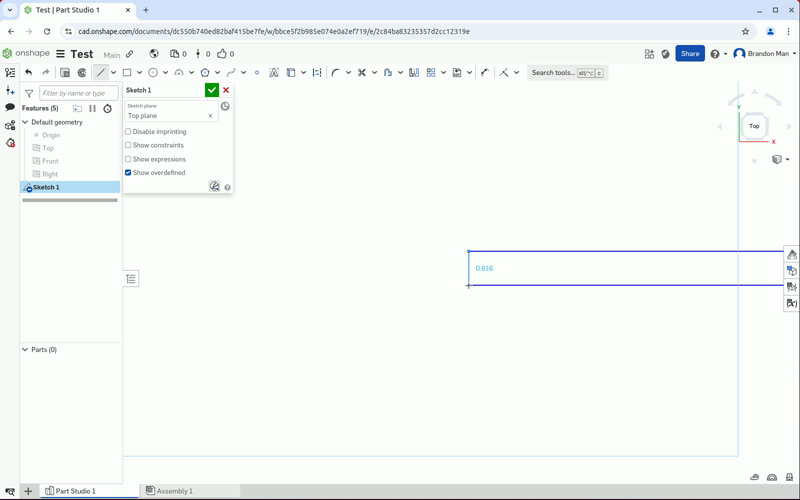
scroll(-6)
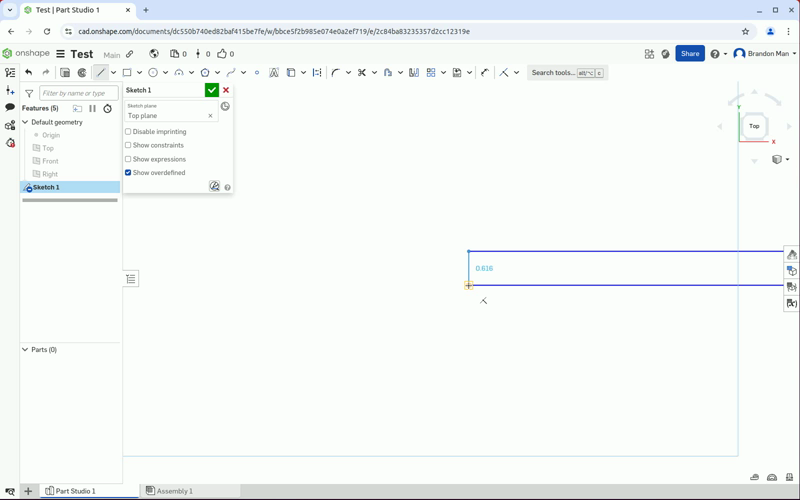
scroll(-6)
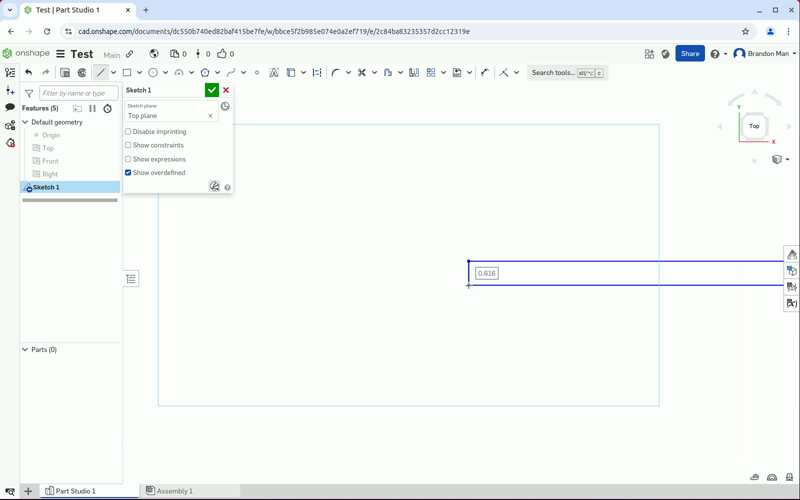
scroll(-6)
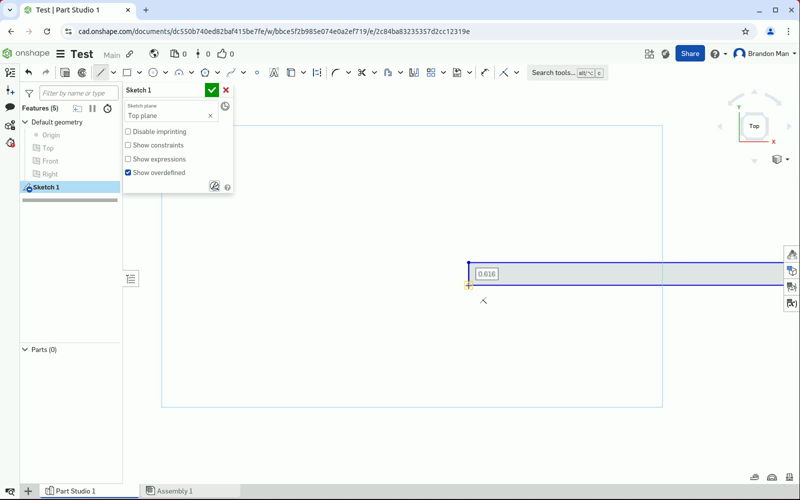
scroll(-6)
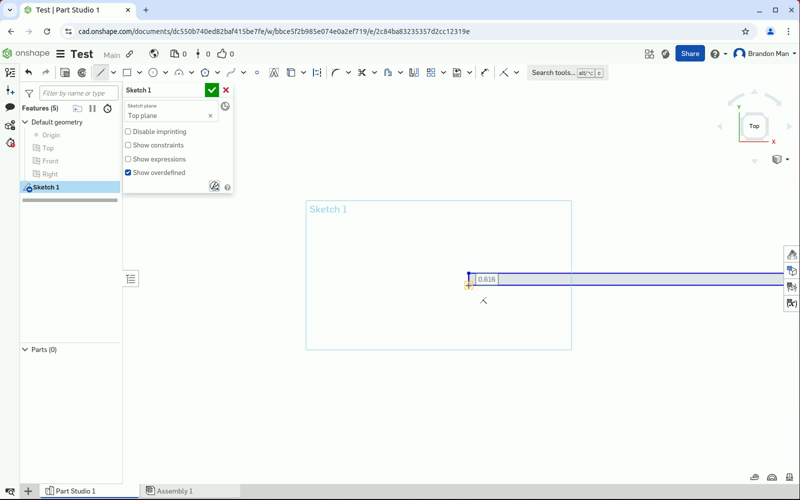
scroll(-6)
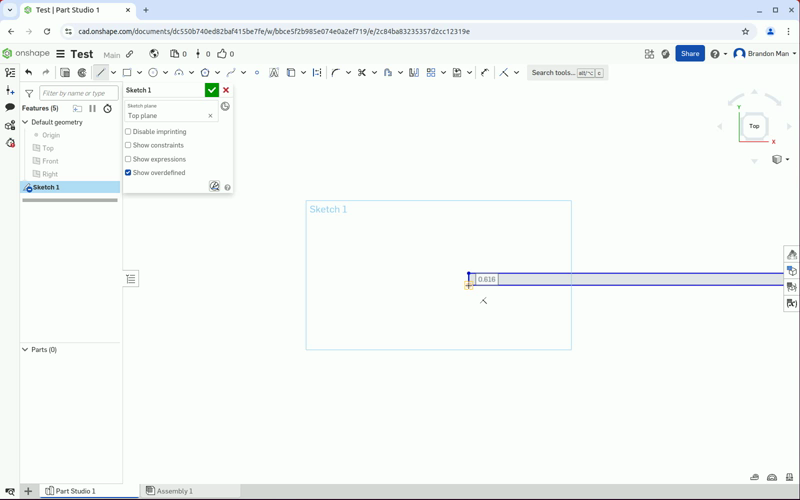
scroll(-6)
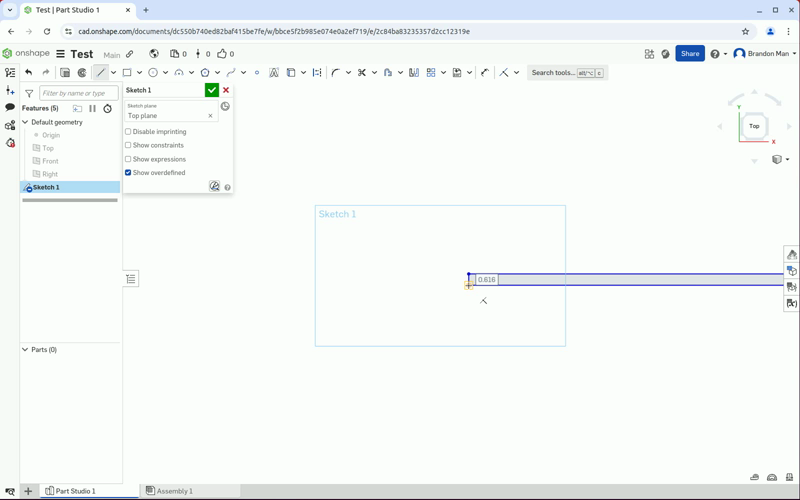
scroll(-6)
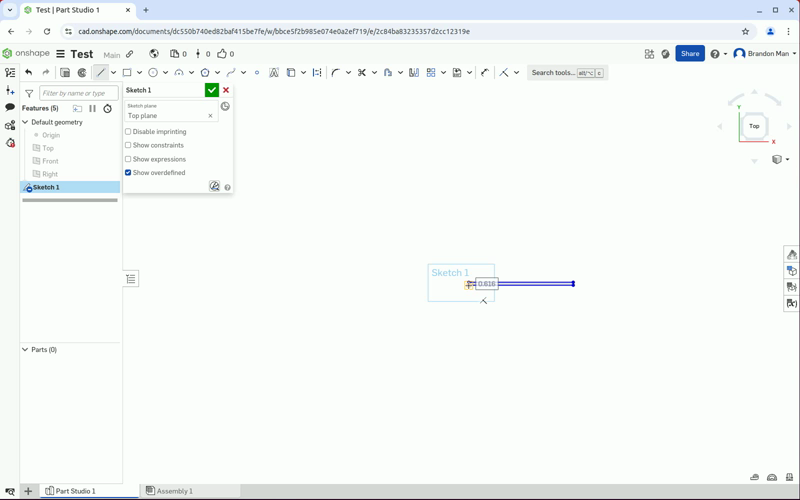
key(esc)
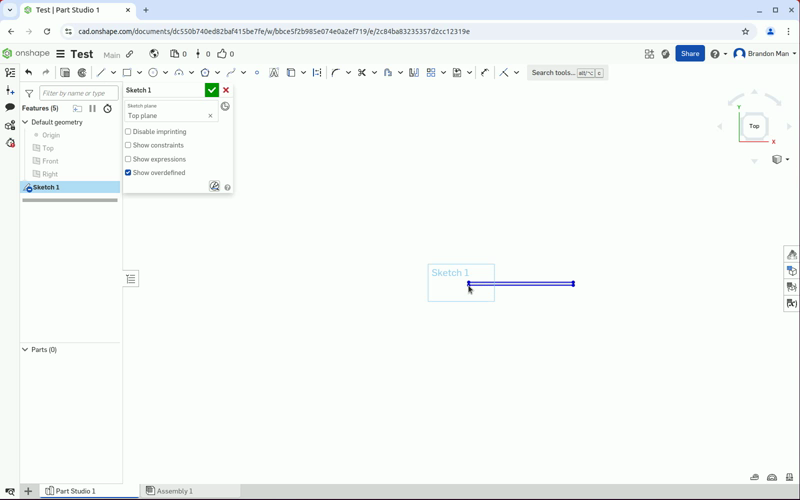
mouse_move(474, 283)
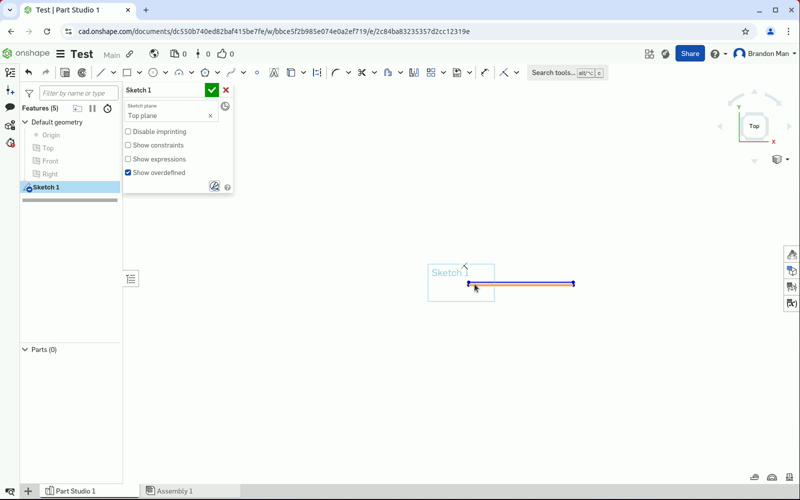
scroll(6)
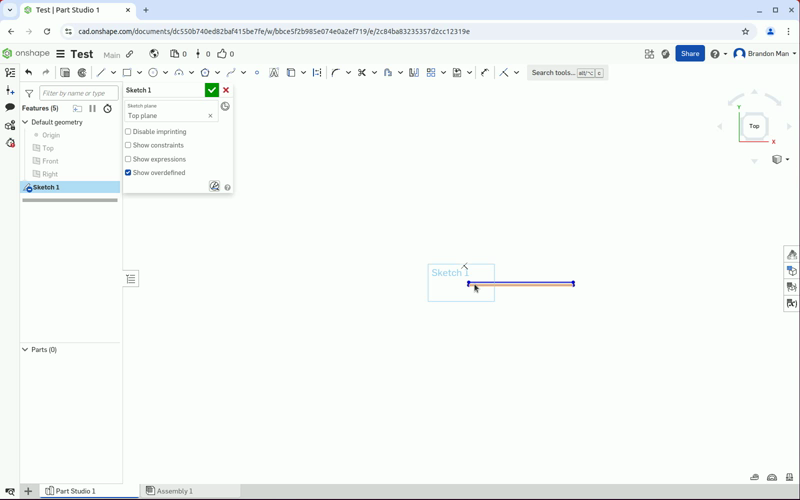
scroll(6)
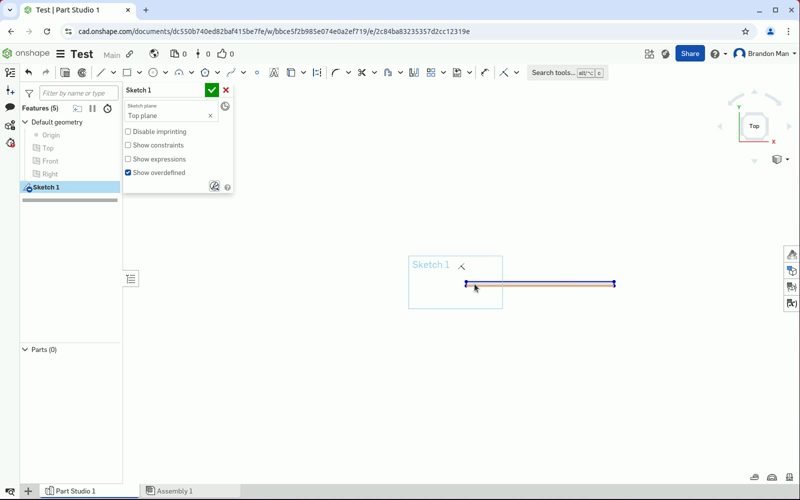
scroll(6)
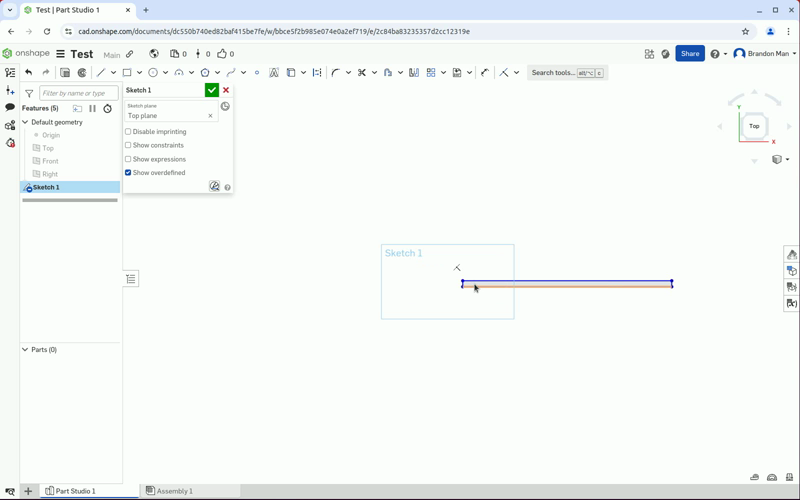
scroll(6)
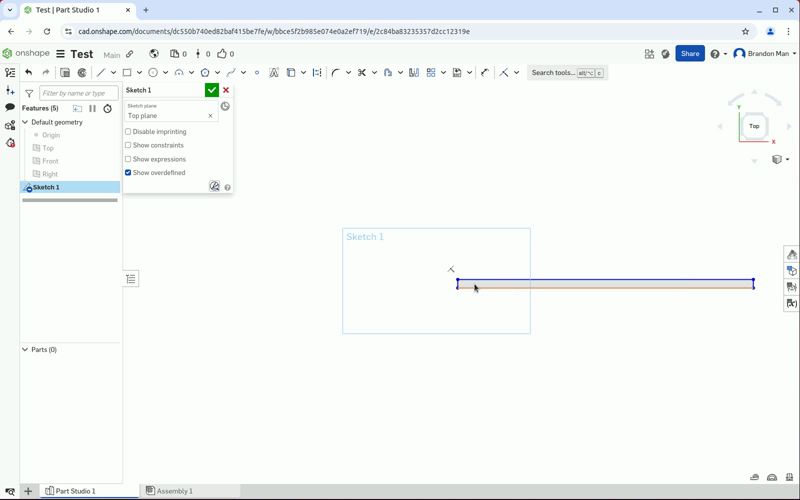
scroll(6)
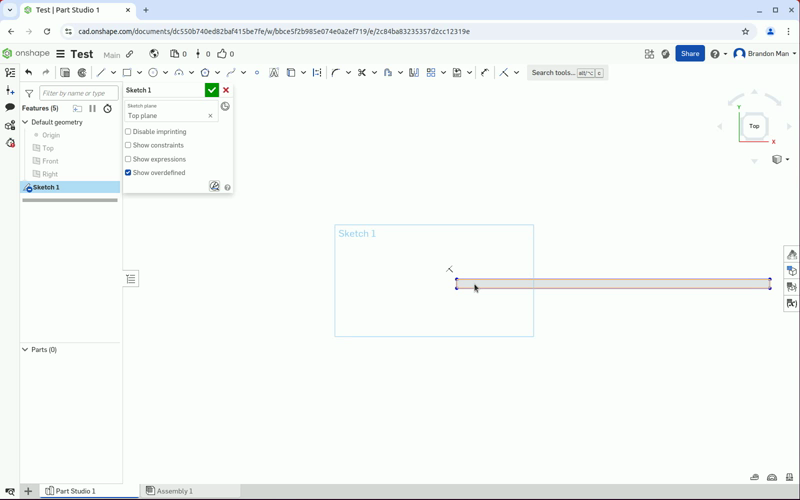
scroll(6)
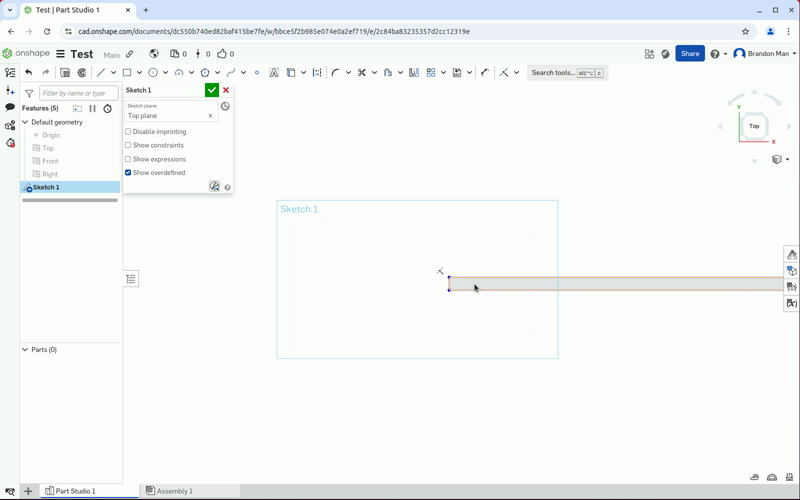
scroll(6)
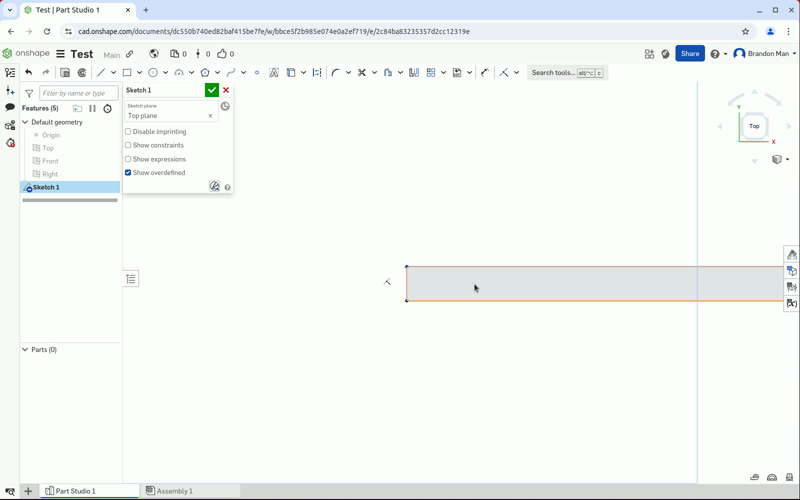
click(474, 283)
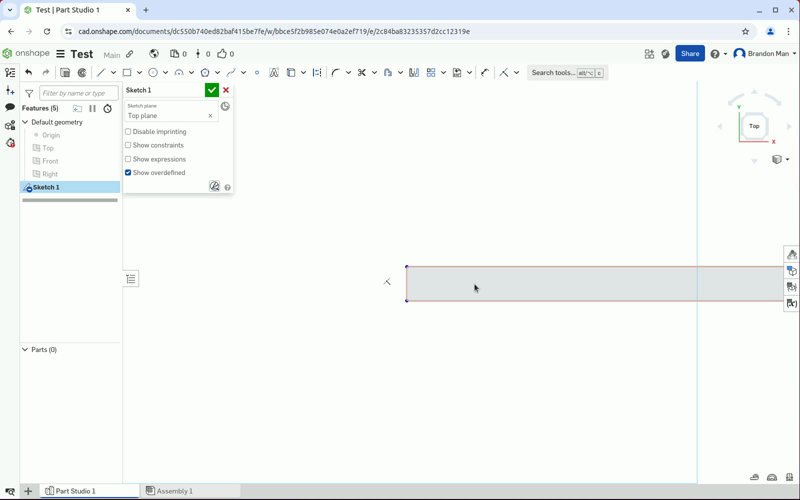
scroll(-6)
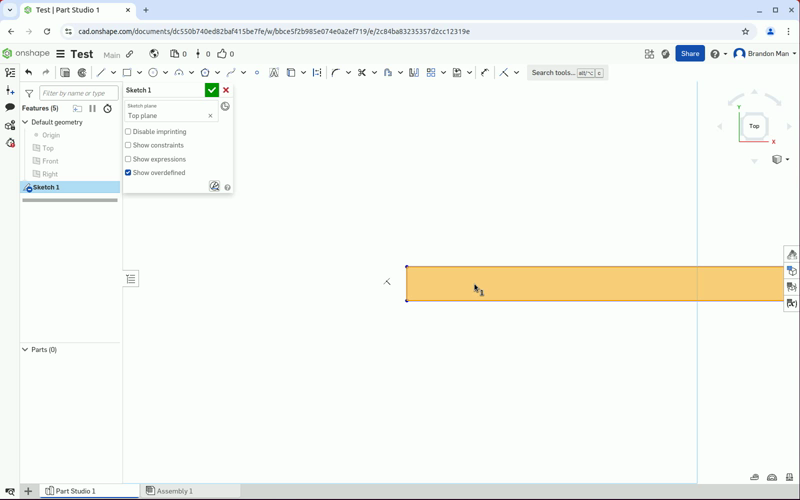
scroll(-6)
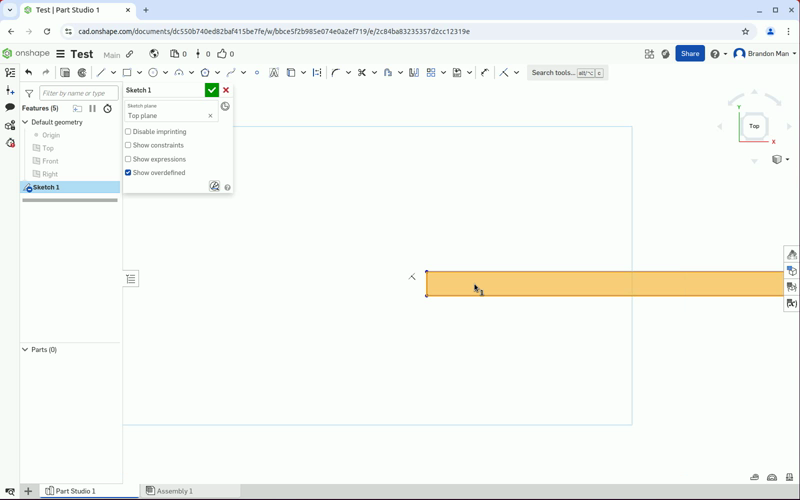
scroll(-6)
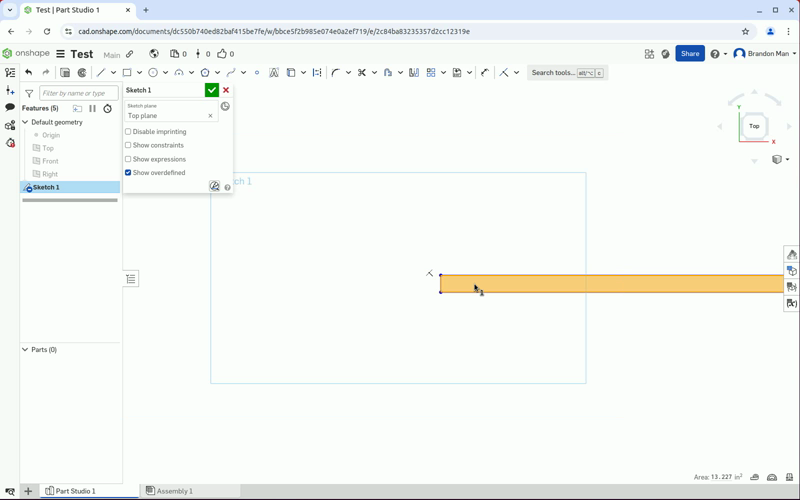
scroll(-6)
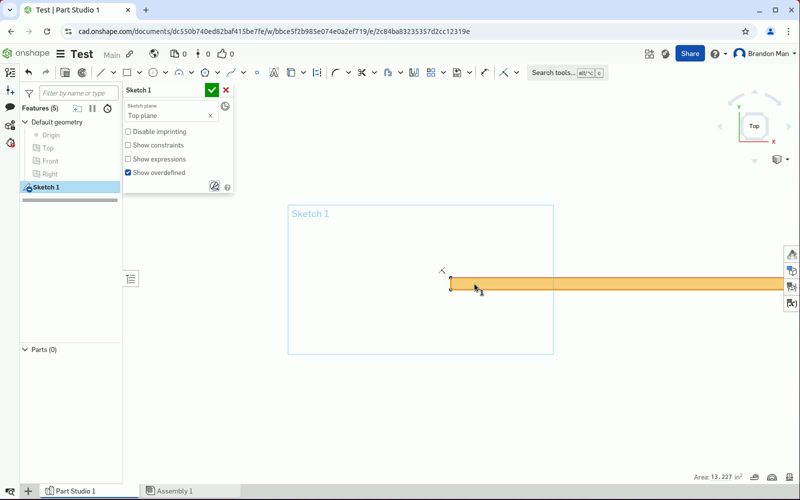
scroll(-6)
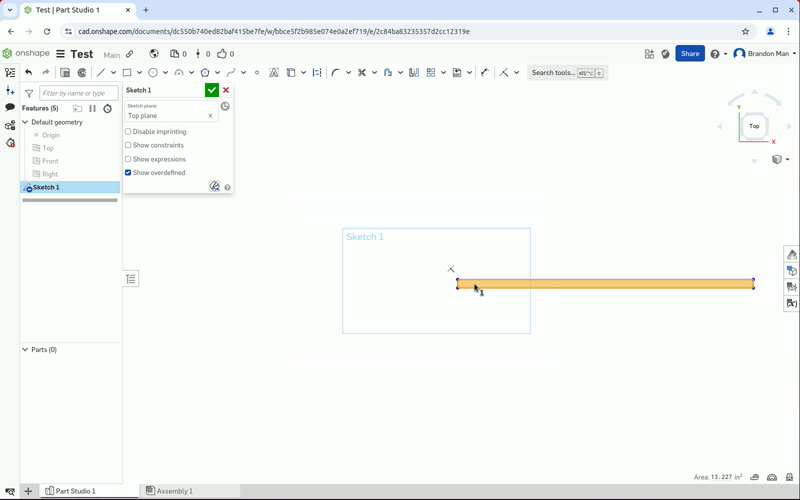
scroll(-6)
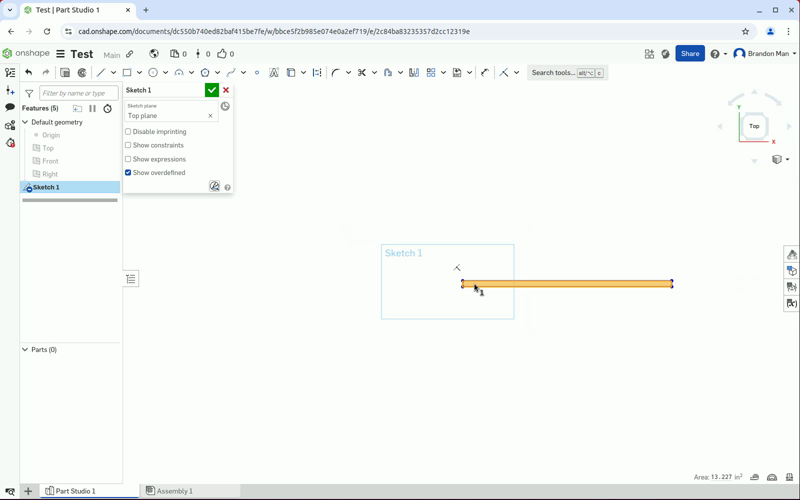
scroll(-6)
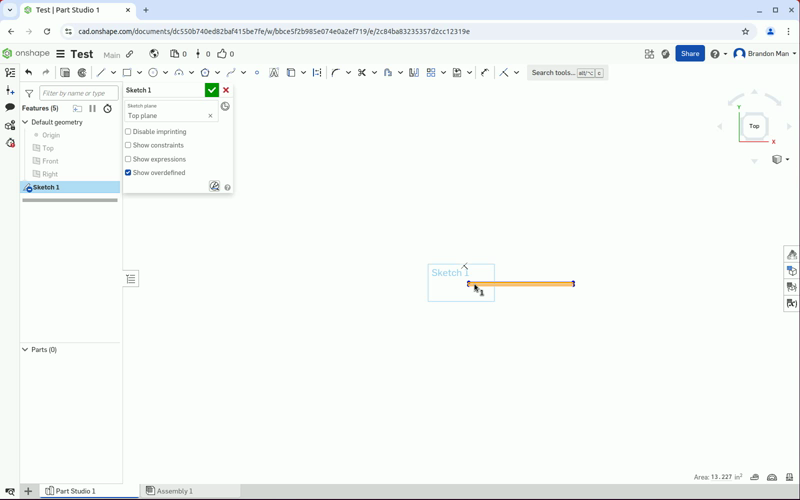
mouse_move(73, 352)
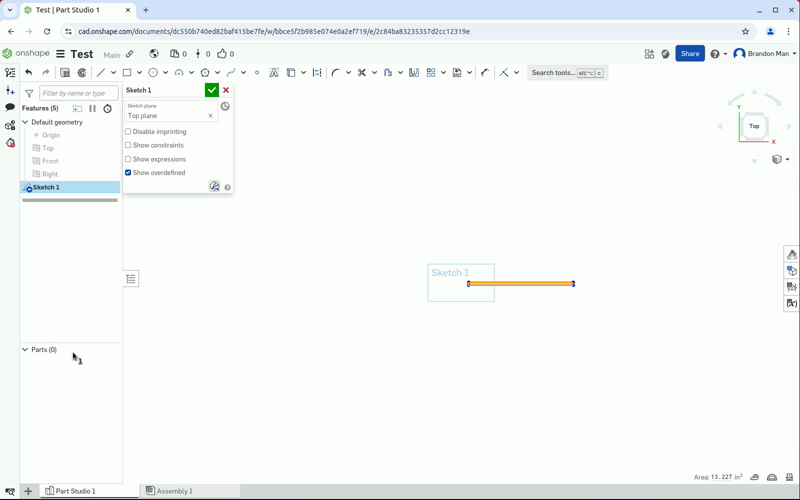
key(shift+y)
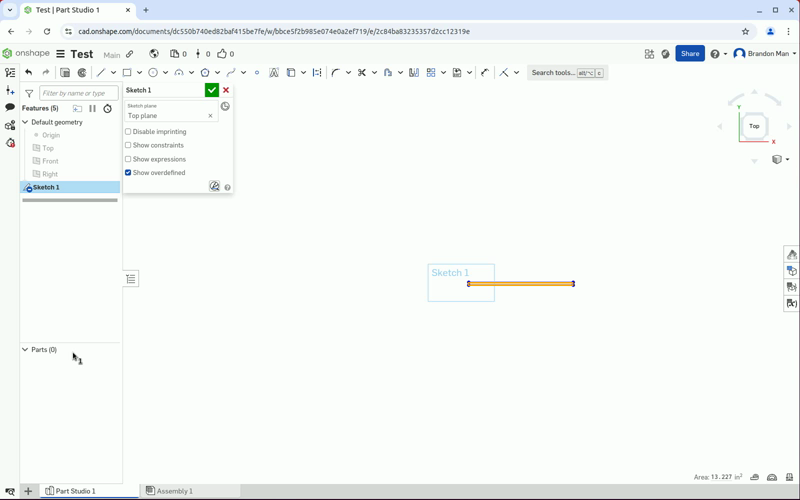
key(shift+e)
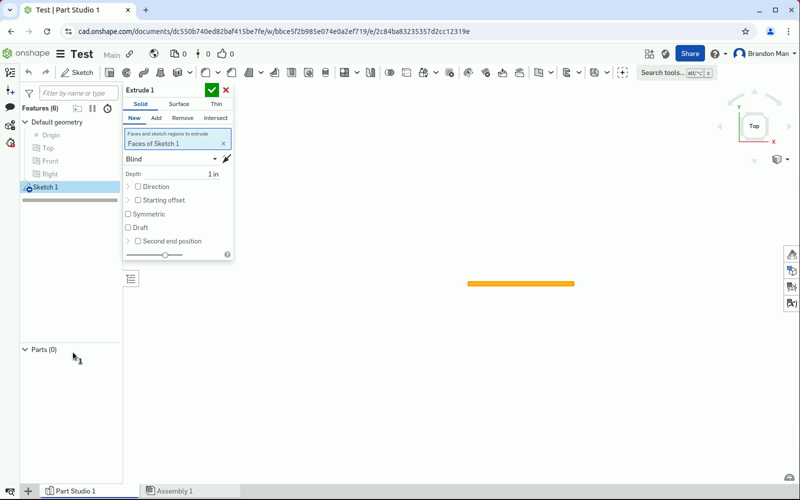
mouse_move(143, 106)
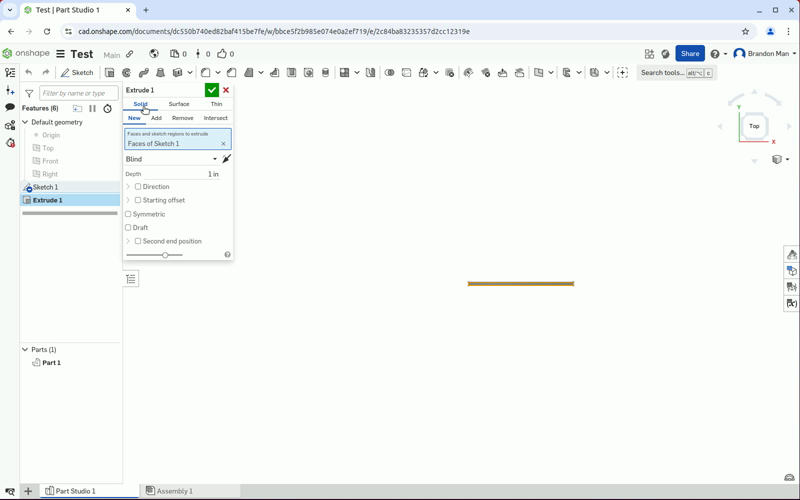
click(143, 106)
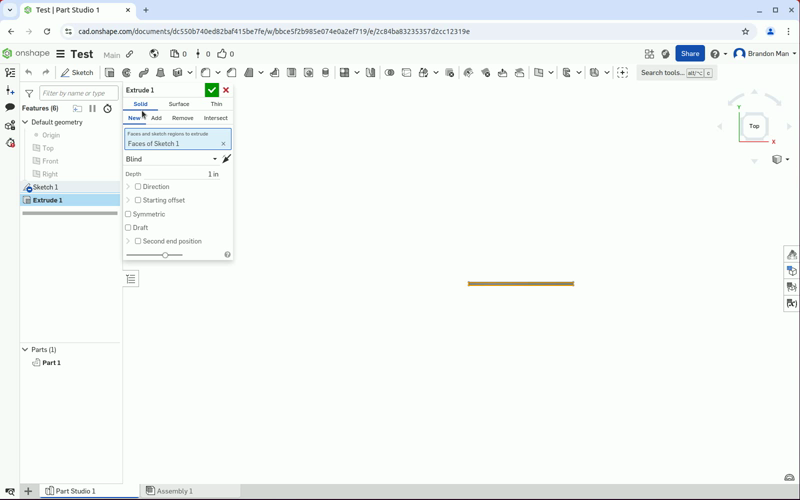
mouse_move(137, 120)
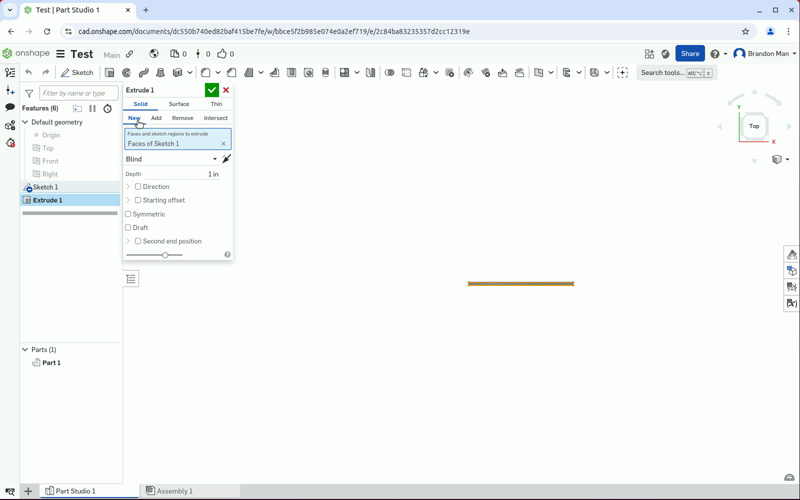
click(137, 120)
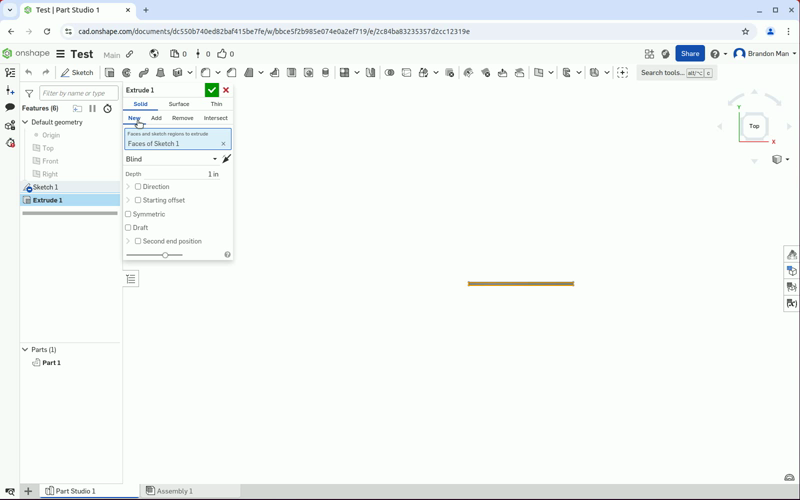
key(tab, 4)
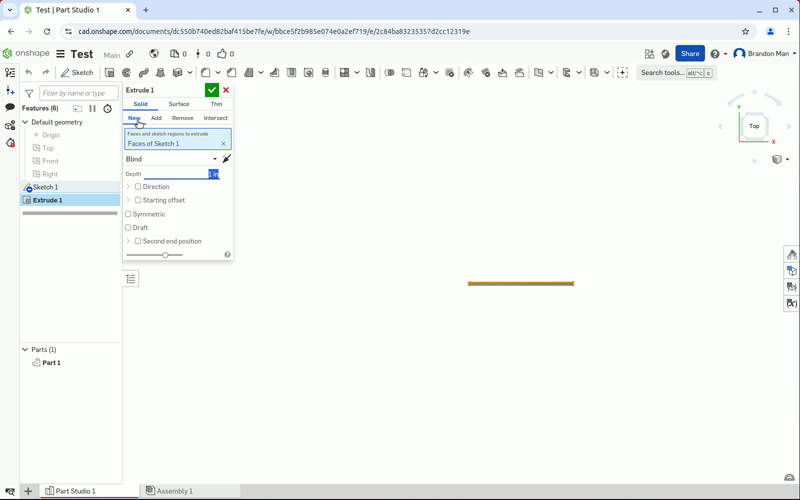
text(1.444)
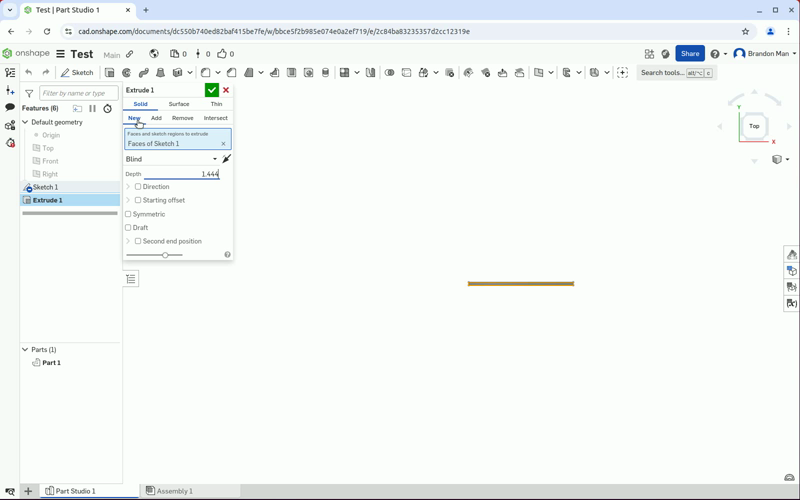
key(enter)
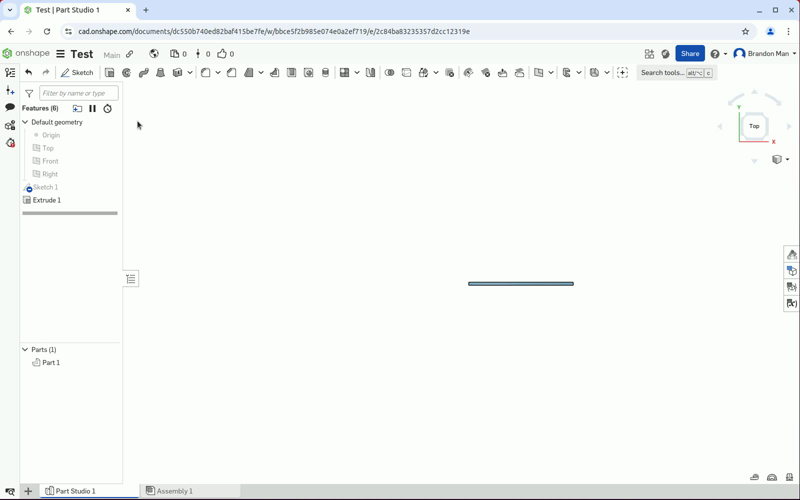
key(shift+h)
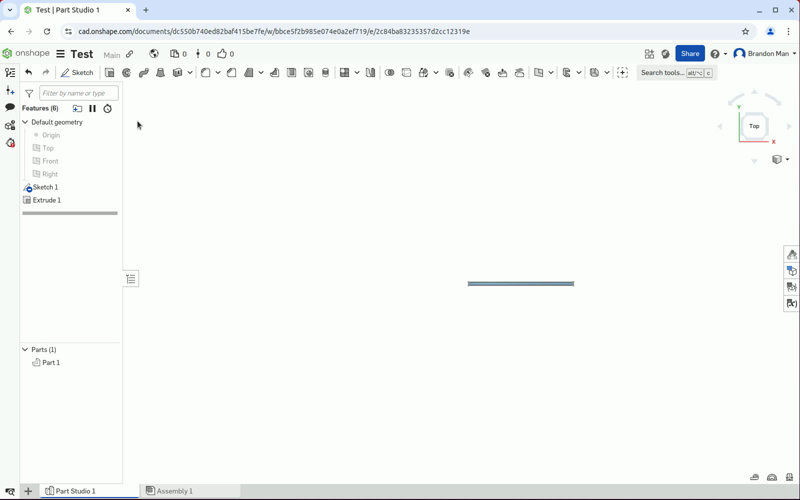
key(shift+h)
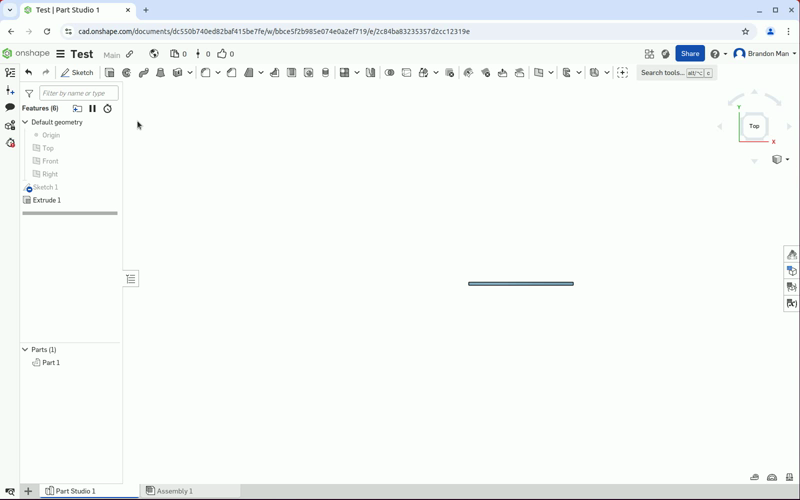
mouse_move(73, 189)
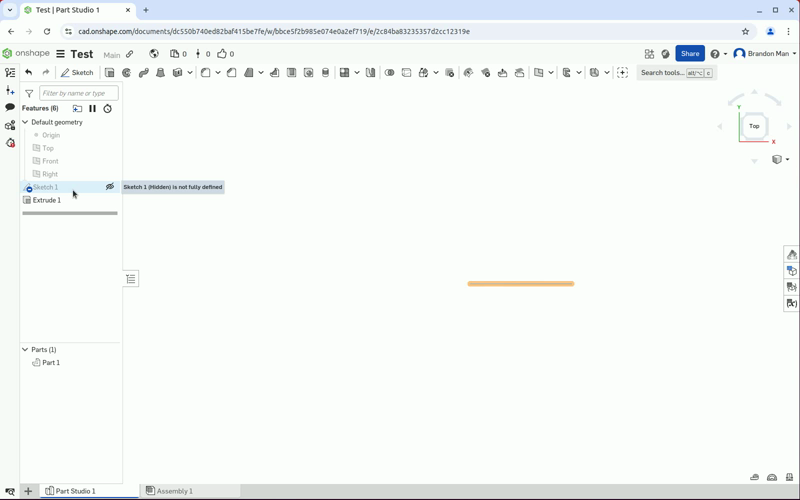
click(73, 189)
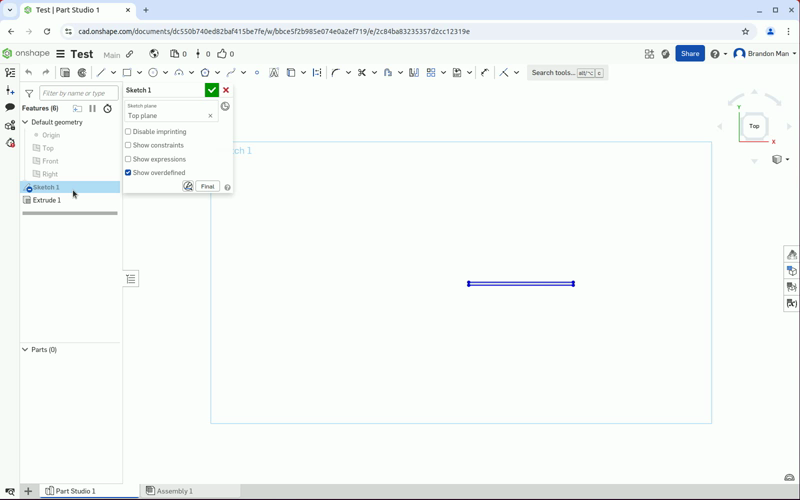
mouse_move(229, 92)
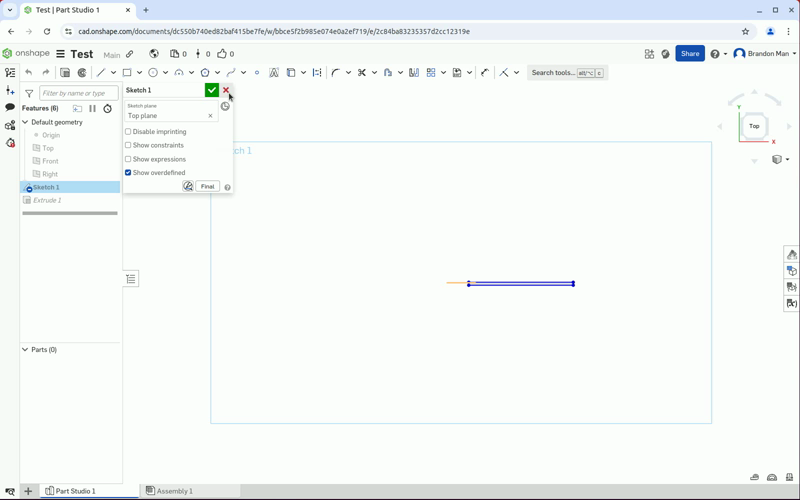
click(229, 92)
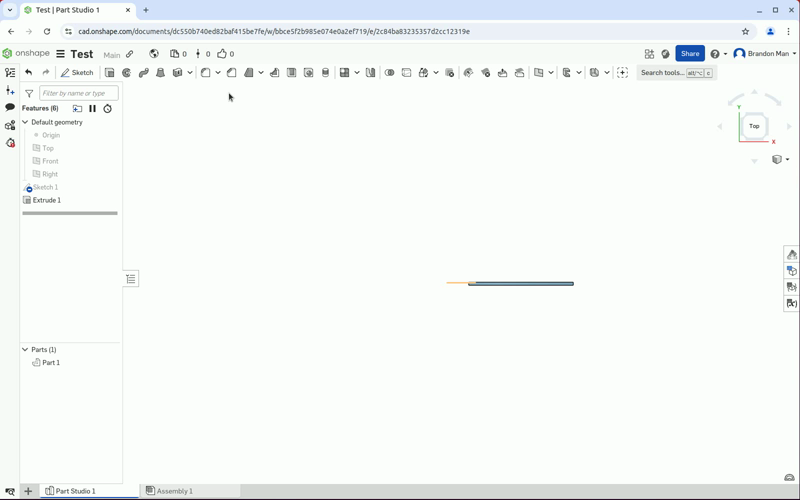
mouse_move(73, 352)
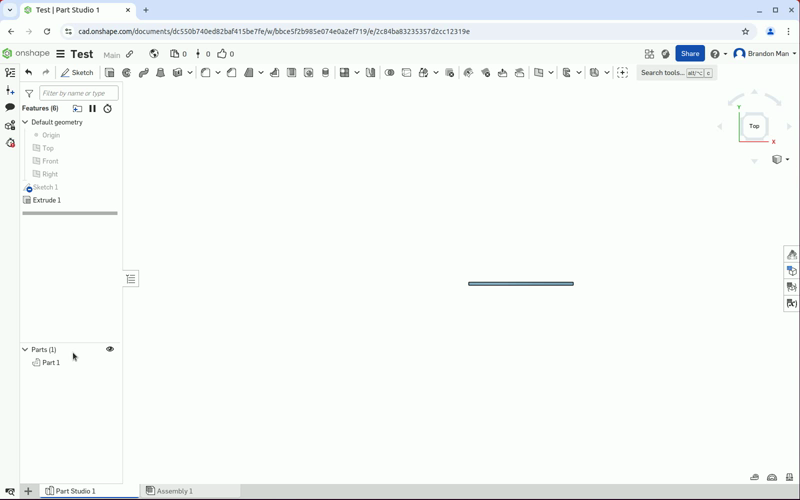
key(y)
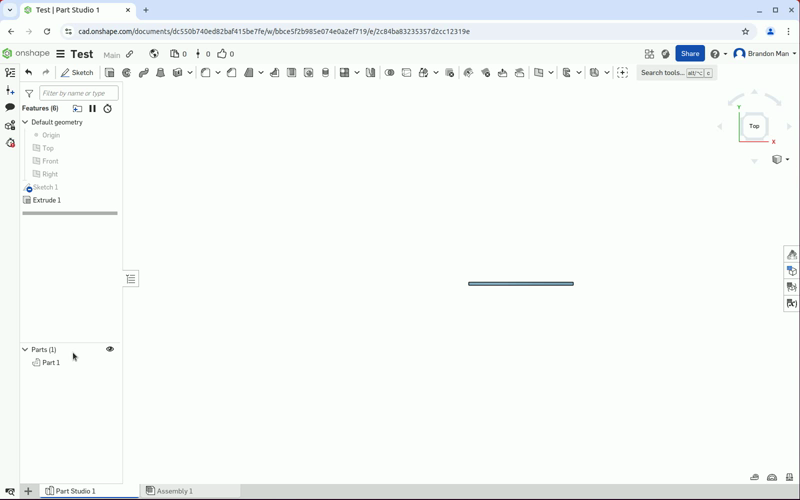
key(shift+p)
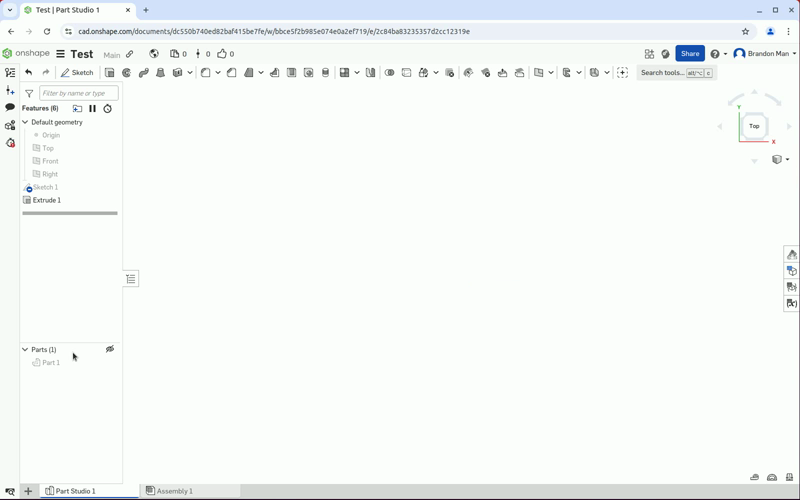
key(space)
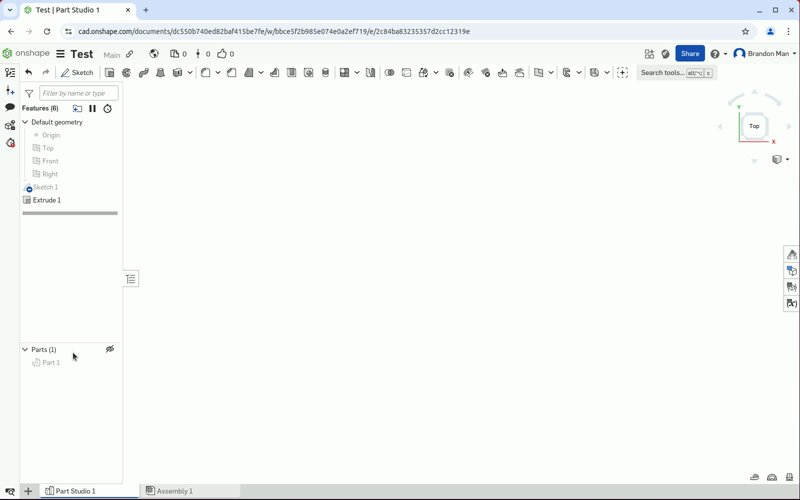
key_down(shift)
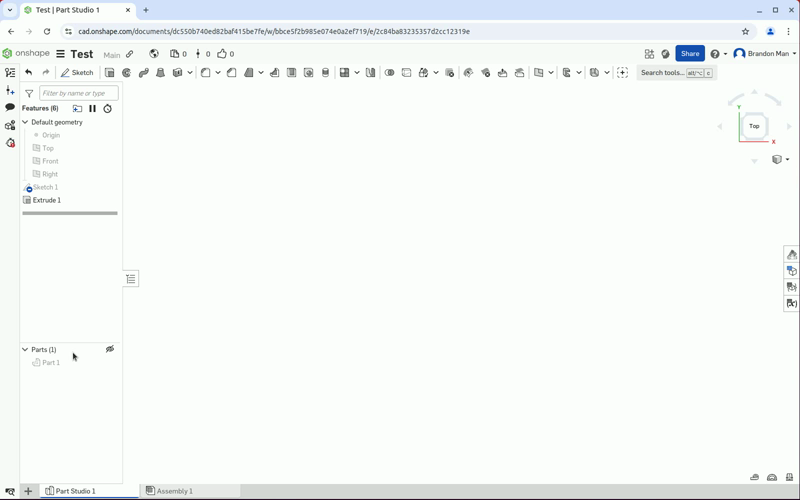
key(up)
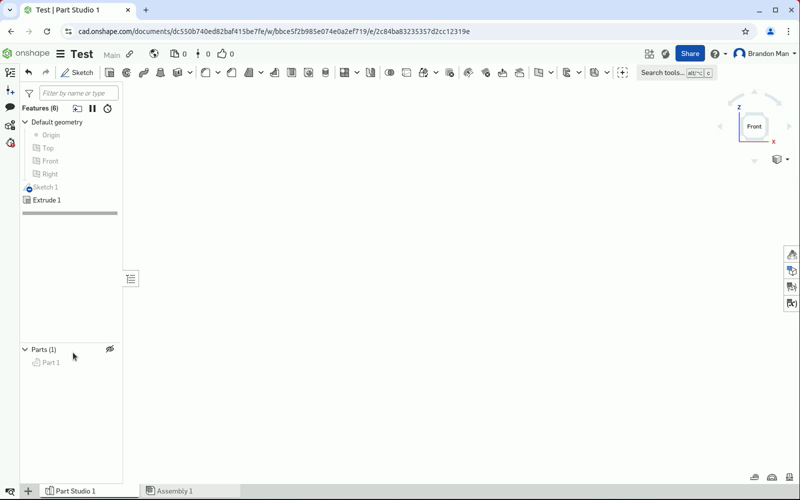
key_up(shift)
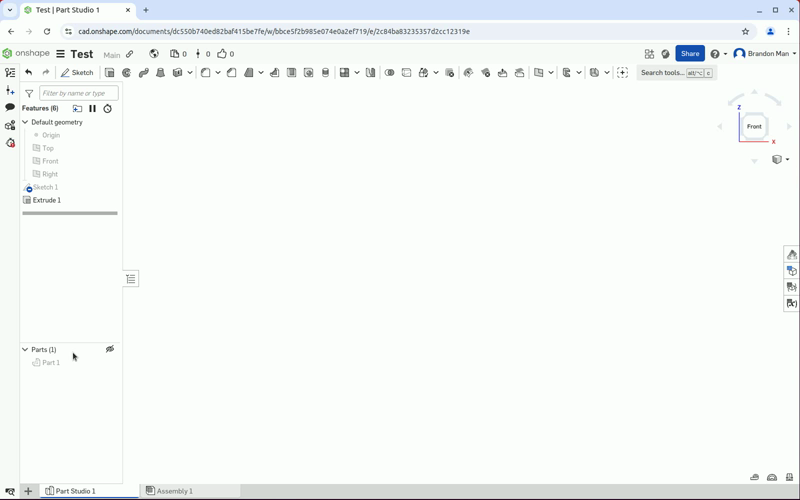
key(space)
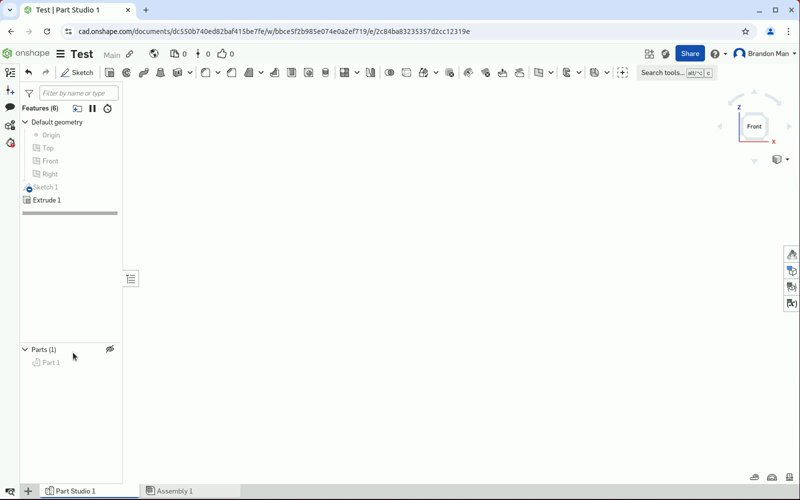
key_down(shift)
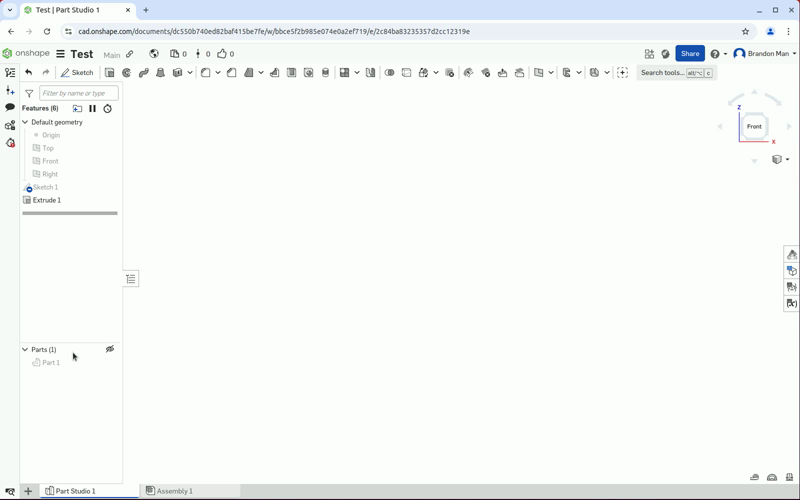
key(left)
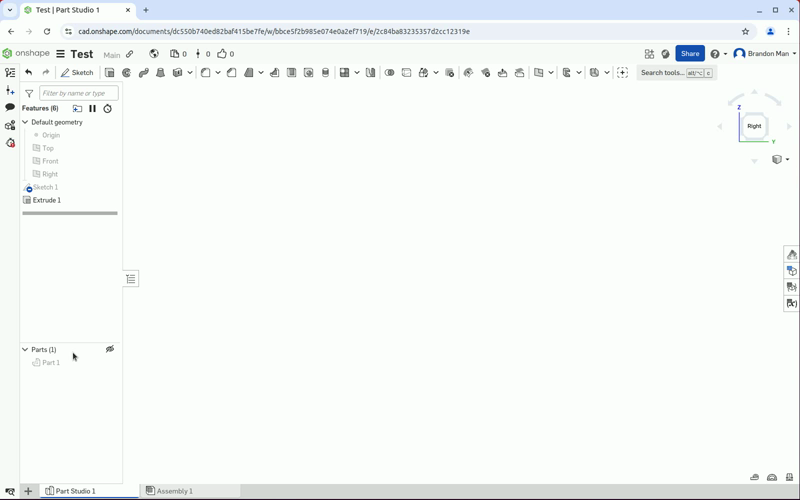
key_up(shift)
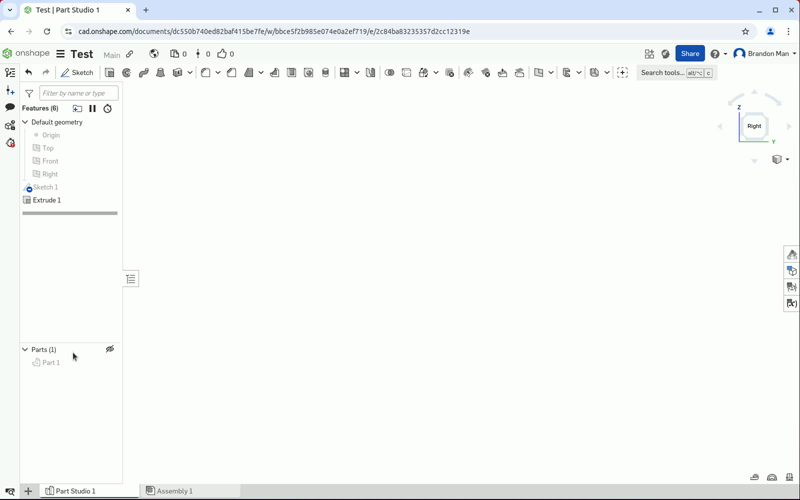
mouse_move(73, 352)
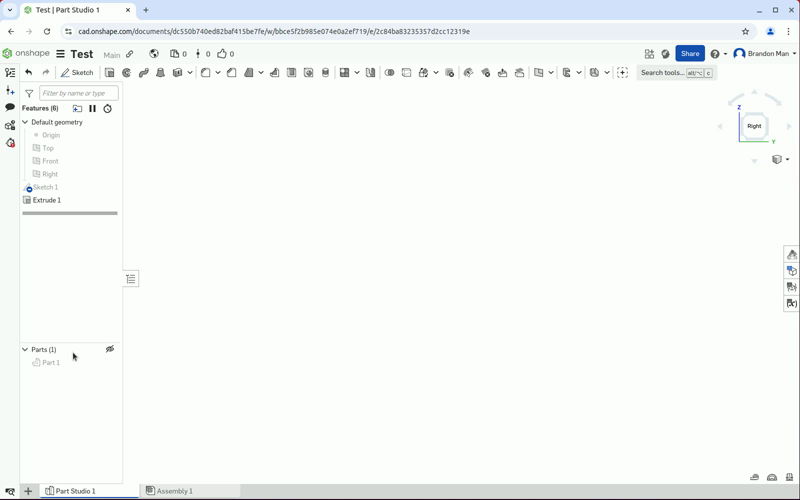
key(shift+y)
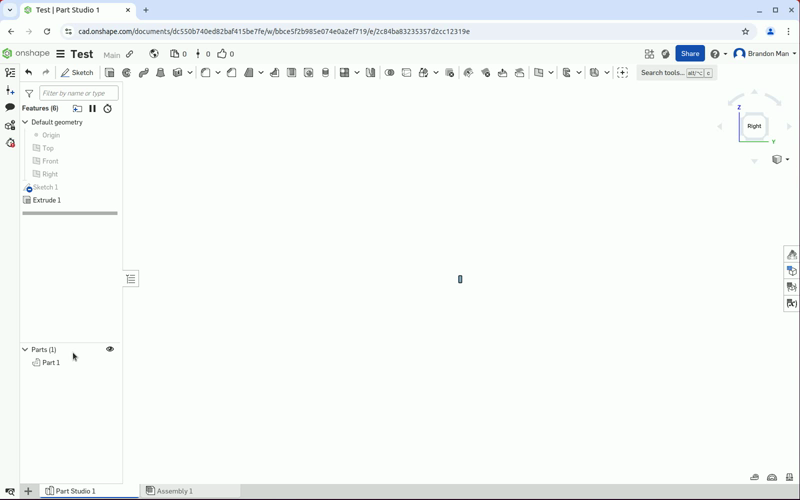
mouse_move(541, 75)
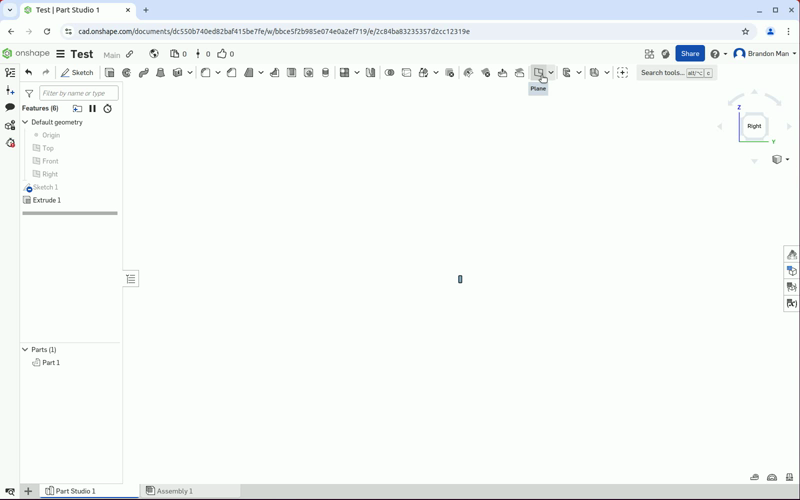
click(541, 75)
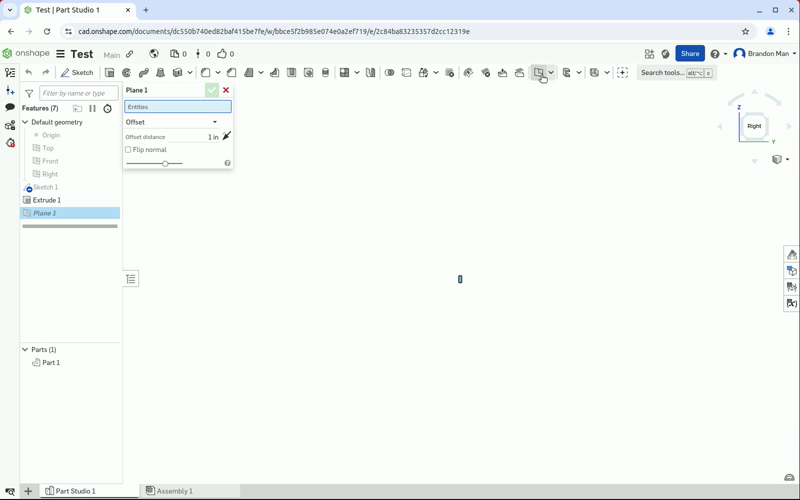
mouse_move(73, 176)
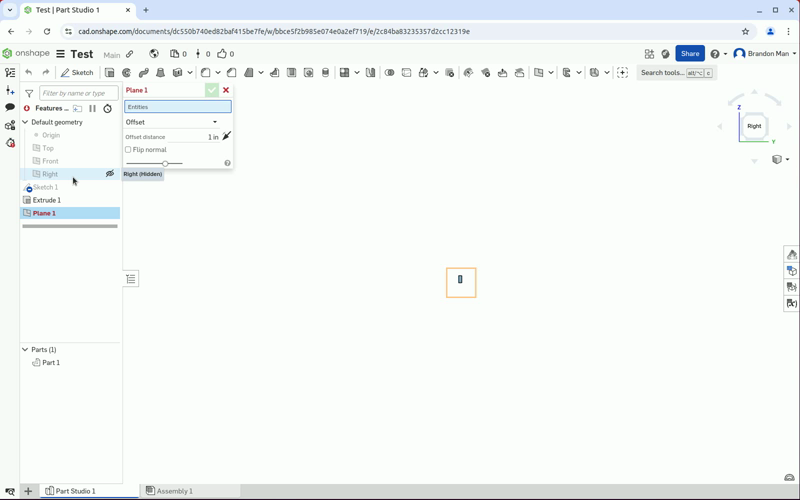
click(73, 176)
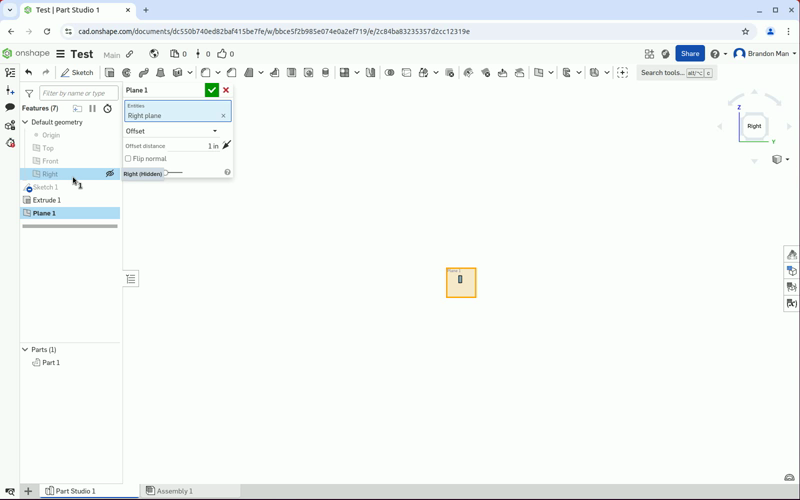
key(tab, 2)
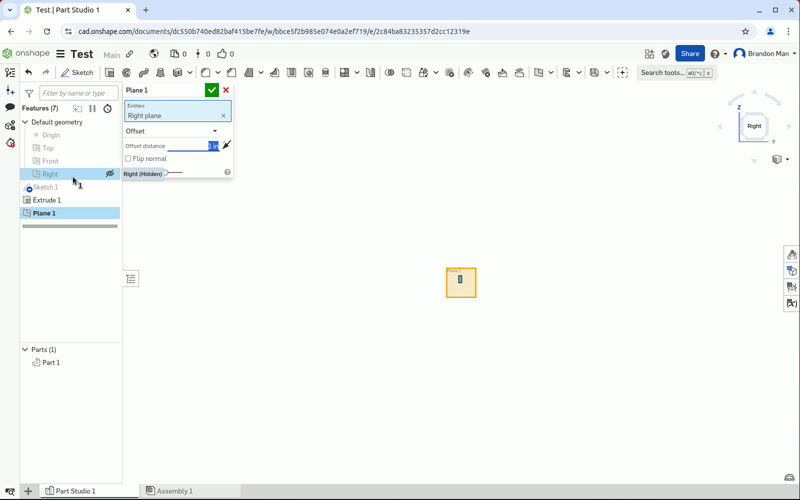
text(1.695)
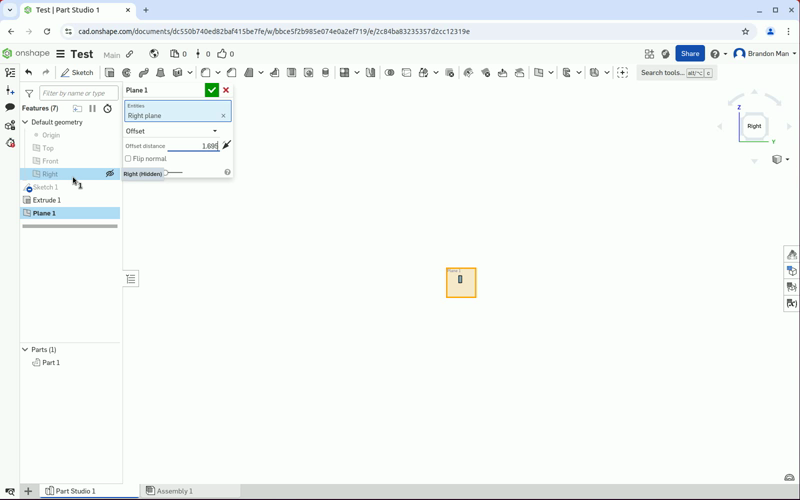
key(enter, 2)
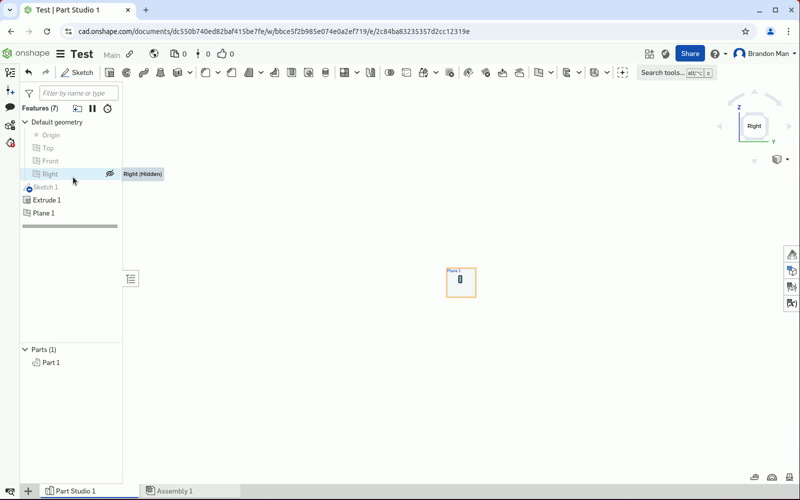
key(shift+s)
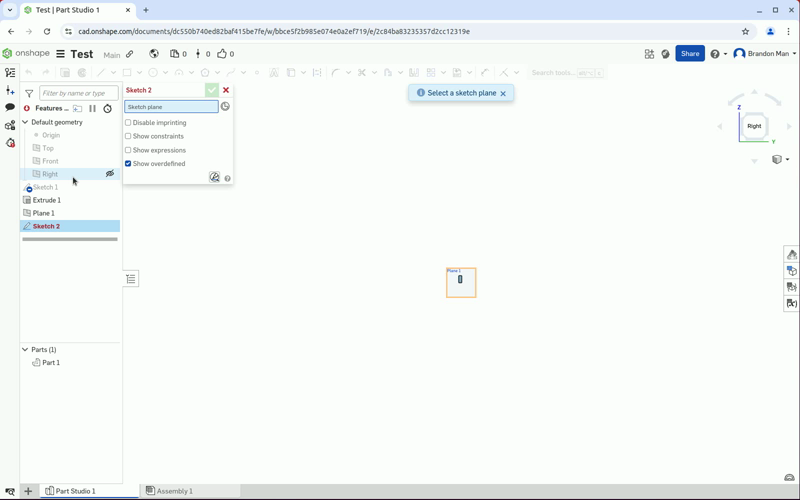
mouse_move(73, 215)
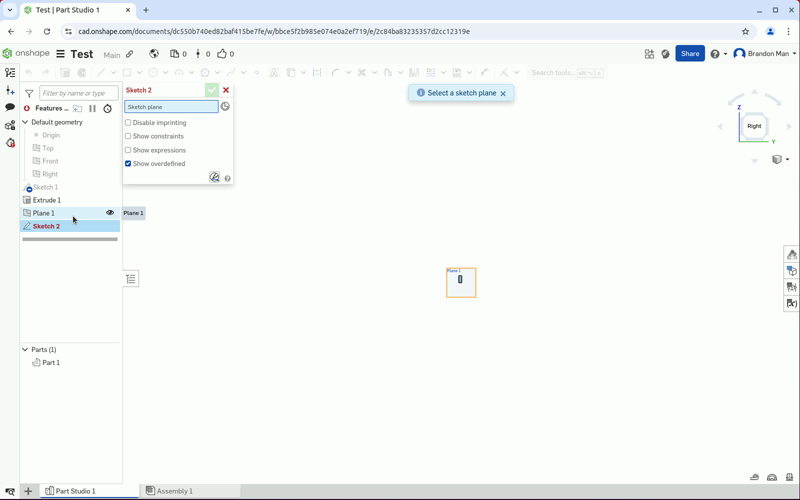
click(73, 215)
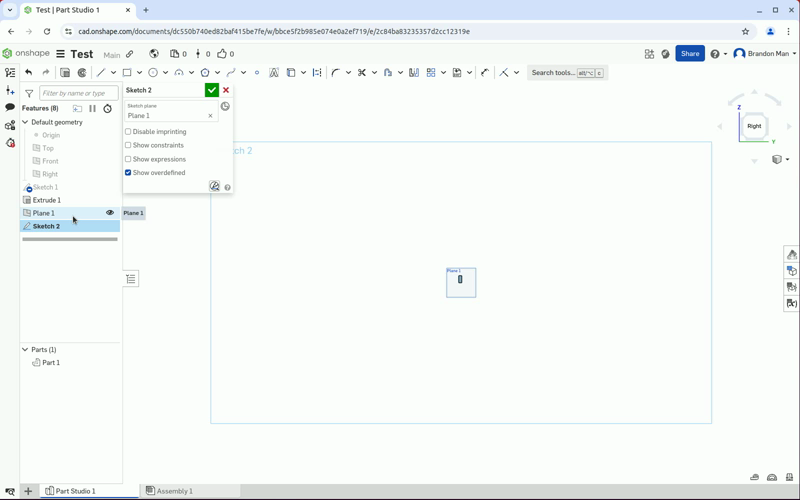
mouse_move(73, 352)
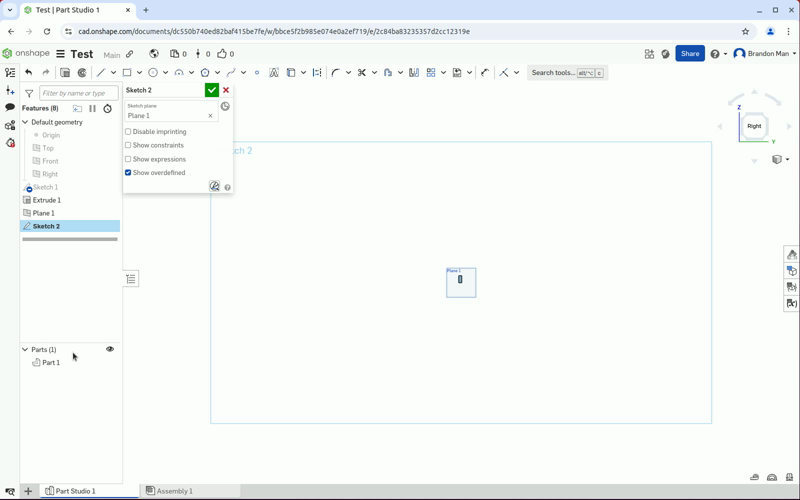
key(y)
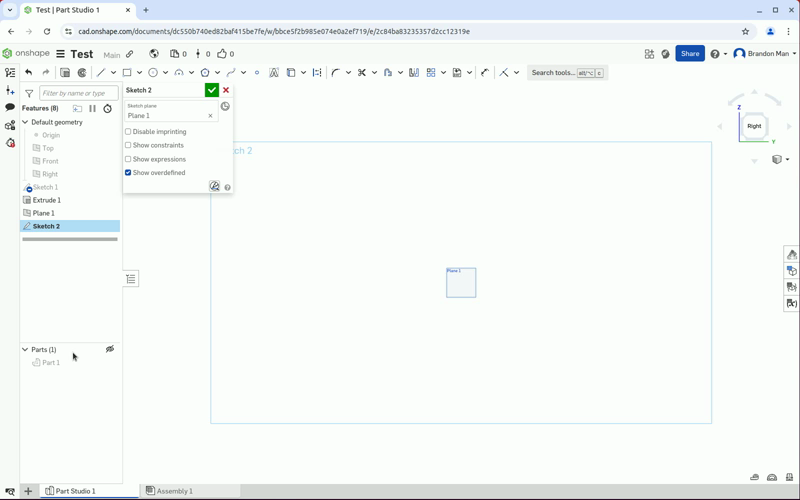
key(l)
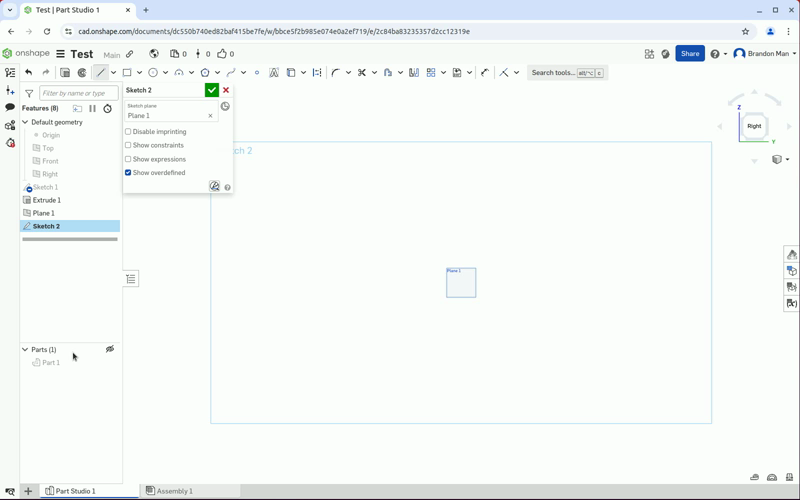
key_down(shift)
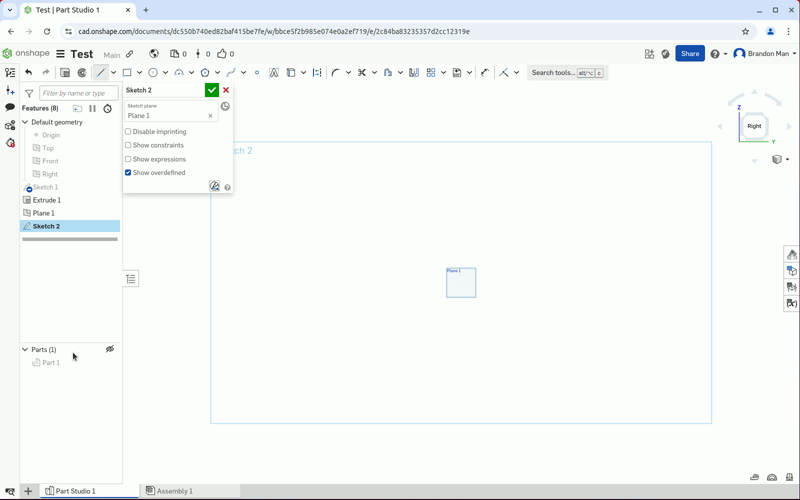
mouse_move(458, 282)
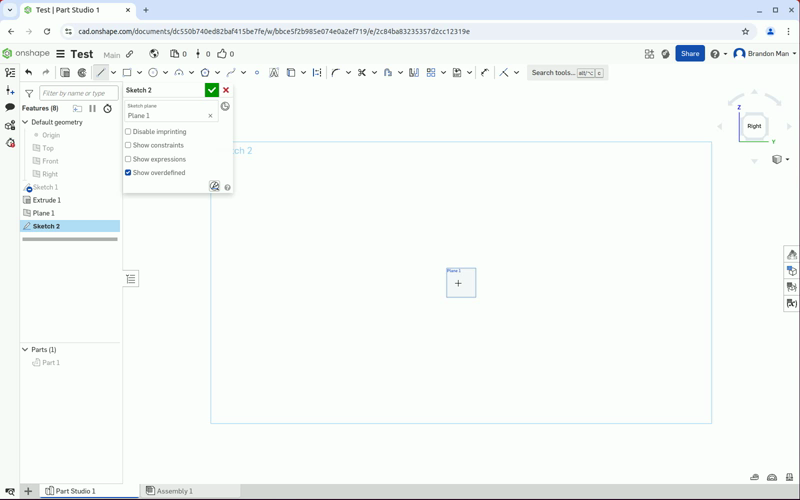
click(458, 282)
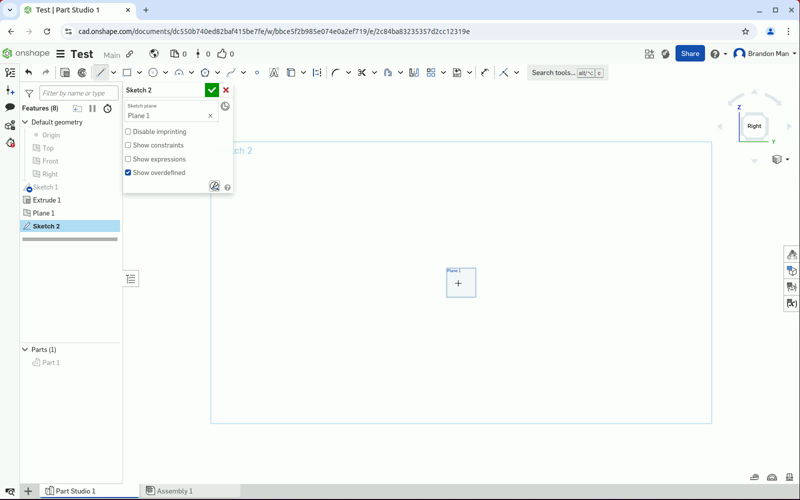
key_up(shift)
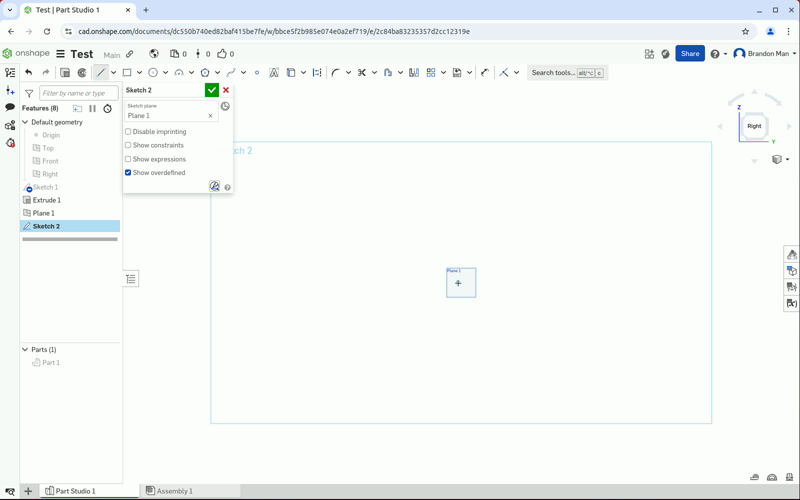
key_down(shift)
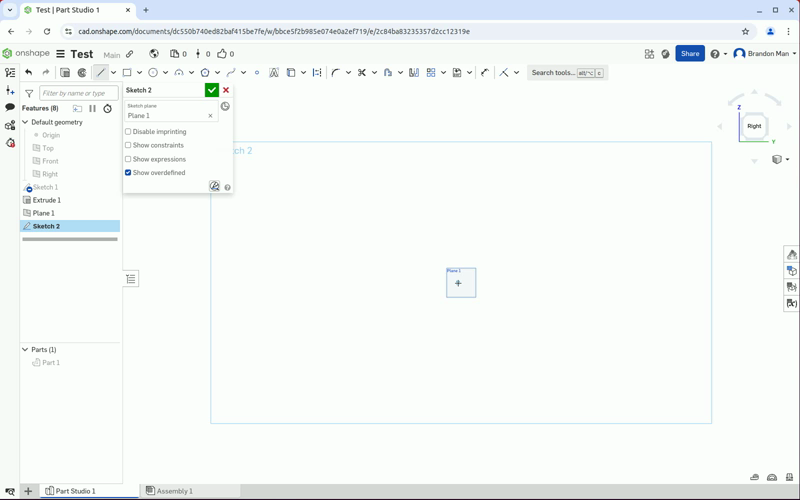
mouse_move(488, 282)
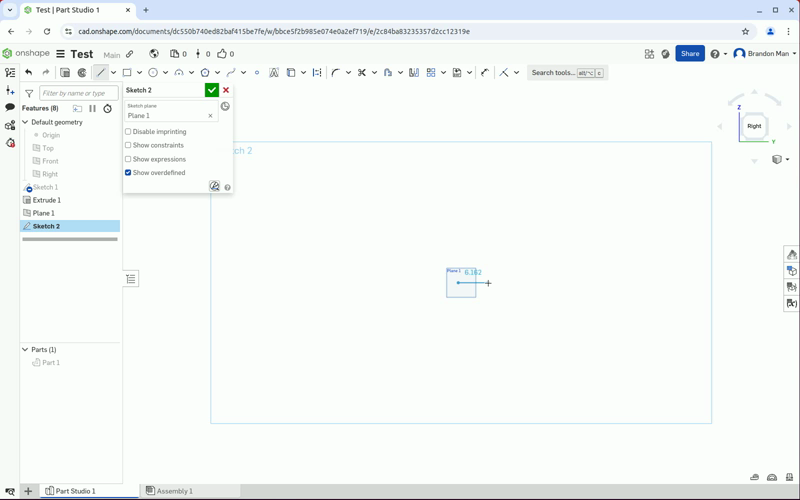
mouse_move(461, 282)
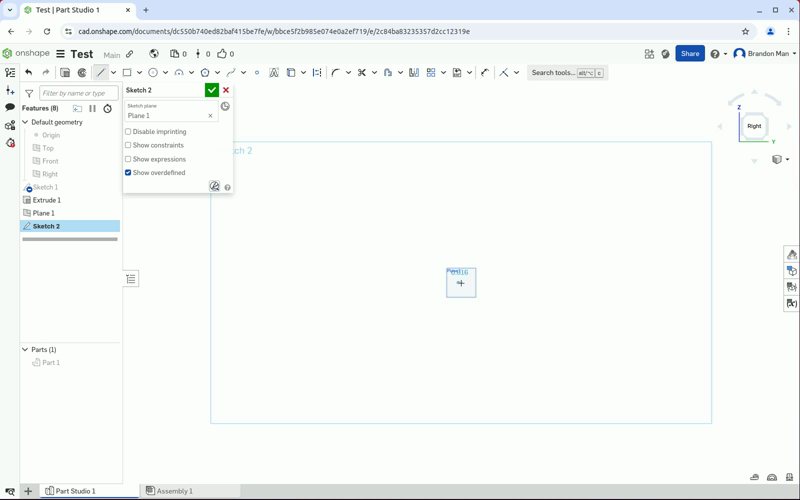
scroll(6)
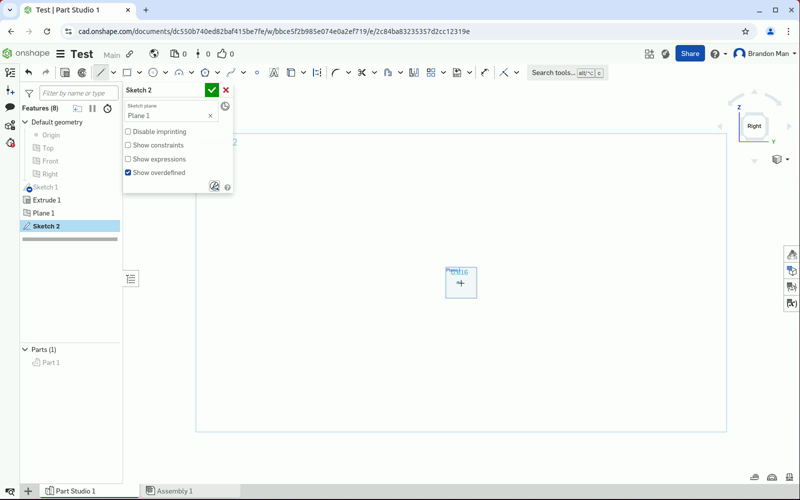
scroll(6)
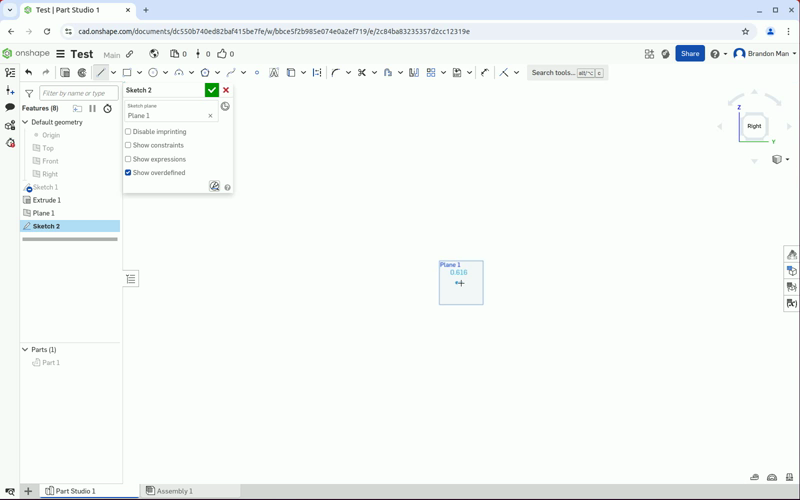
scroll(6)
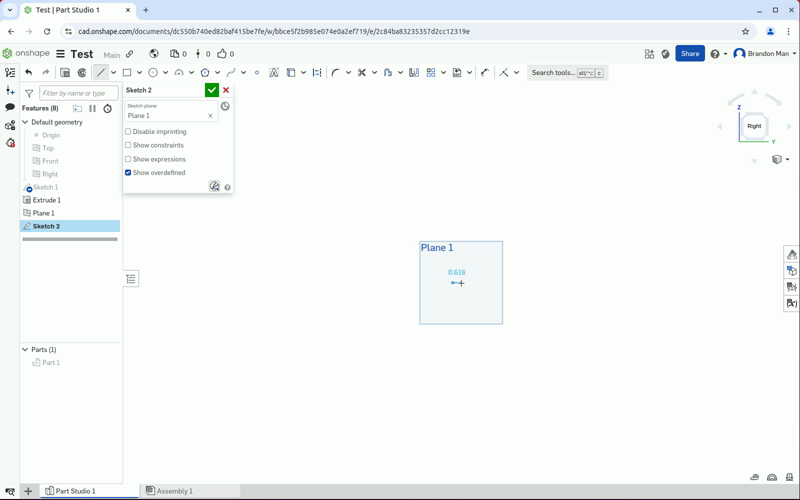
scroll(6)
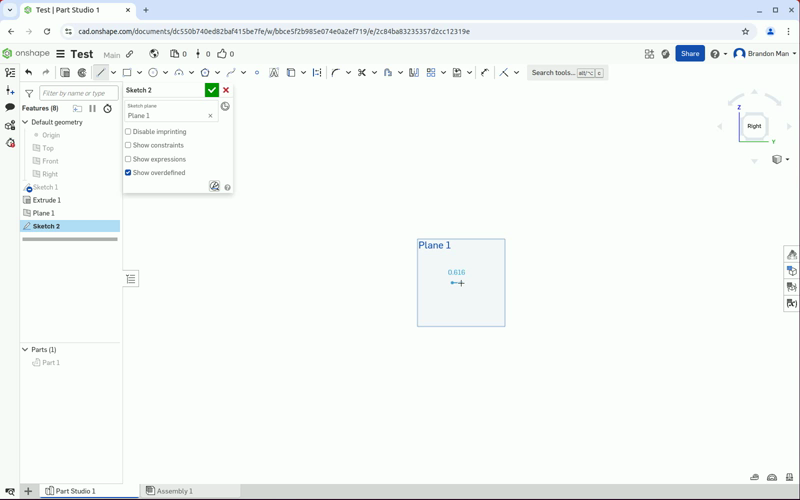
scroll(6)
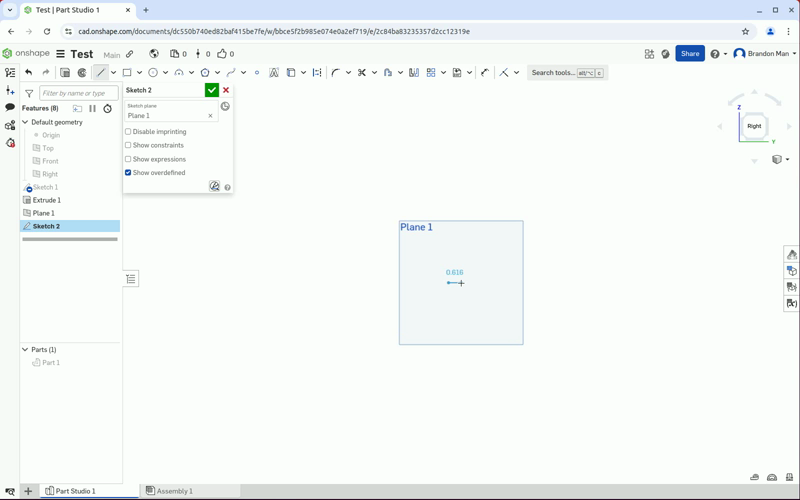
scroll(6)
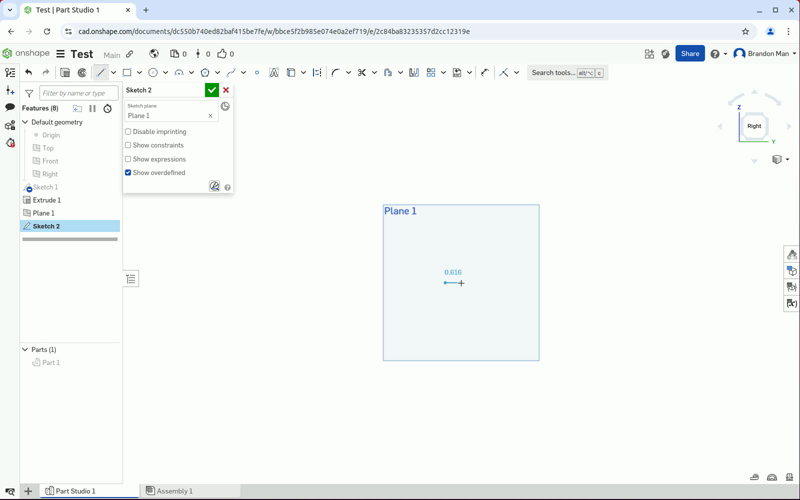
scroll(6)
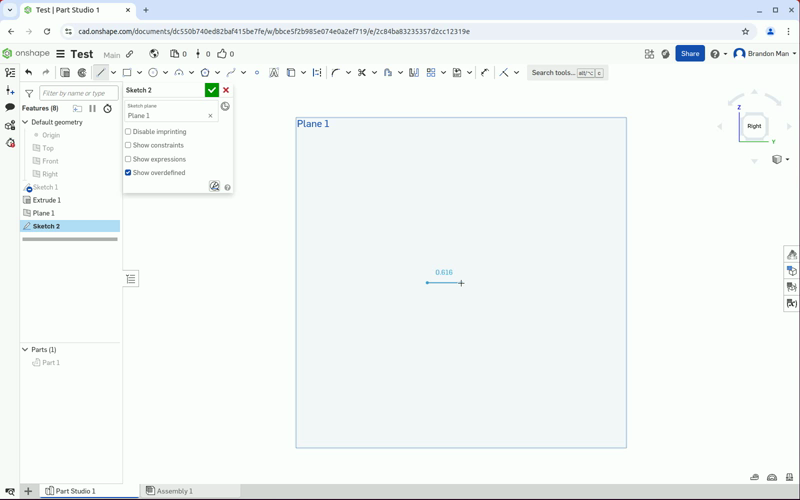
click(461, 282)
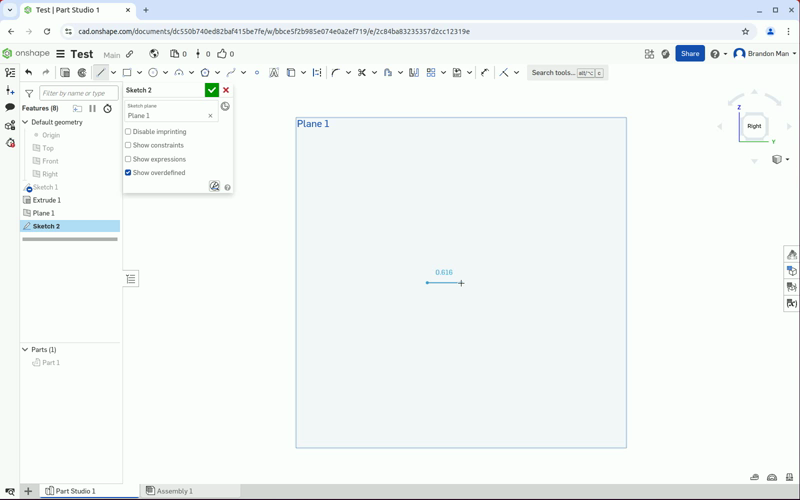
scroll(-6)
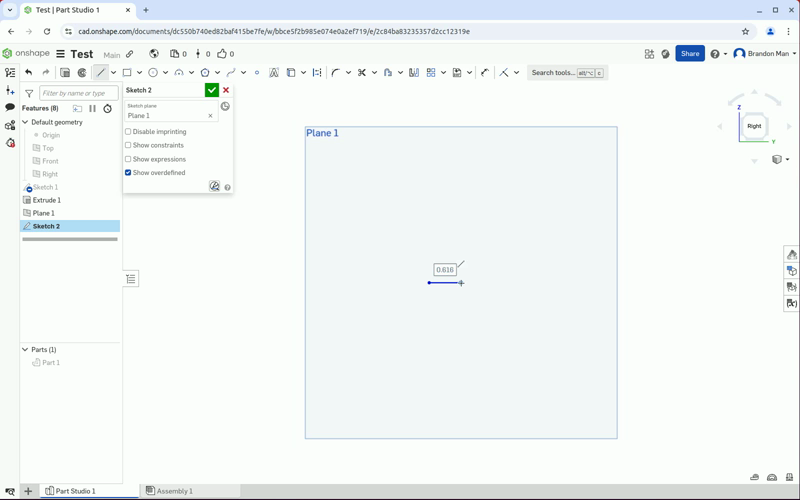
scroll(-6)
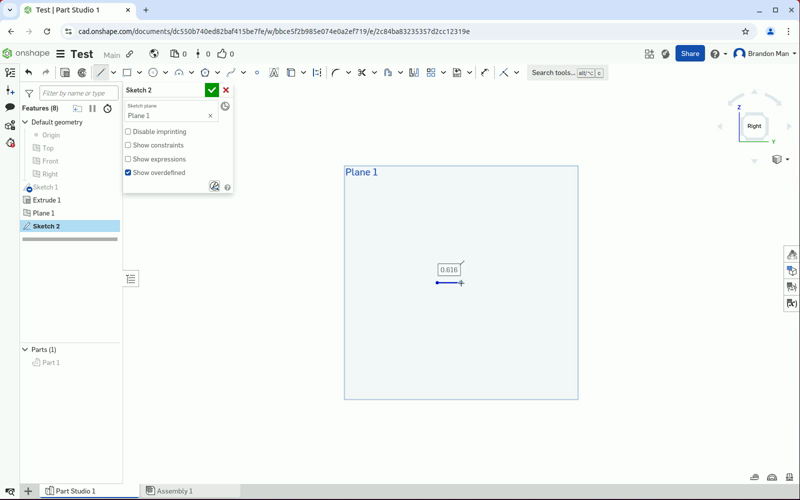
scroll(-6)
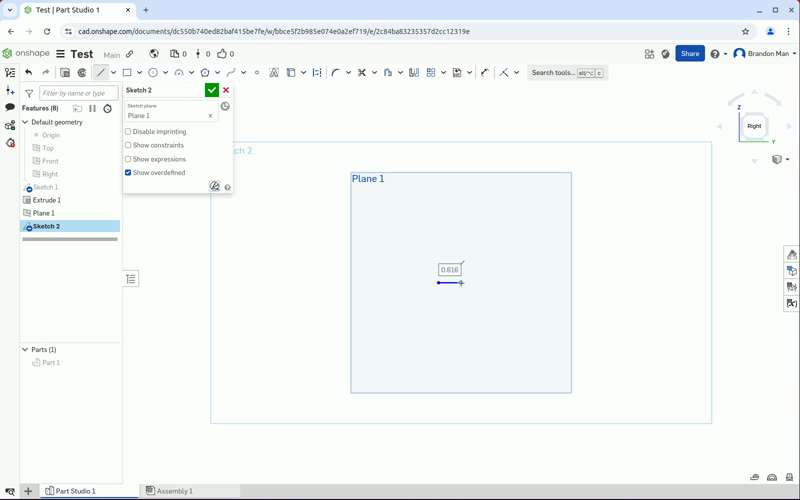
scroll(-6)
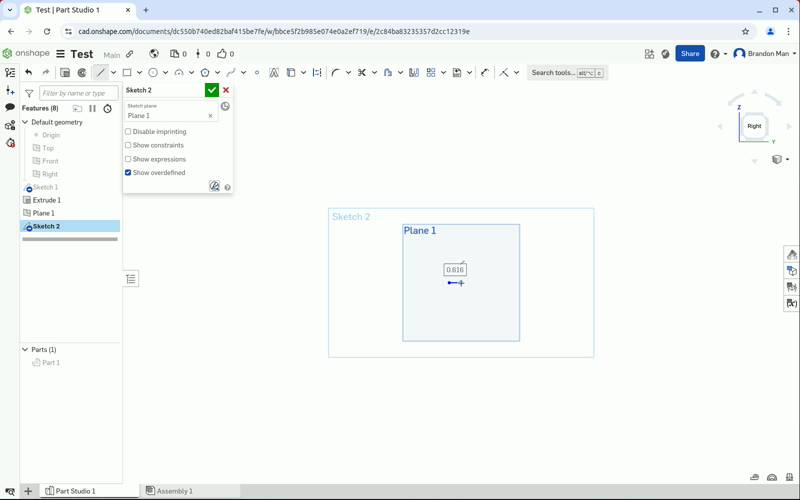
scroll(-6)
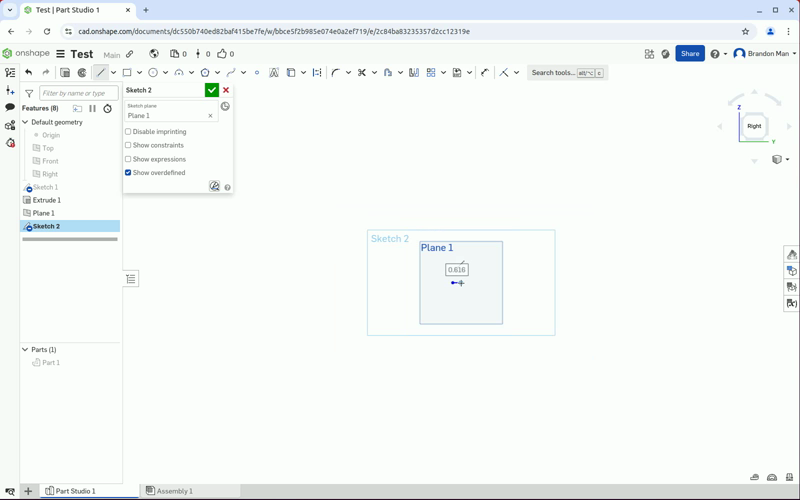
scroll(-6)
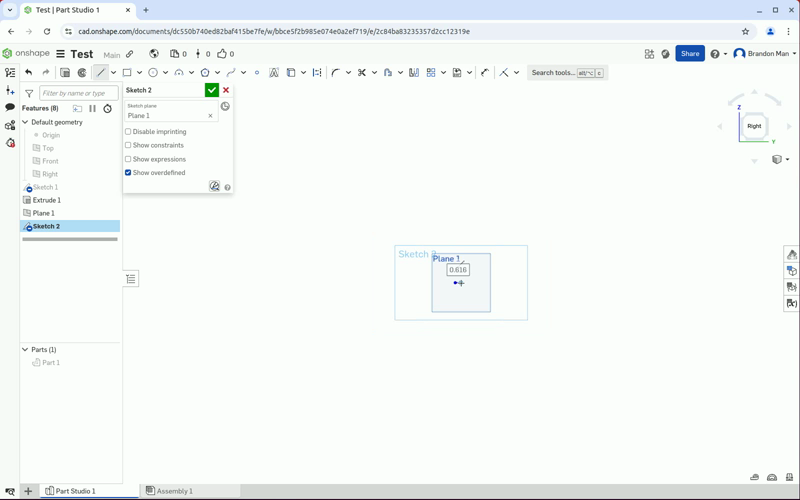
scroll(-6)
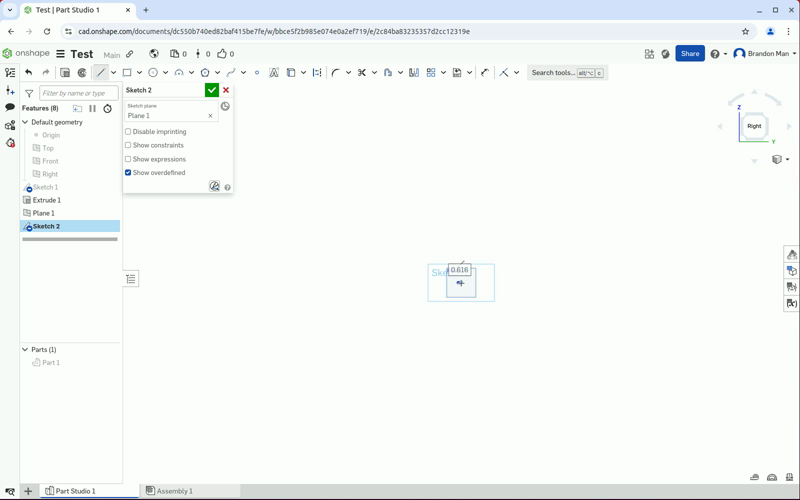
key_up(shift)
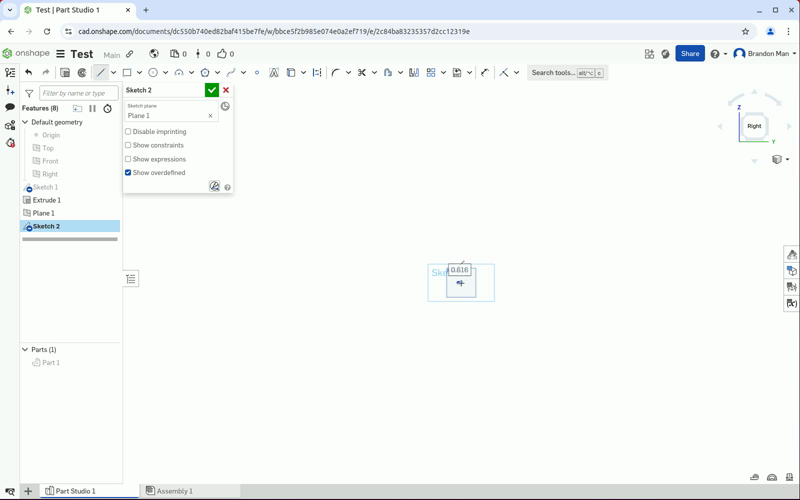
key_down(shift)
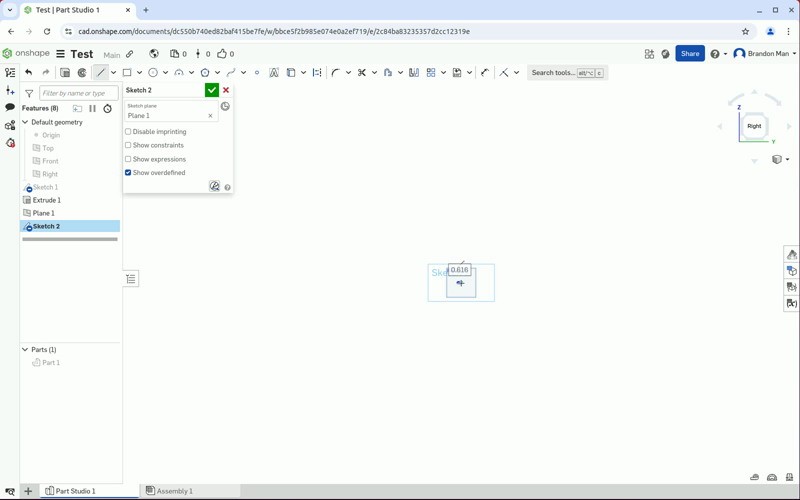
mouse_move(491, 282)
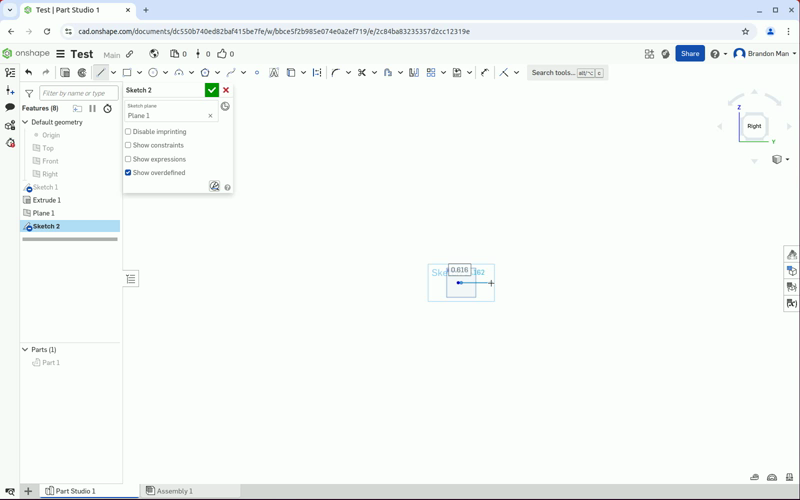
mouse_move(461, 276)
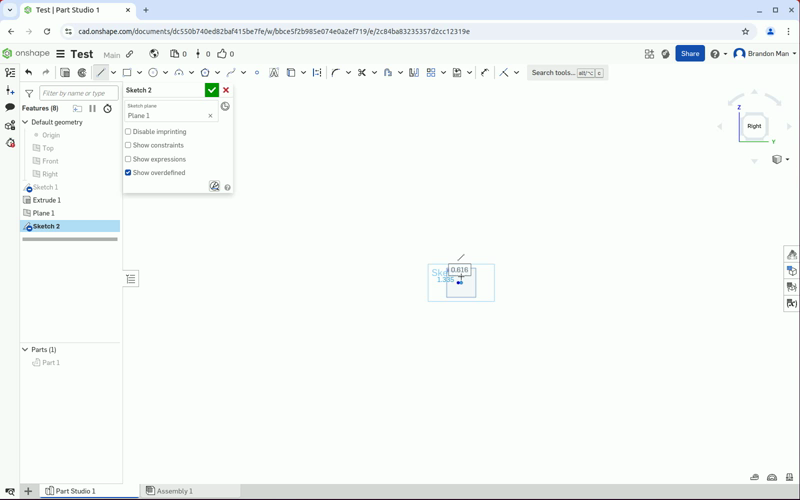
scroll(6)
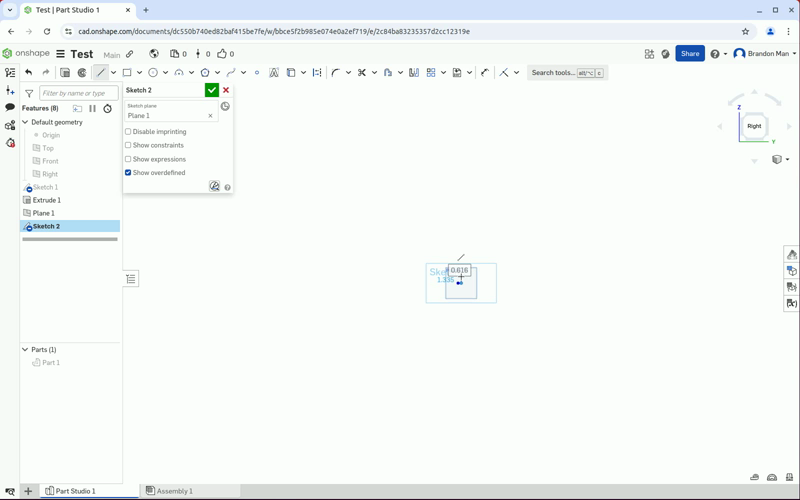
scroll(6)
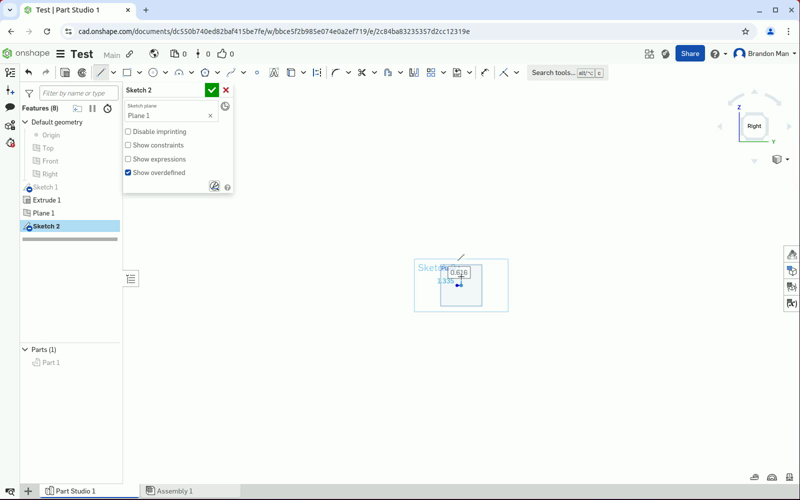
scroll(6)
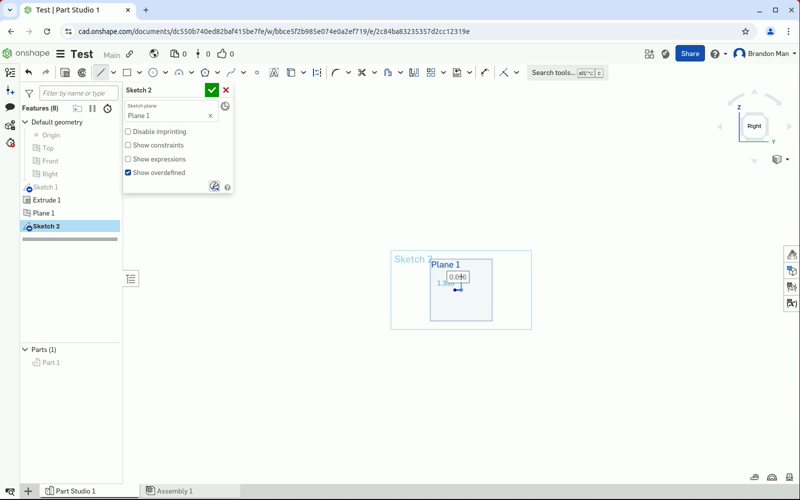
scroll(6)
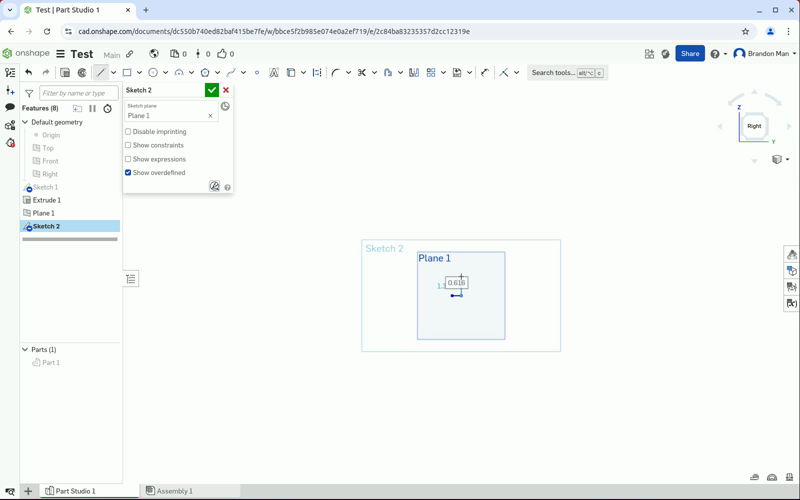
scroll(6)
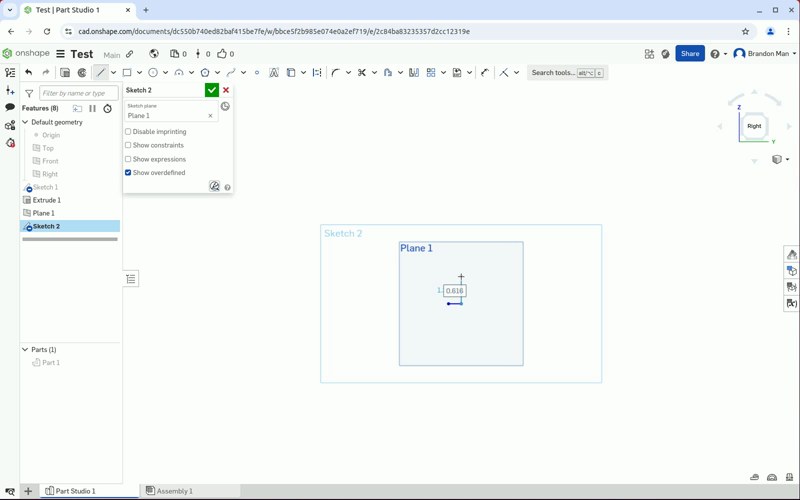
scroll(6)
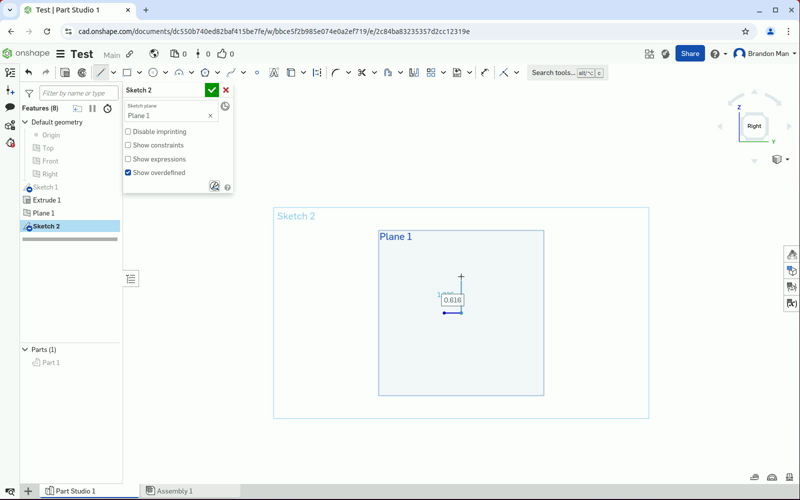
scroll(6)
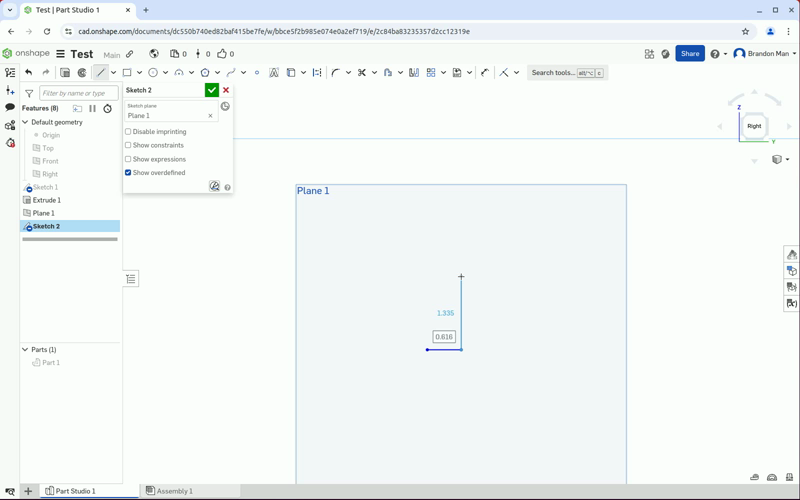
click(461, 276)
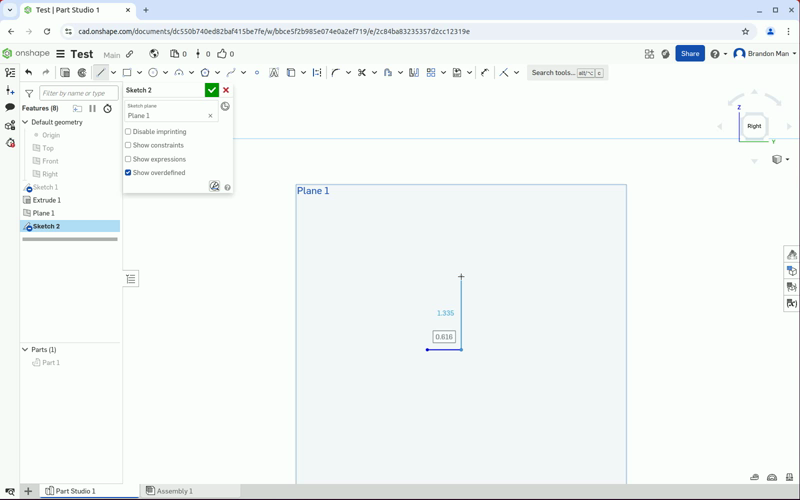
scroll(-6)
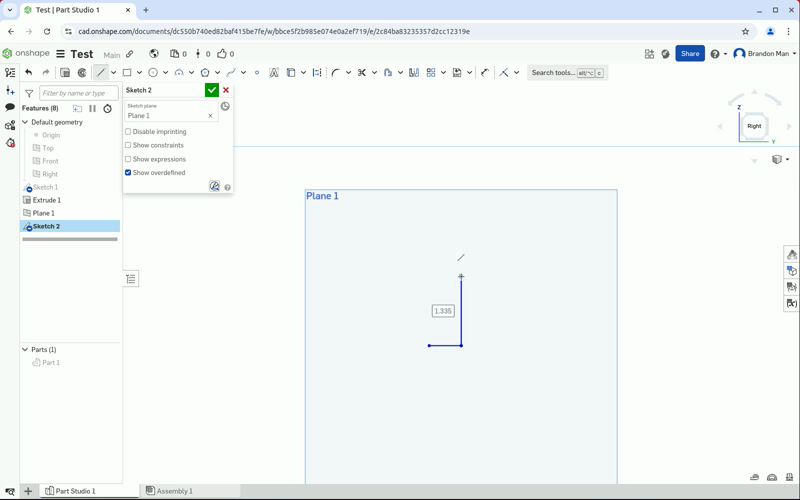
scroll(-6)
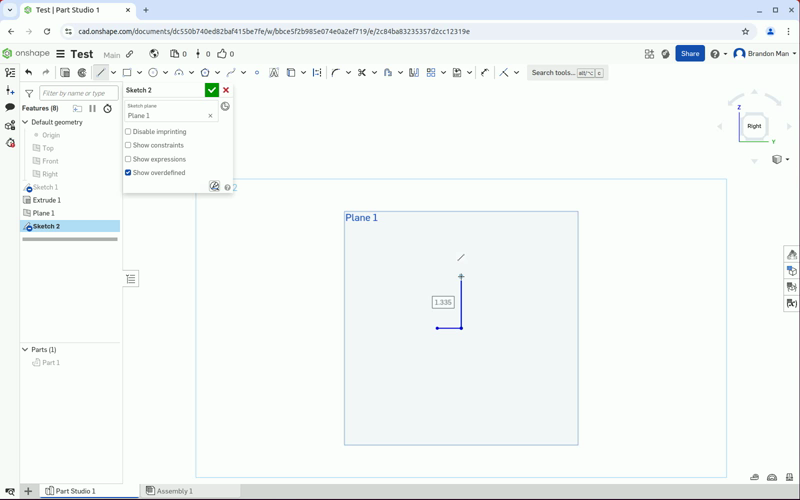
scroll(-6)
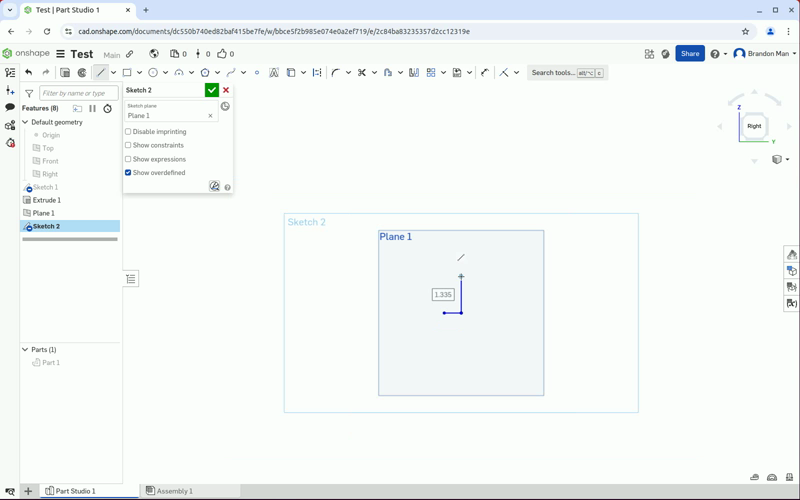
scroll(-6)
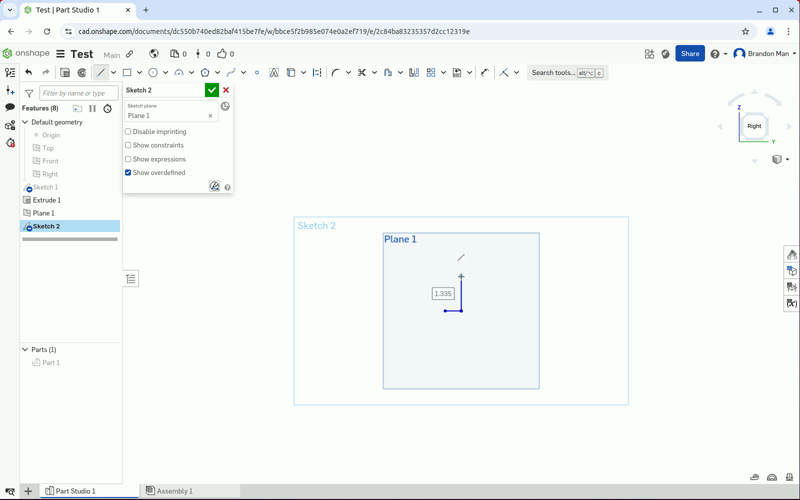
scroll(-6)
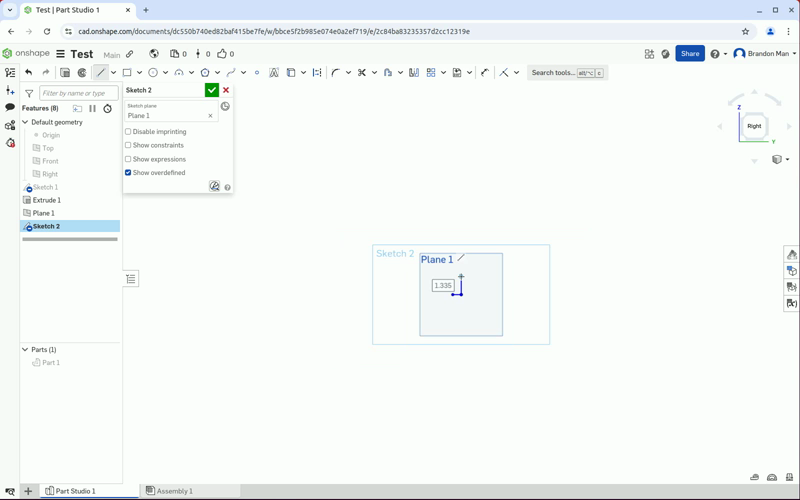
scroll(-6)
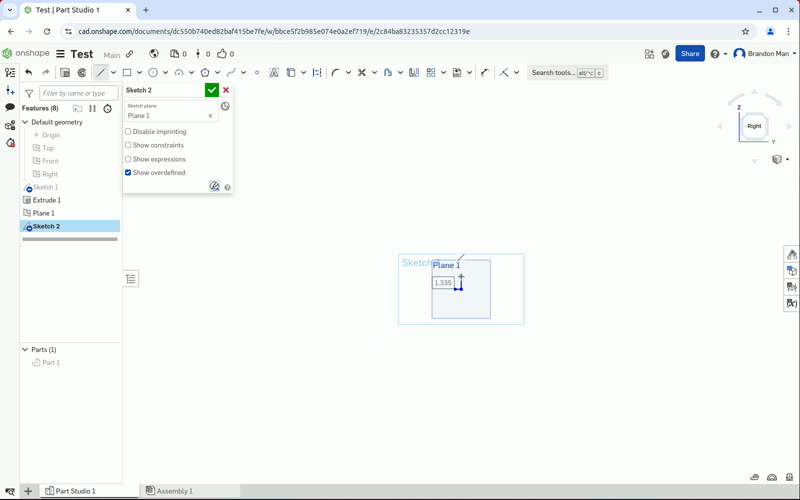
scroll(-6)
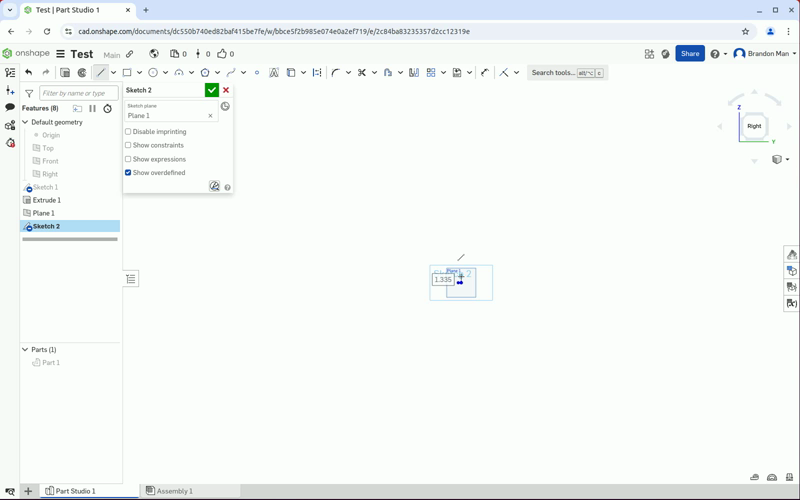
key_up(shift)
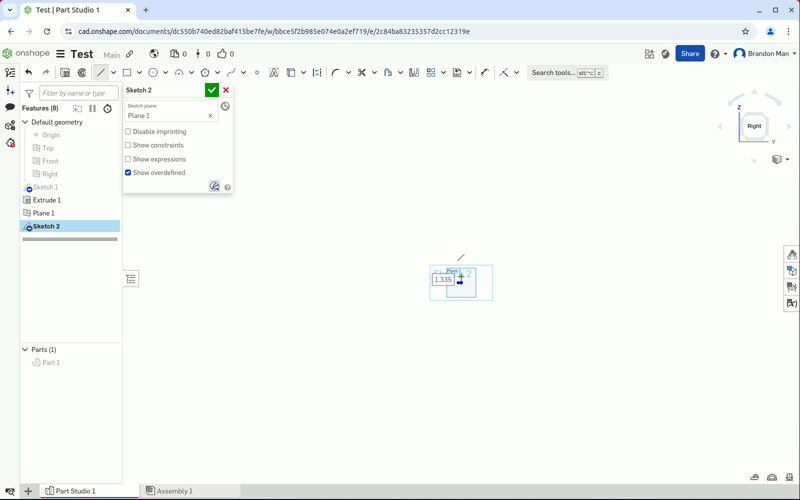
key_down(shift)
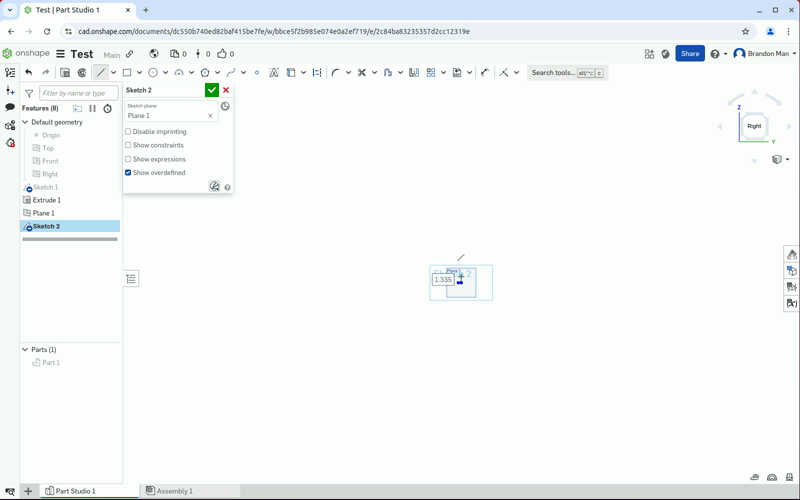
mouse_move(491, 276)
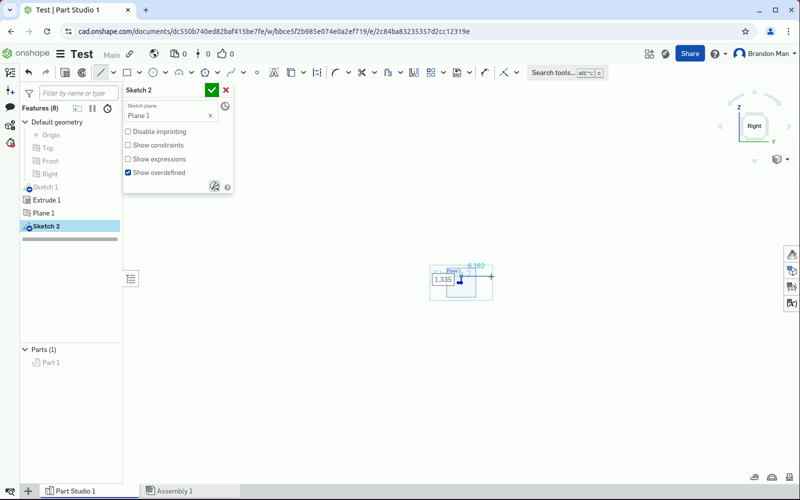
mouse_move(458, 276)
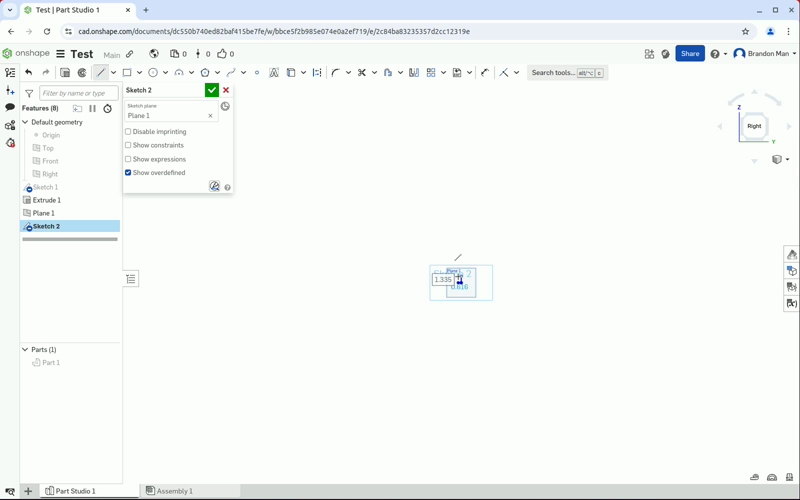
scroll(6)
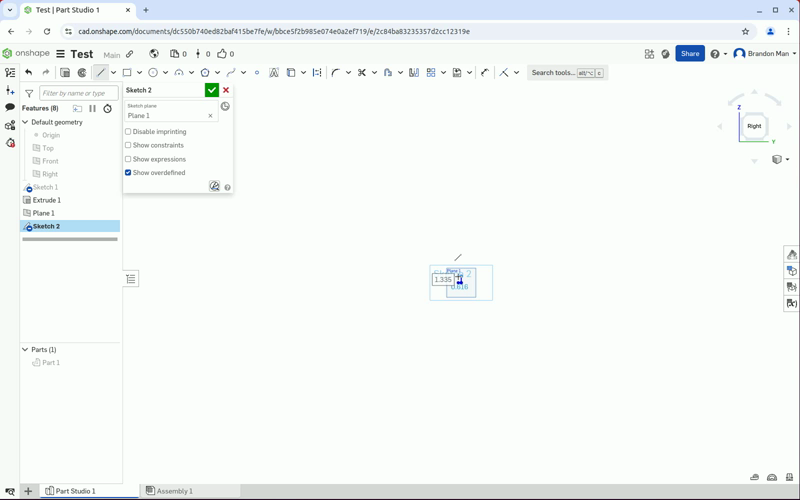
scroll(6)
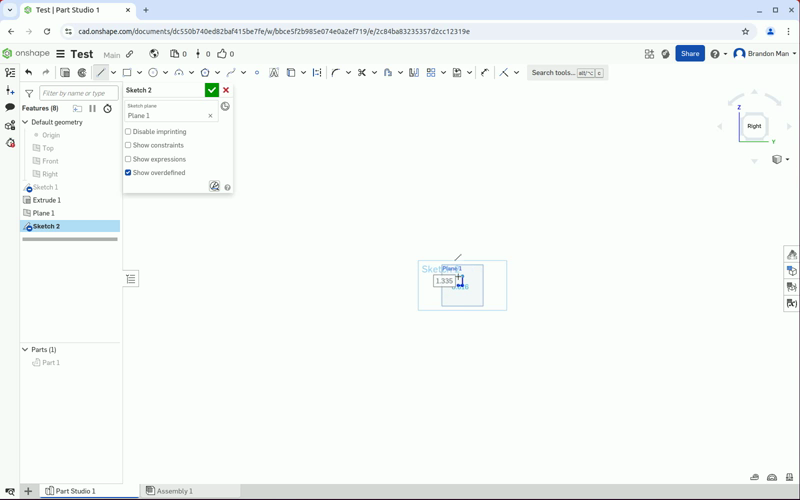
scroll(6)
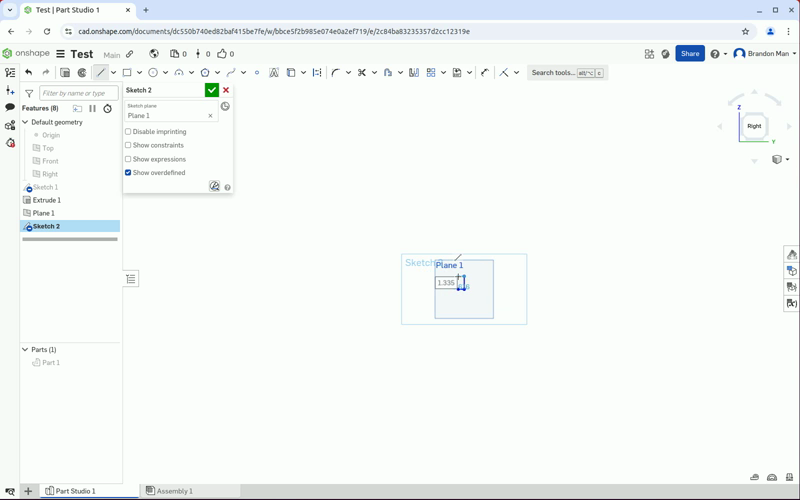
scroll(6)
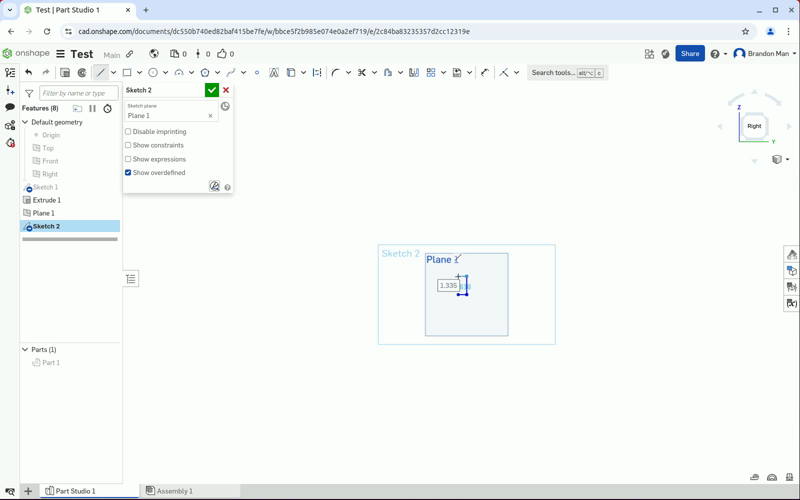
scroll(6)
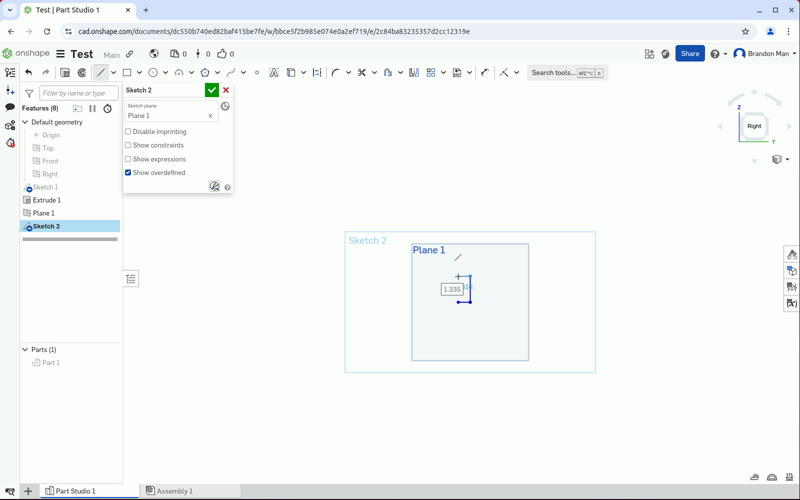
scroll(6)
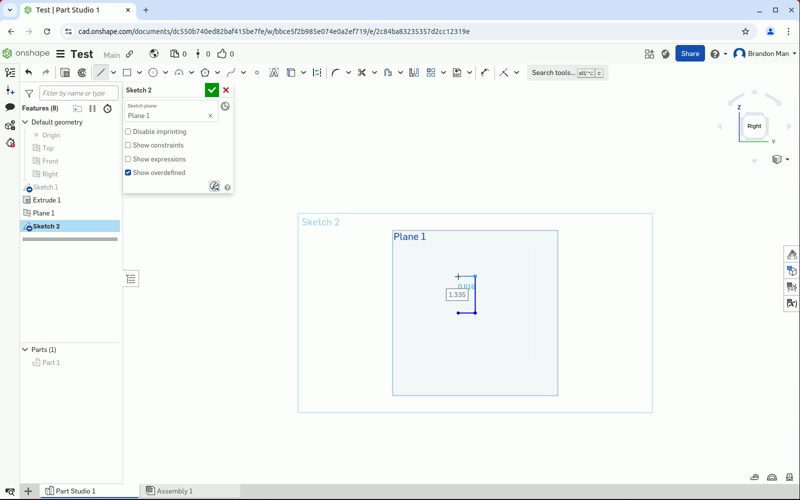
scroll(6)
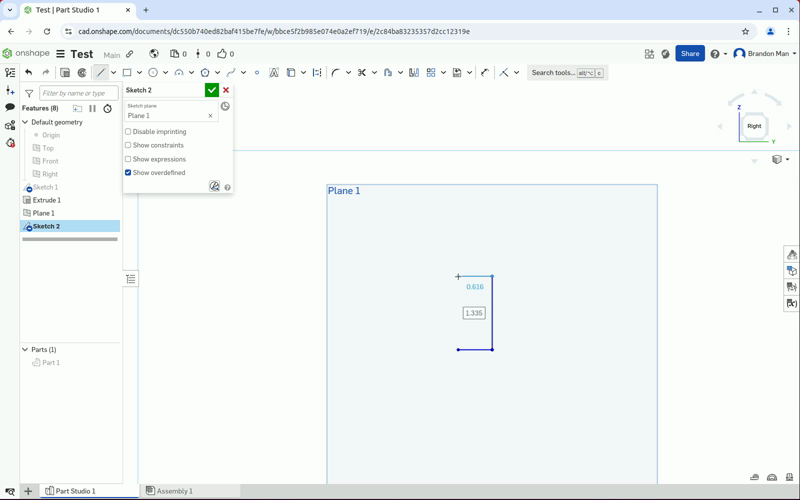
click(458, 276)
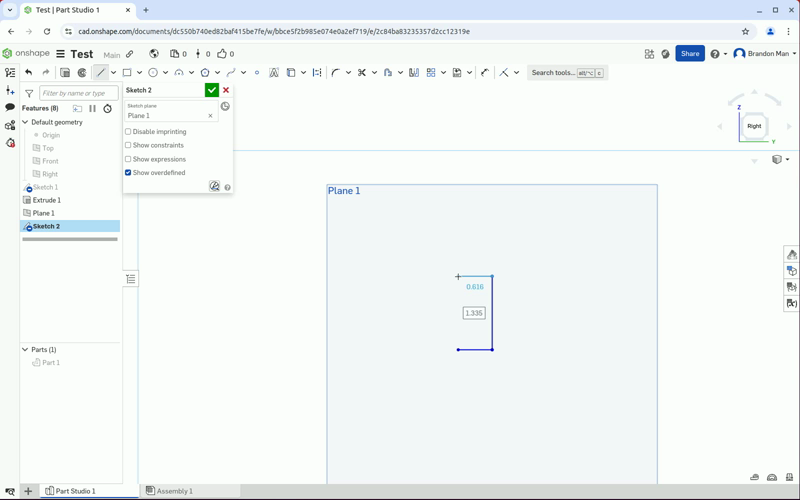
scroll(-6)
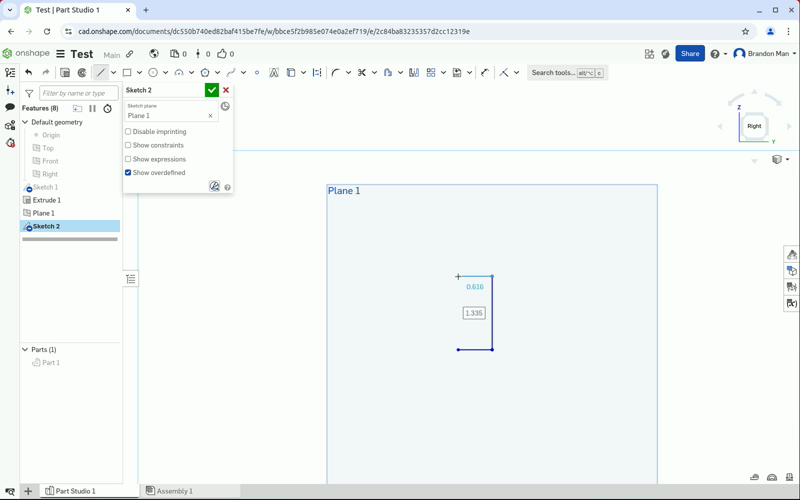
scroll(-6)
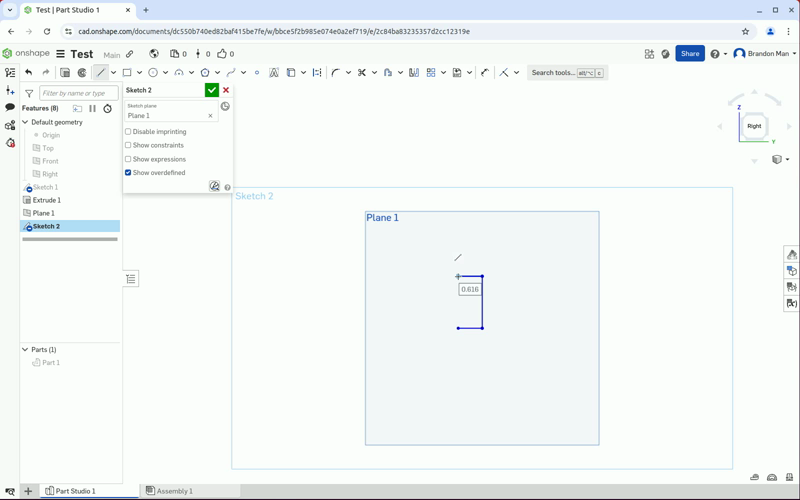
scroll(-6)
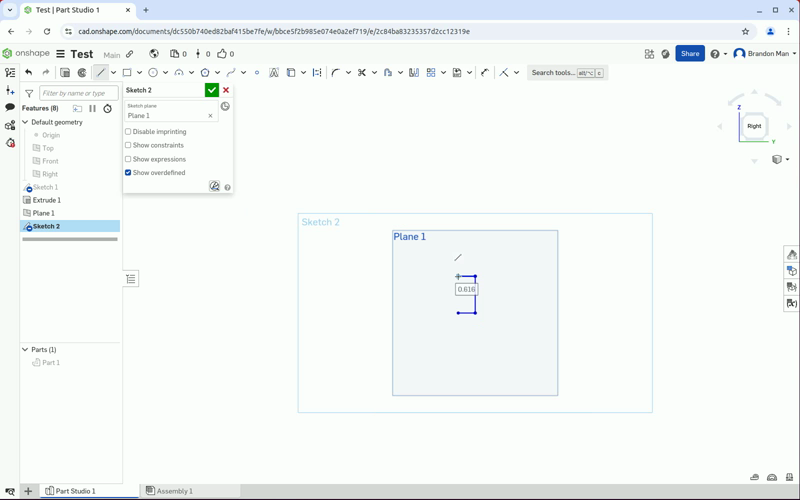
scroll(-6)
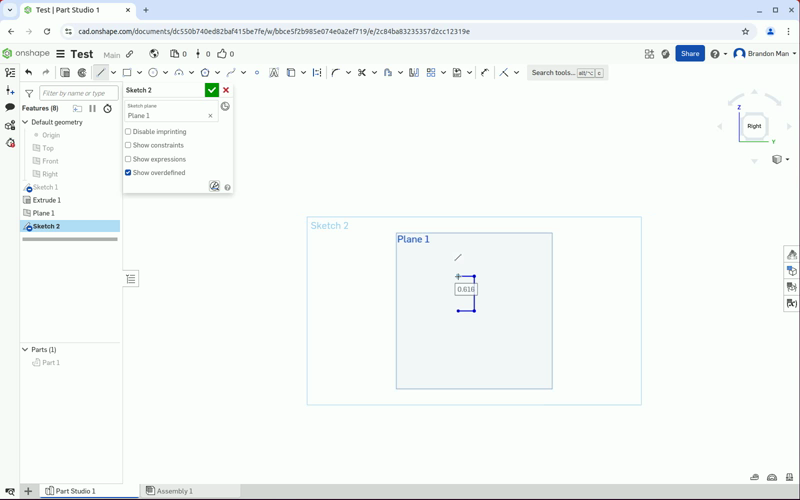
scroll(-6)
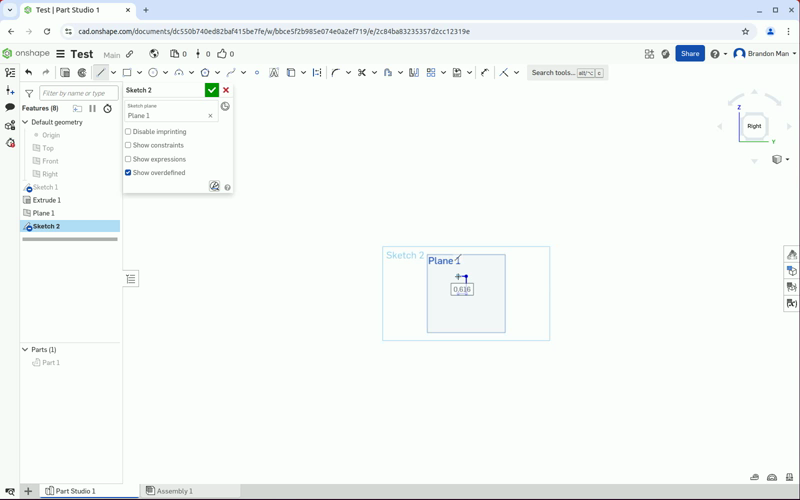
scroll(-6)
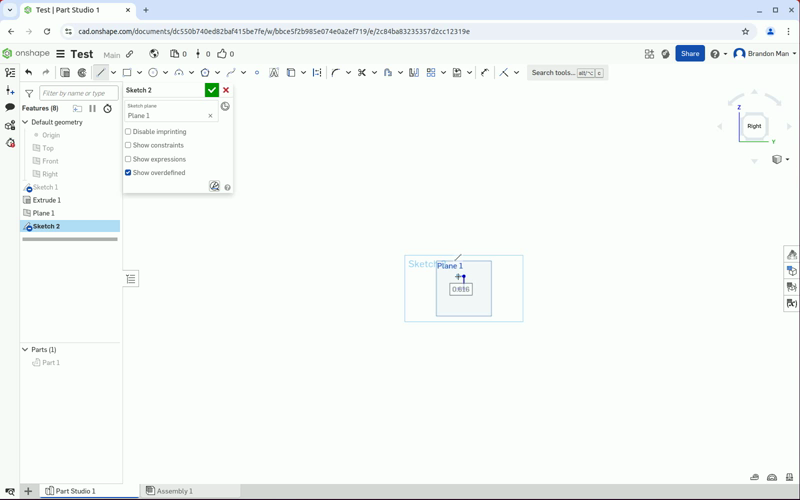
scroll(-6)
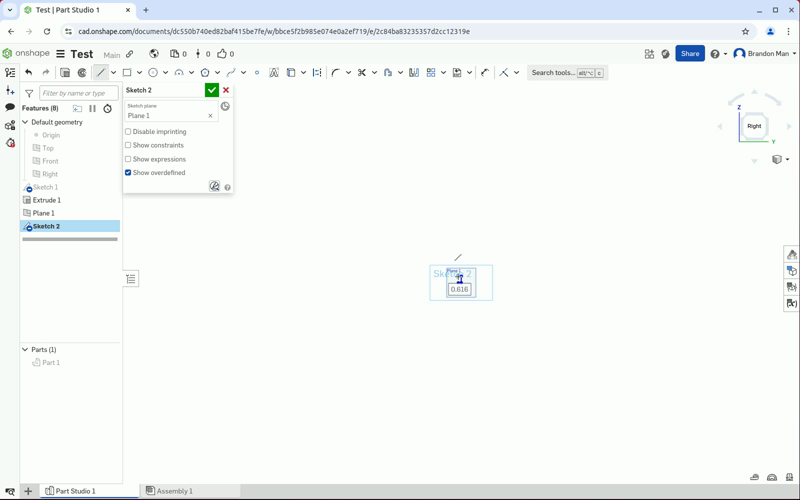
key_up(shift)
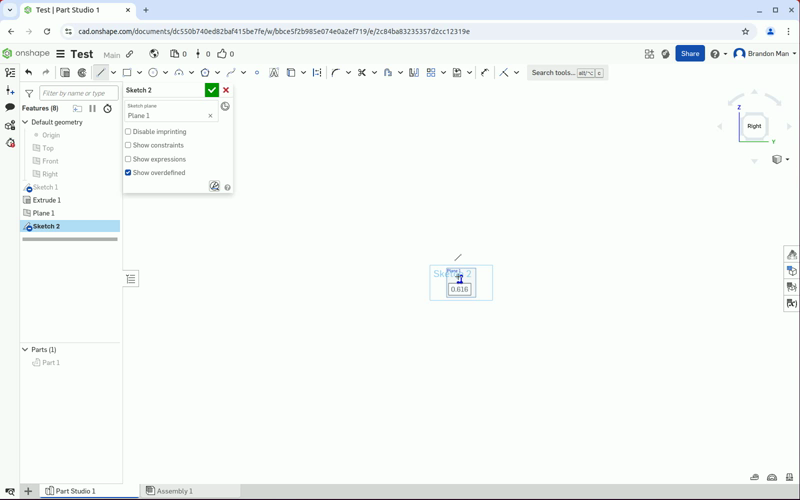
mouse_move(488, 276)
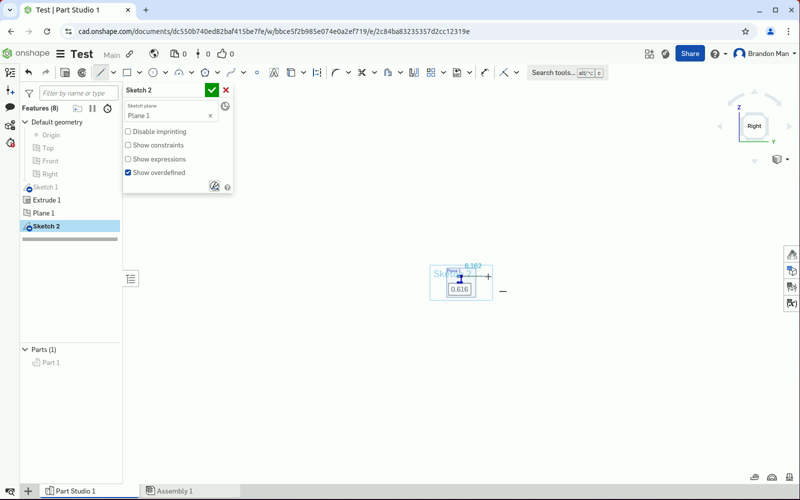
key_down(shift)
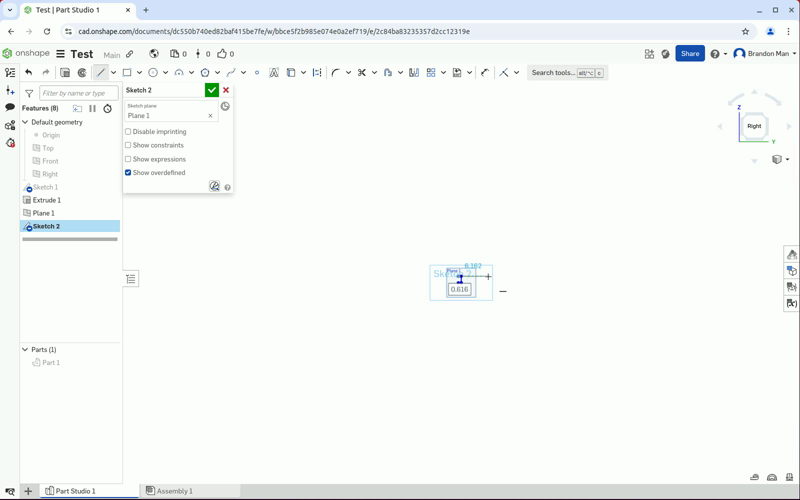
mouse_move(458, 282)
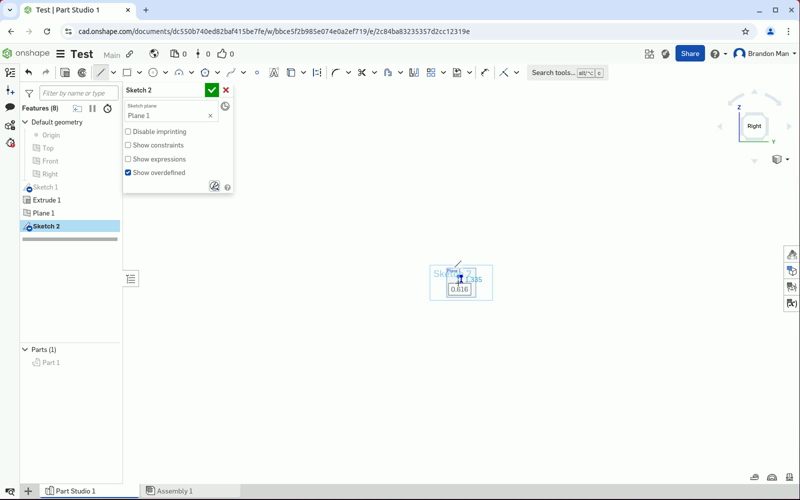
scroll(6)
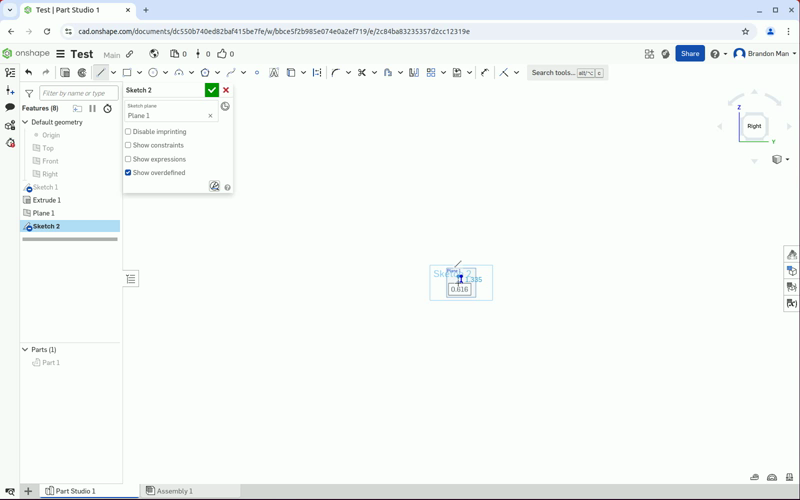
scroll(6)
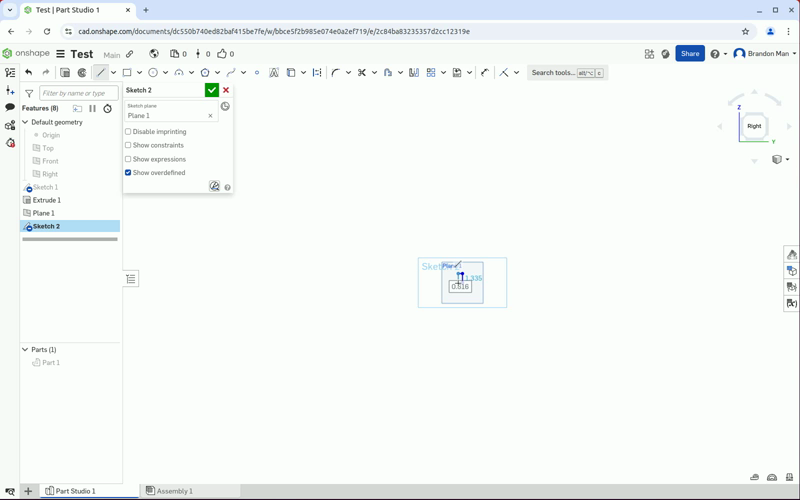
scroll(6)
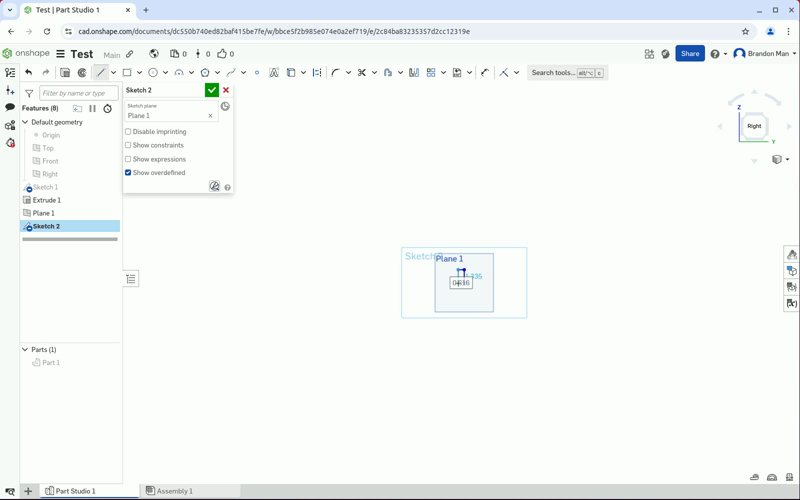
scroll(6)
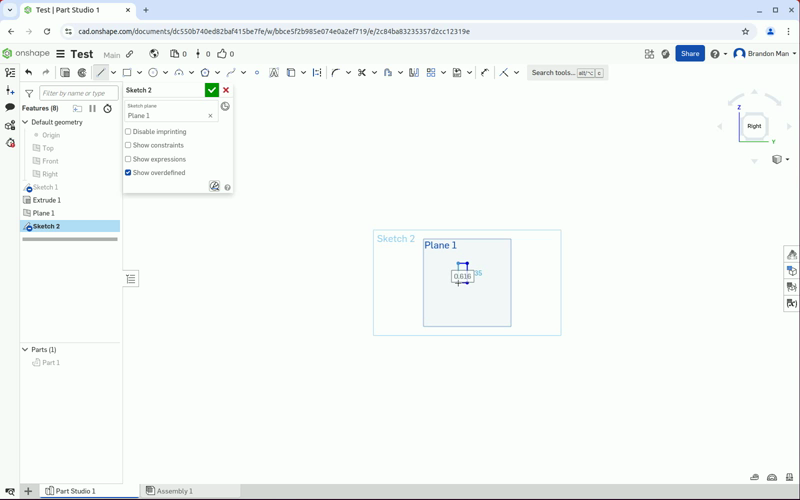
scroll(6)
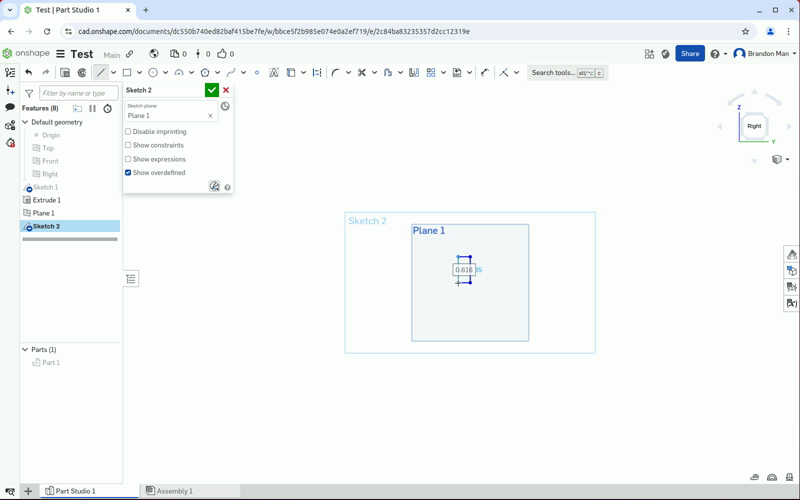
scroll(6)
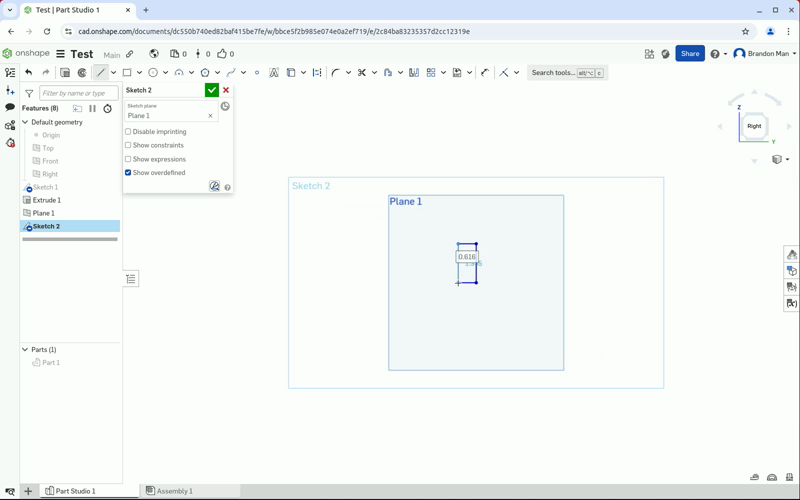
scroll(6)
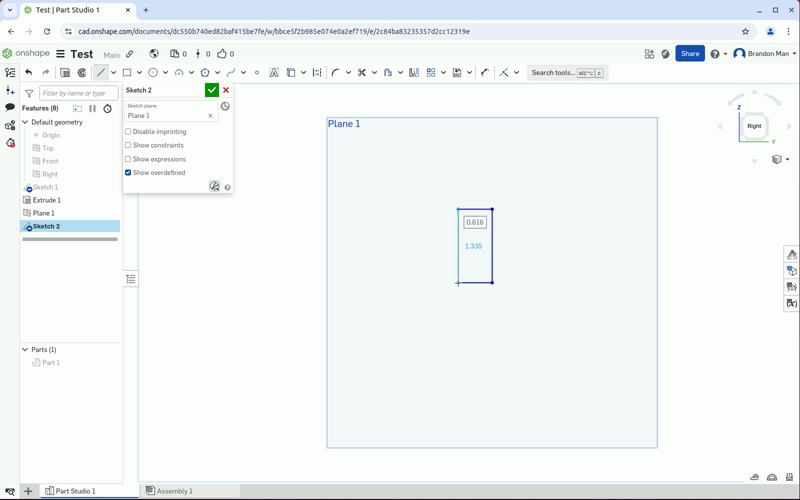
key_up(shift)
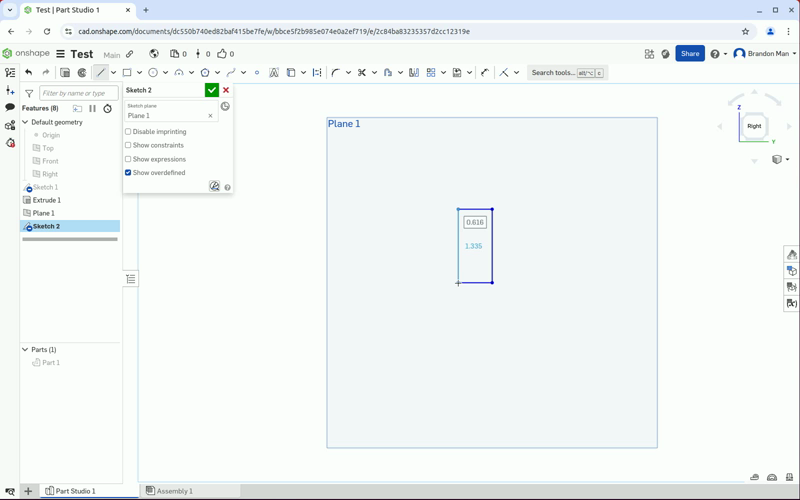
click(458, 282)
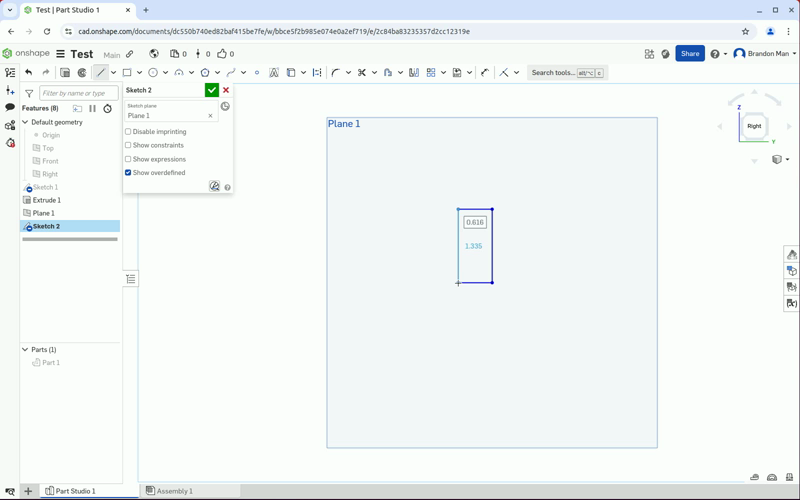
scroll(-6)
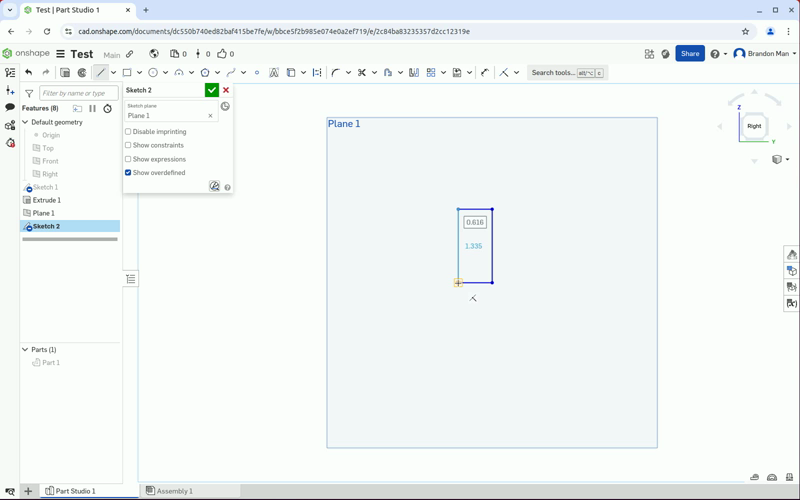
scroll(-6)
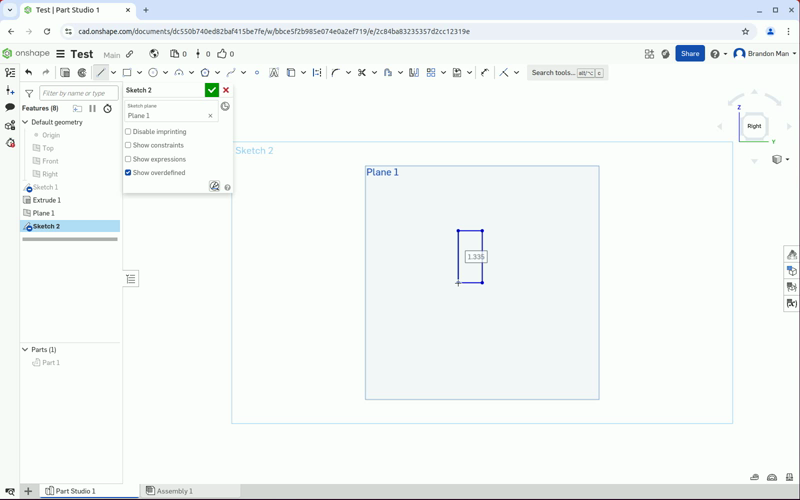
scroll(-6)
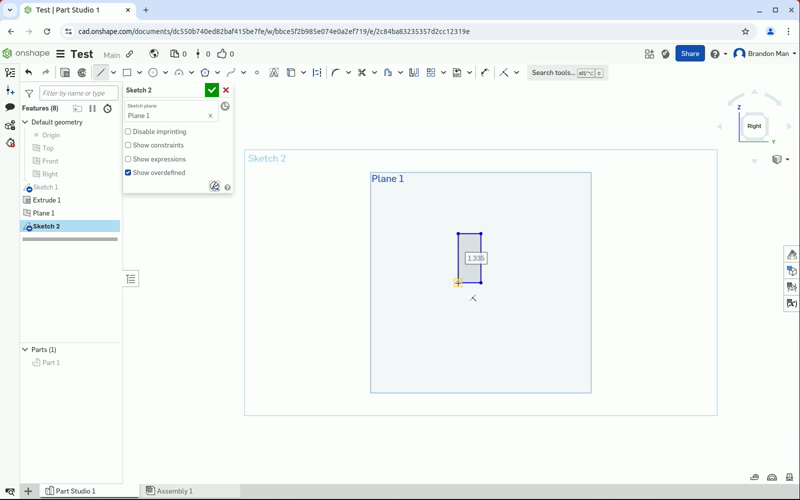
scroll(-6)
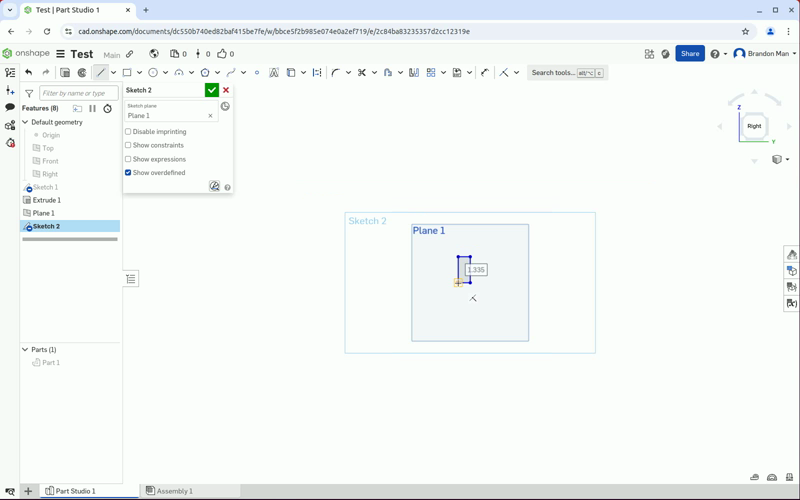
scroll(-6)
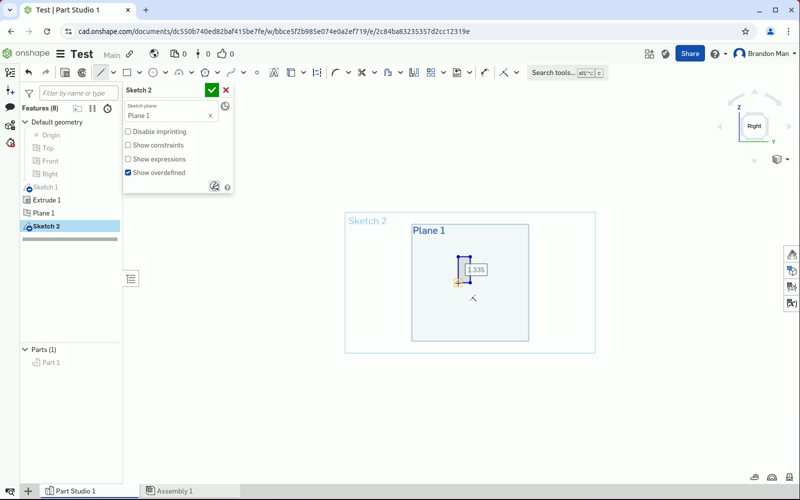
scroll(-6)
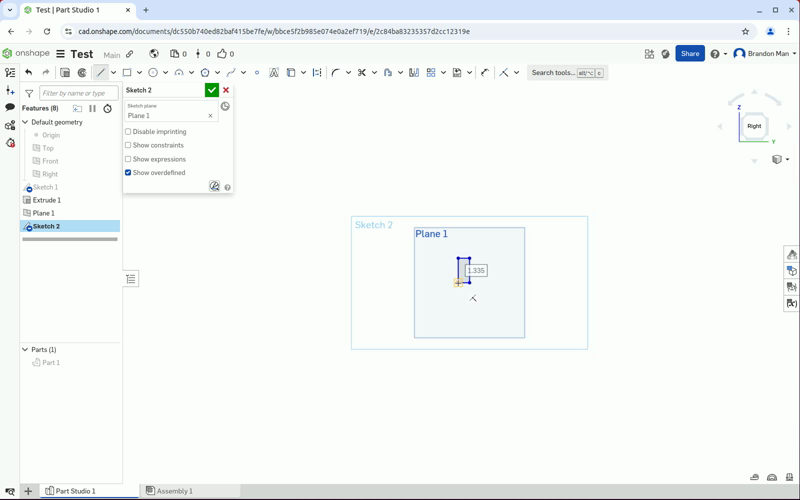
scroll(-6)
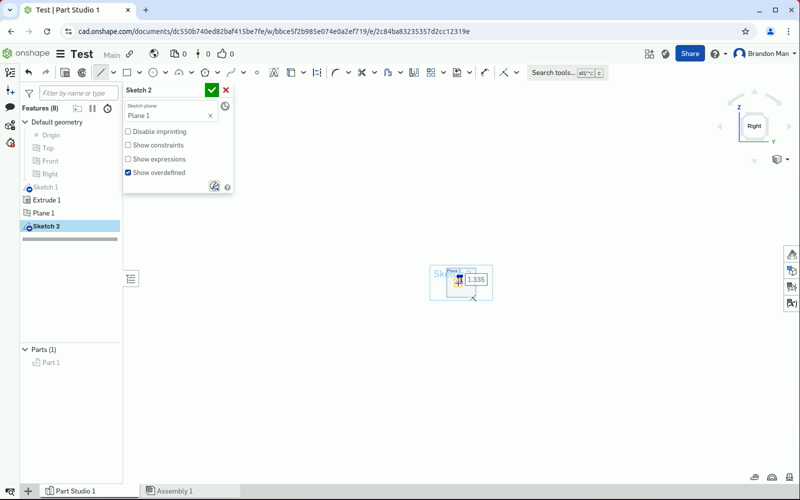
key(esc)
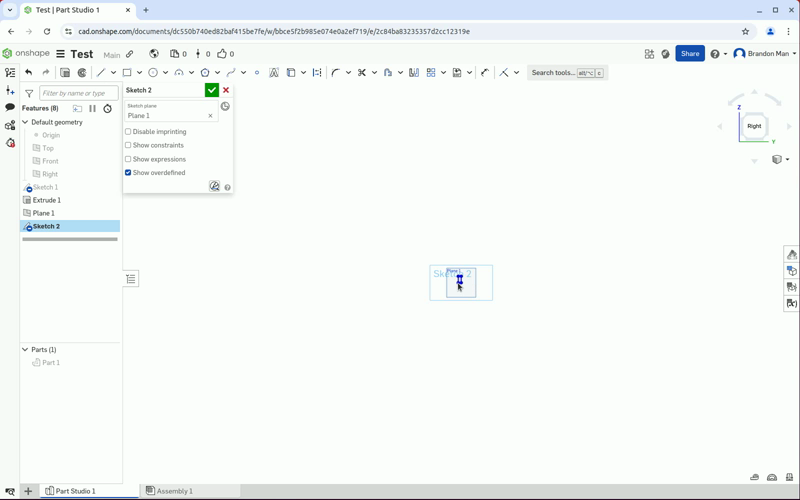
mouse_move(461, 280)
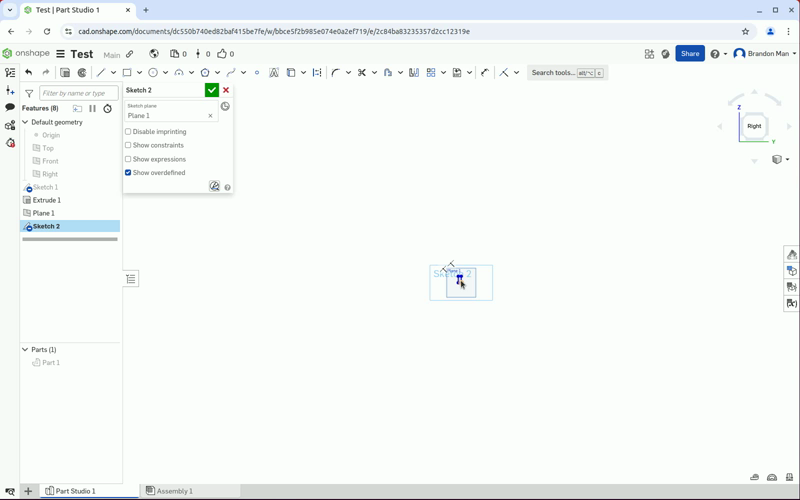
scroll(6)
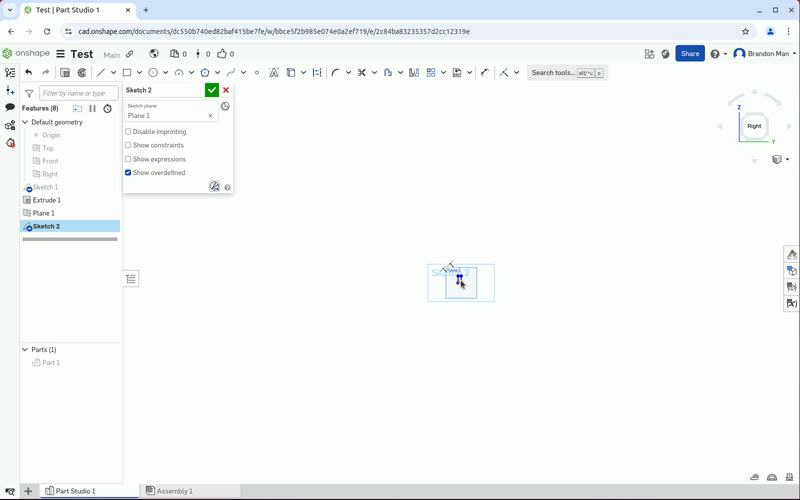
scroll(6)
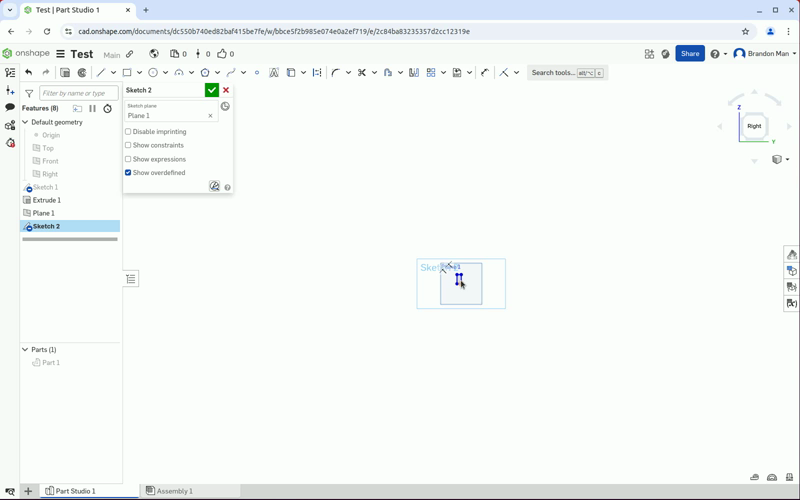
scroll(6)
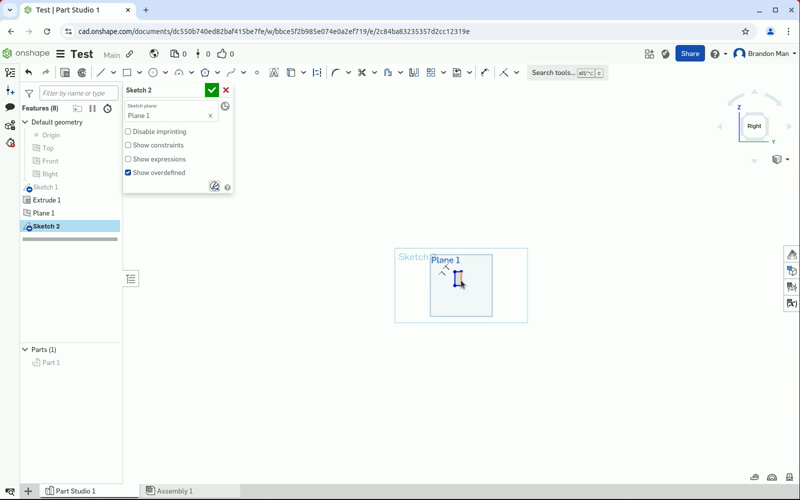
scroll(6)
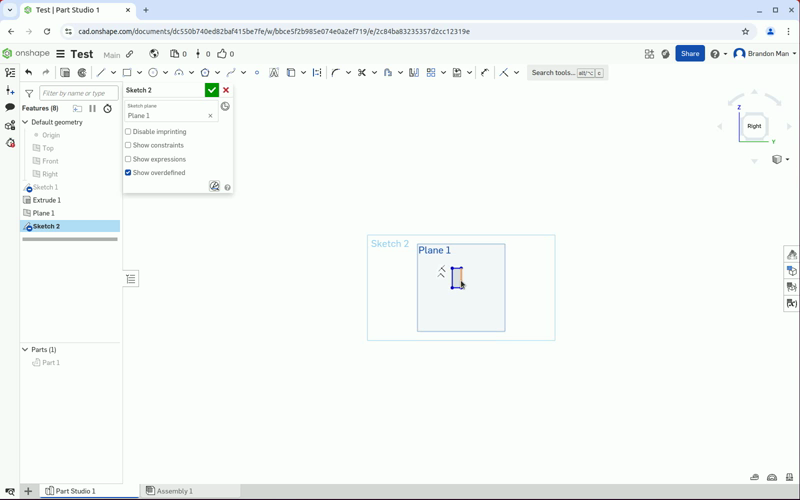
scroll(6)
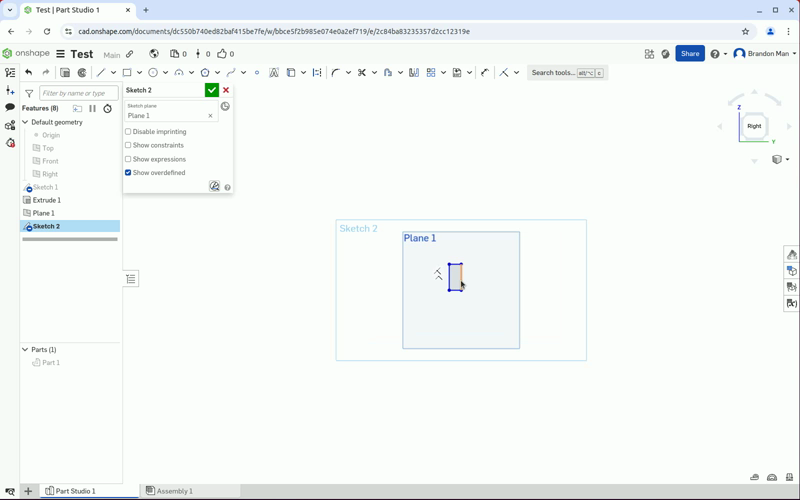
scroll(6)
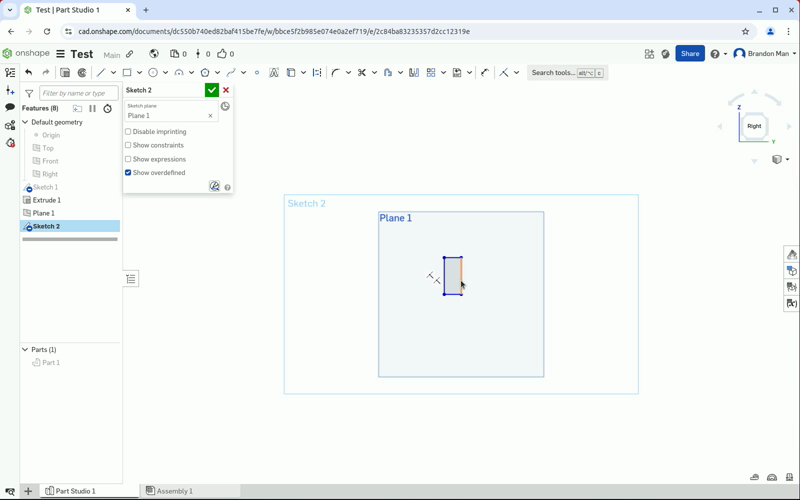
scroll(6)
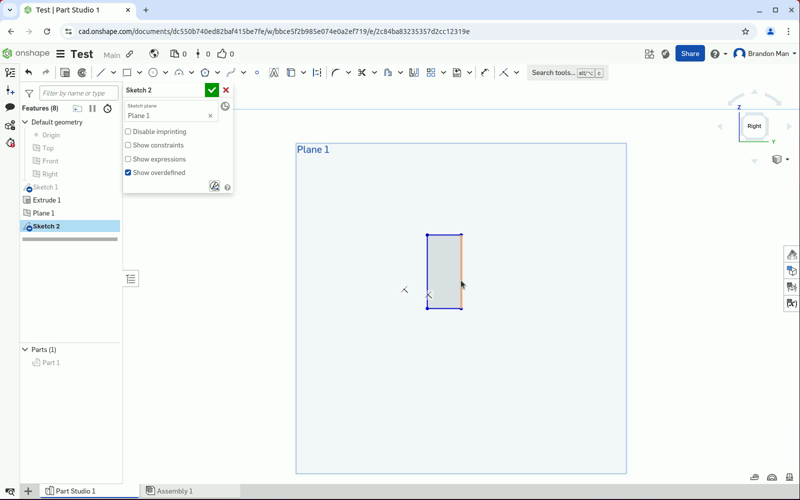
click(461, 280)
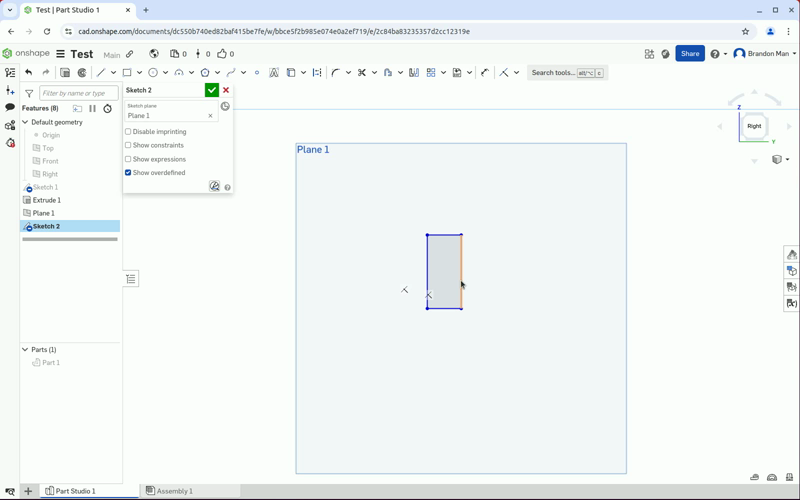
scroll(-6)
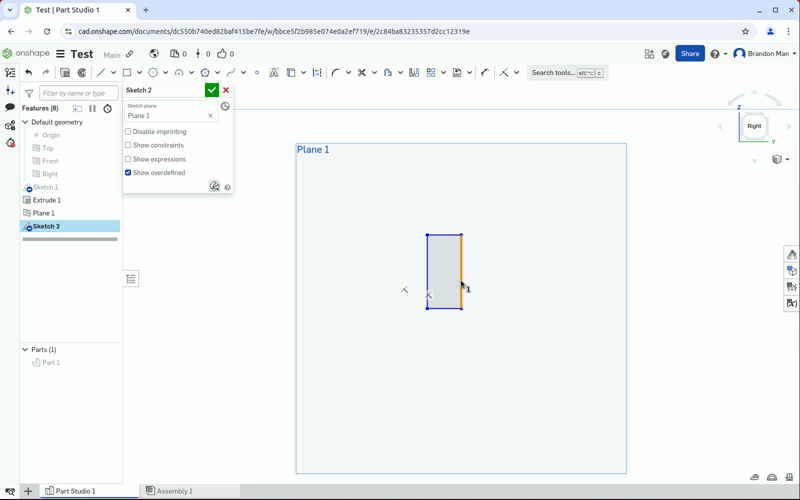
scroll(-6)
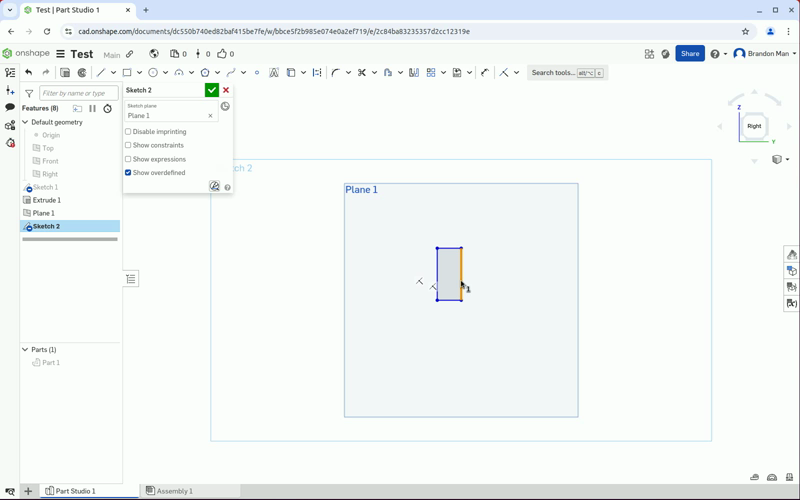
scroll(-6)
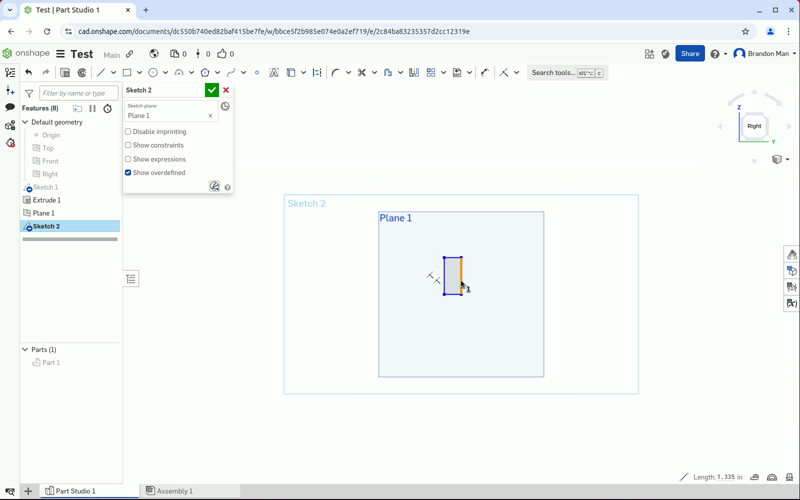
scroll(-6)
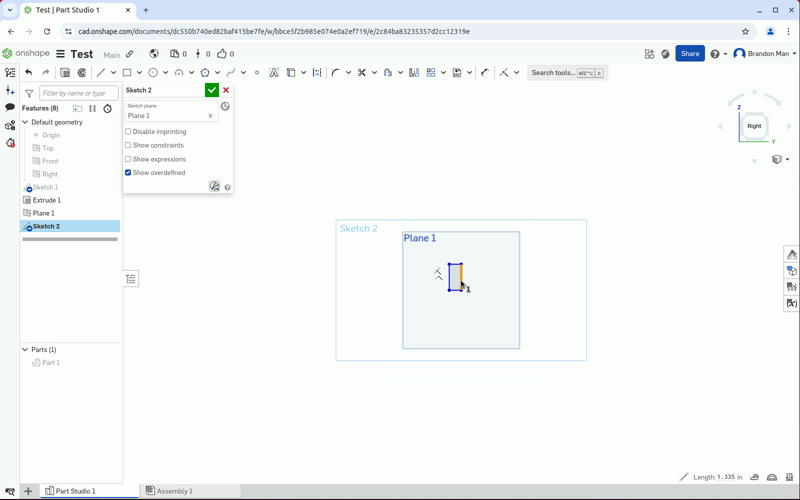
scroll(-6)
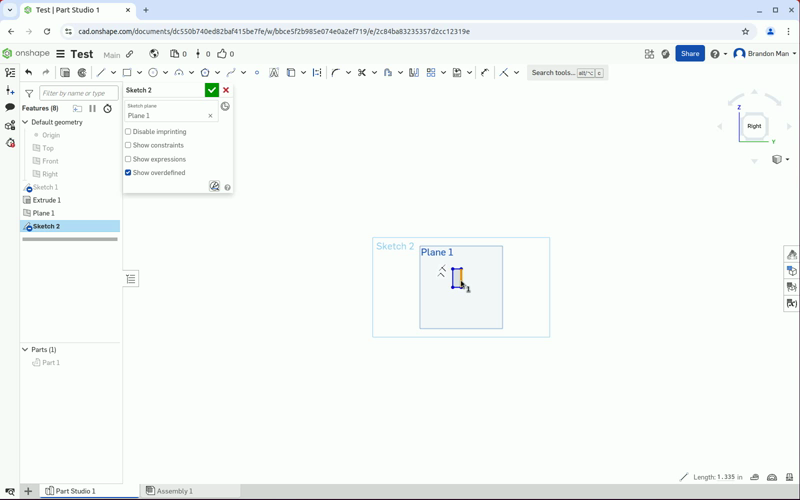
scroll(-6)
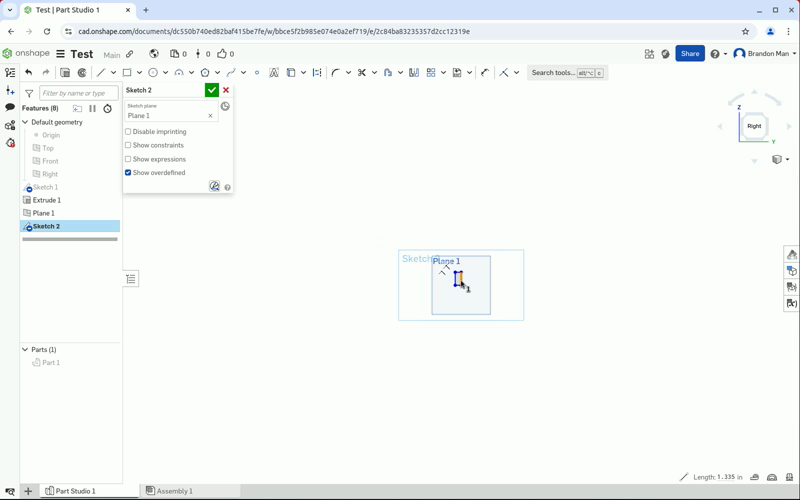
scroll(-6)
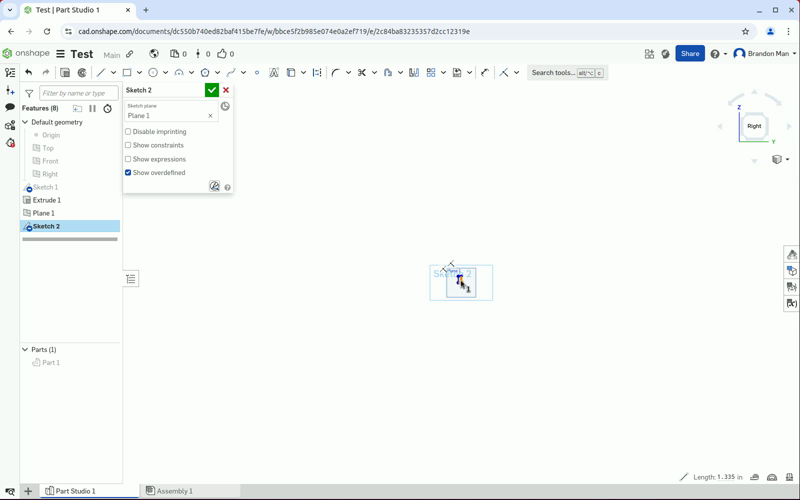
mouse_move(73, 352)
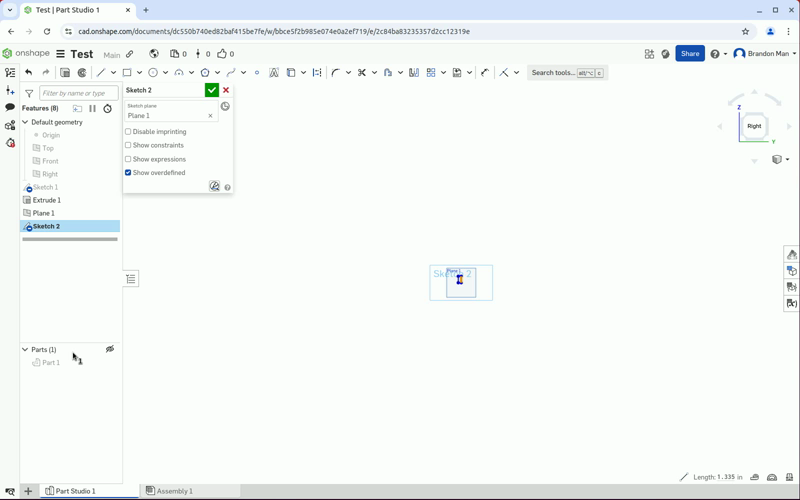
key(shift+y)
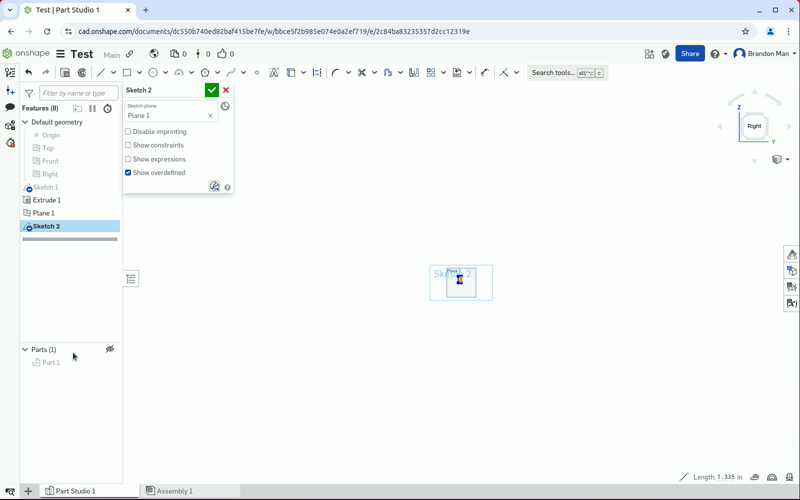
key(shift+e)
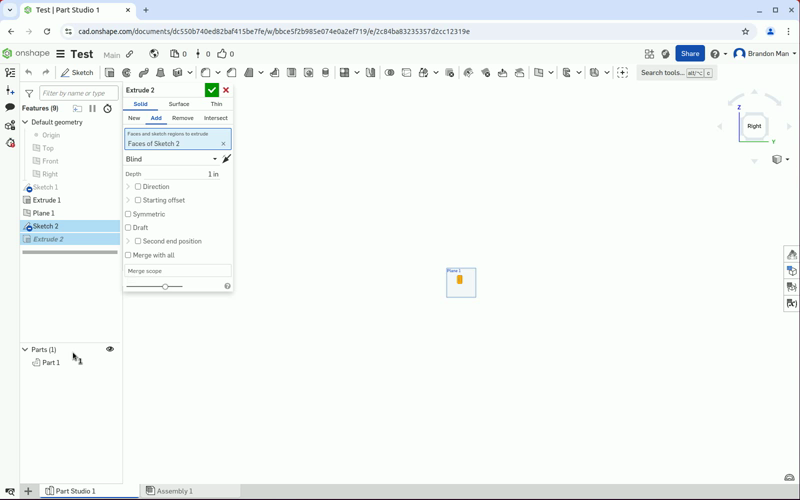
mouse_move(143, 106)
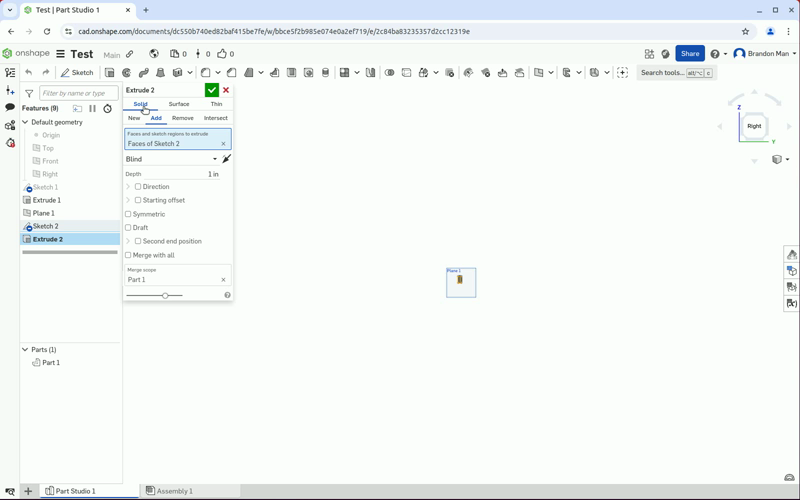
click(143, 106)
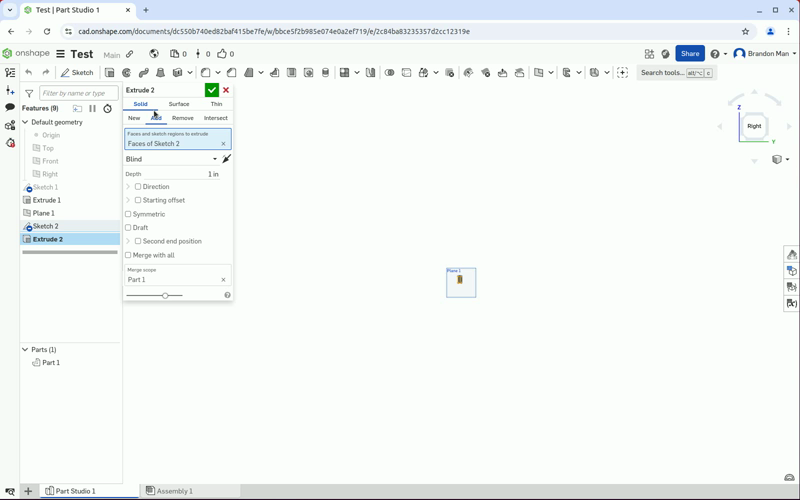
mouse_move(186, 120)
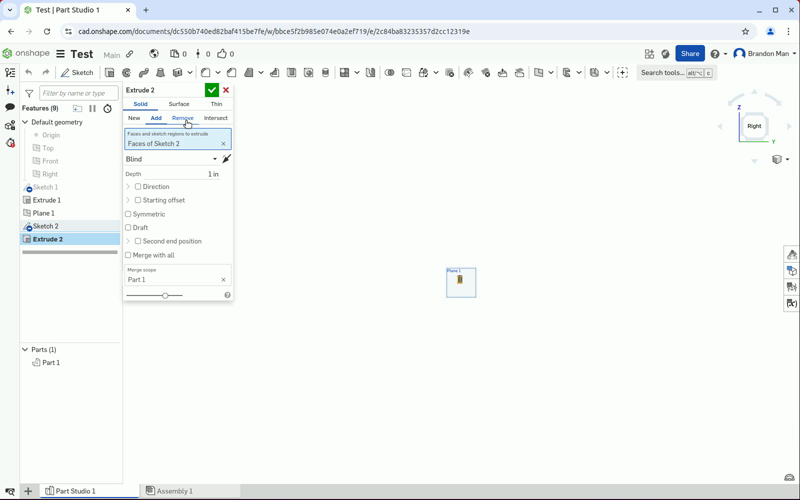
click(186, 120)
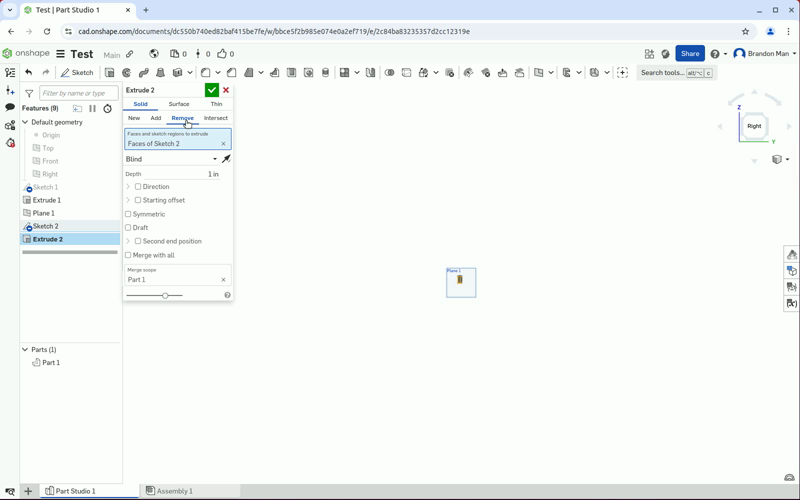
key(tab, 4)
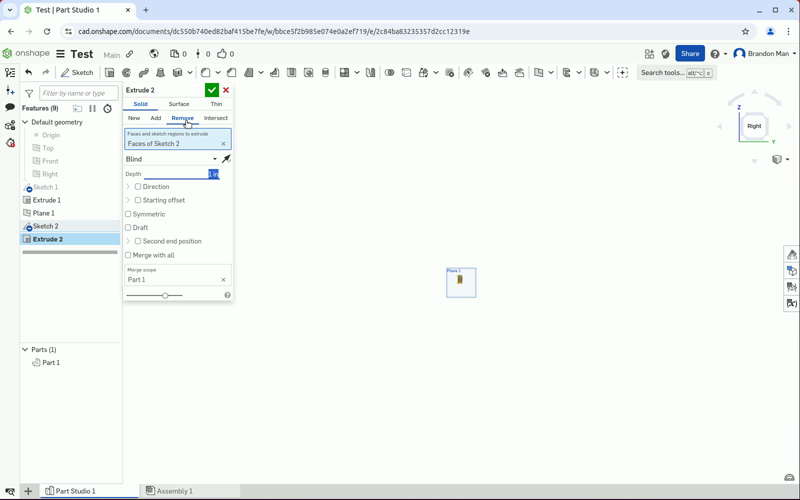
text(21.423)
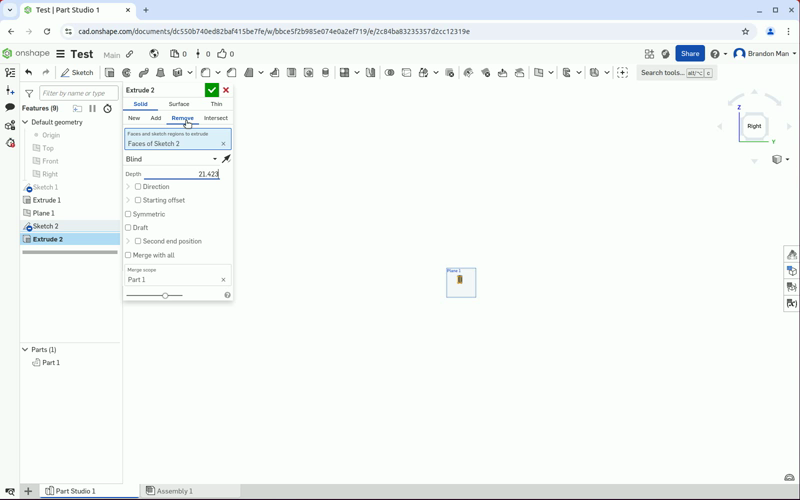
key(tab, 6)
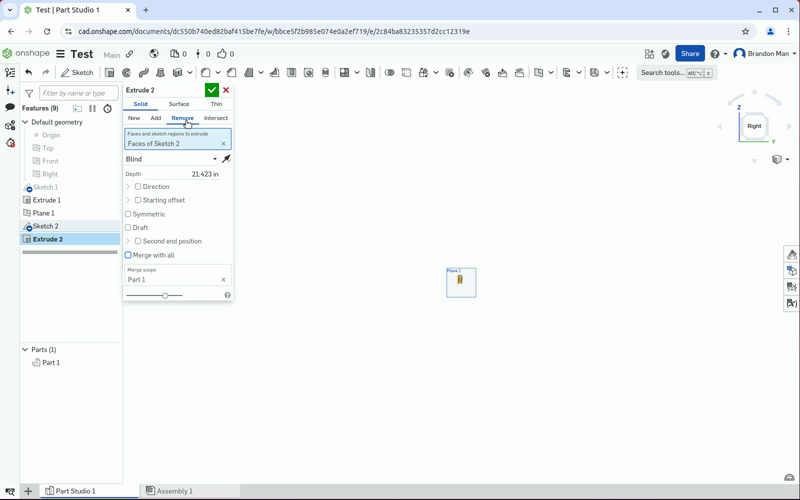
key(space)
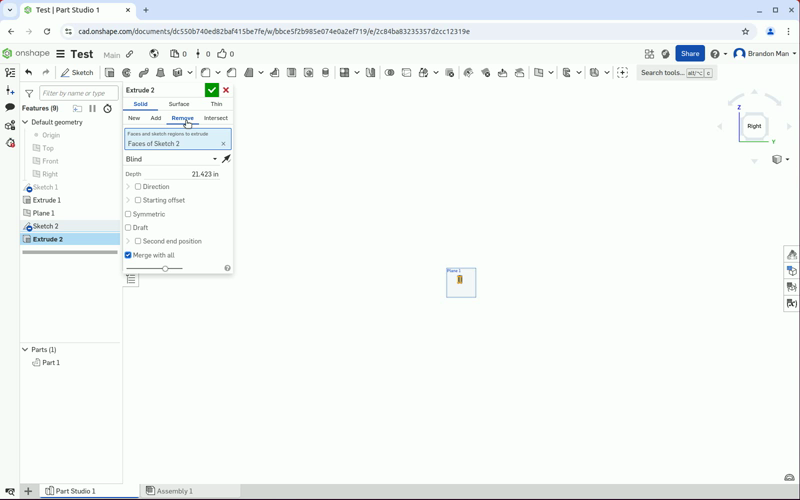
key(enter)
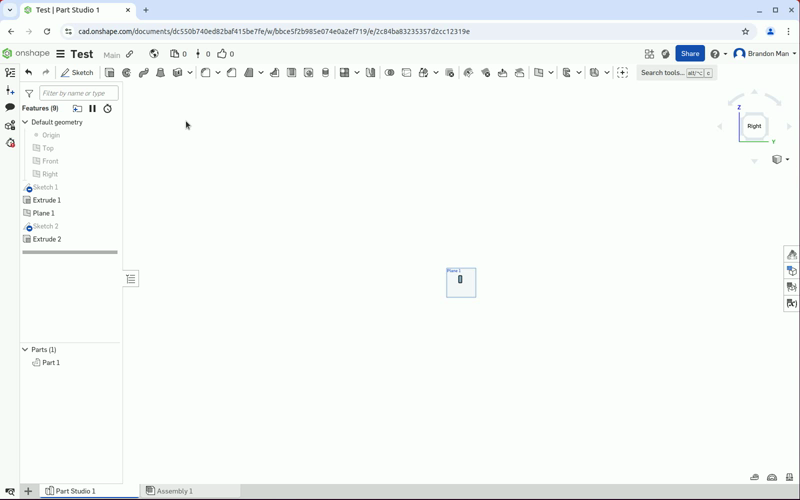
key(shift+h)
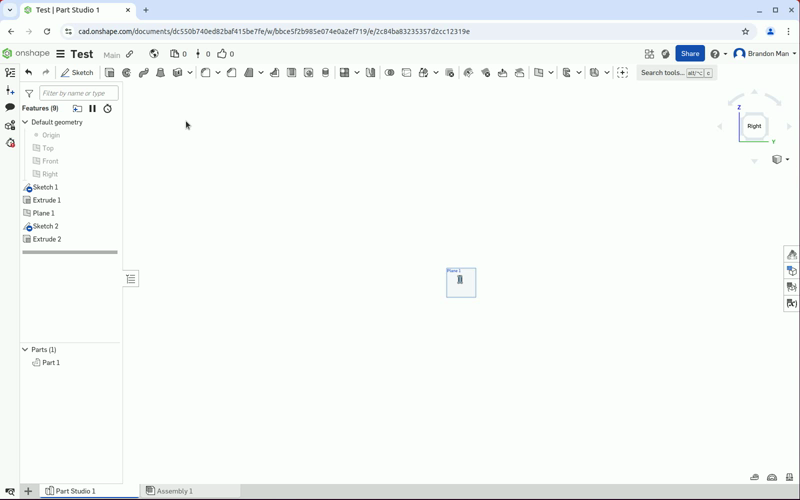
key(shift+h)
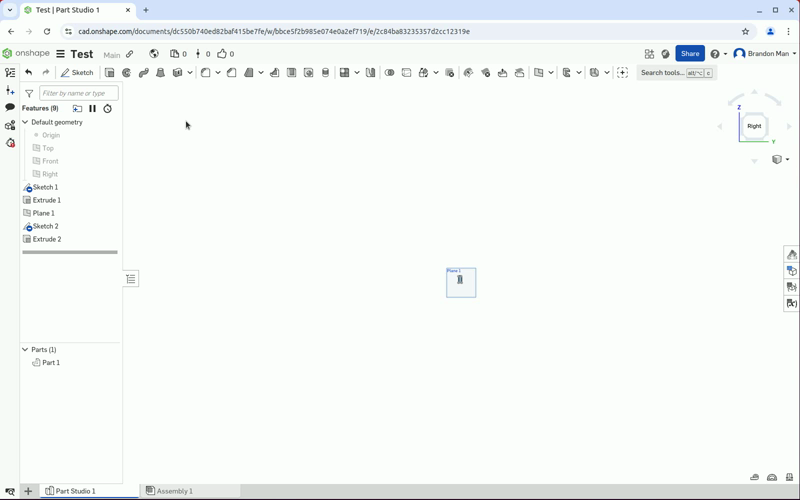
key(shift+7)
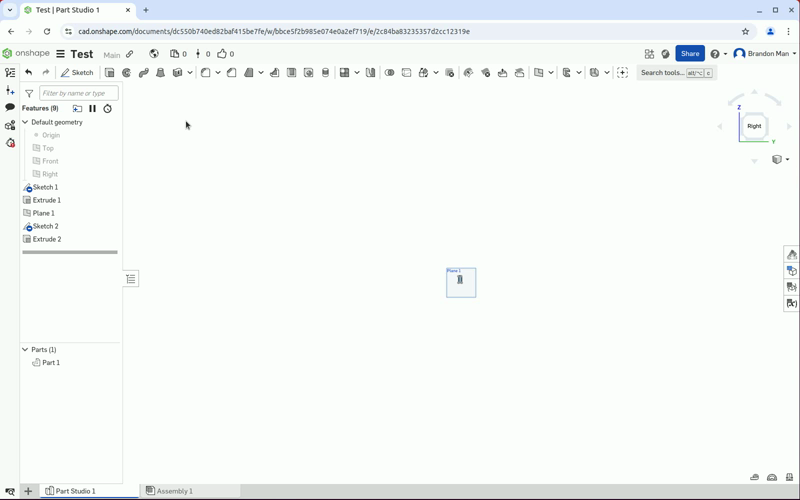
key(right, 2)
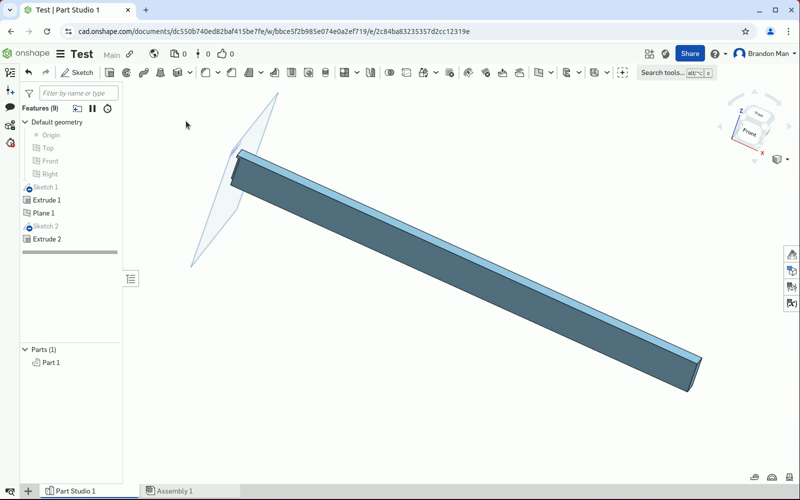
key(down, 2)
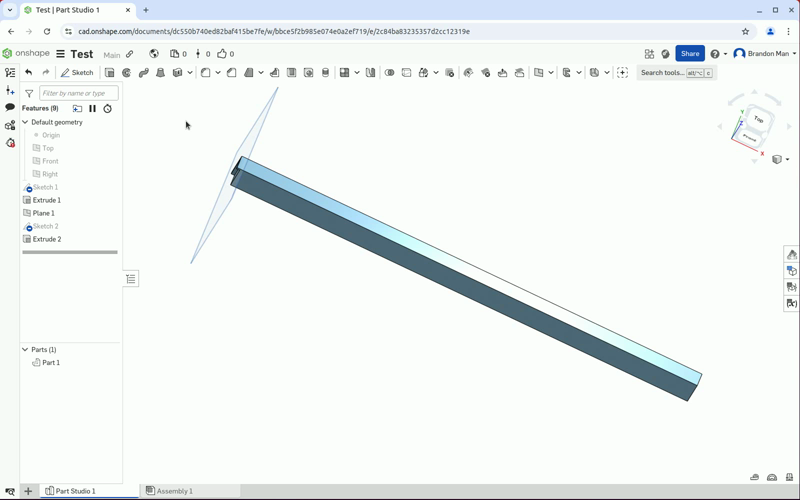
key(up, 2)
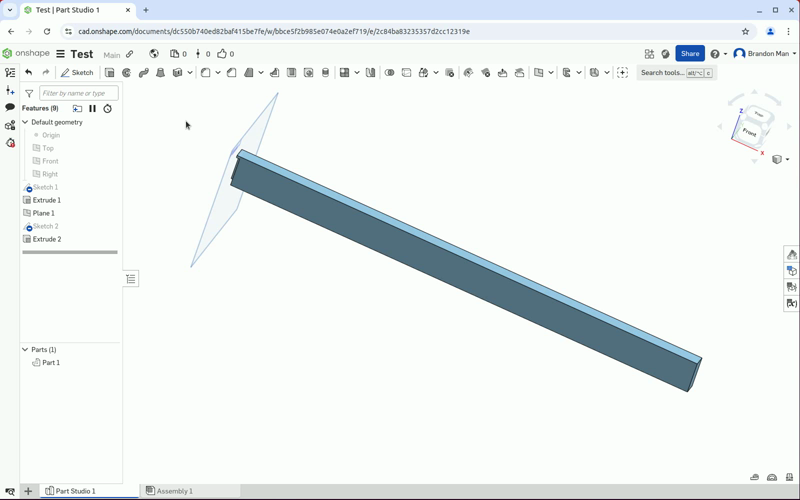
key(left, 2)
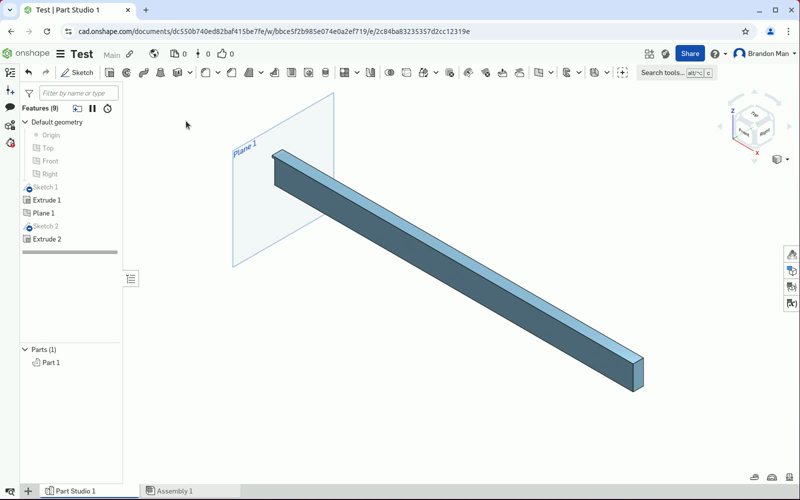
mouse_move(73, 189)
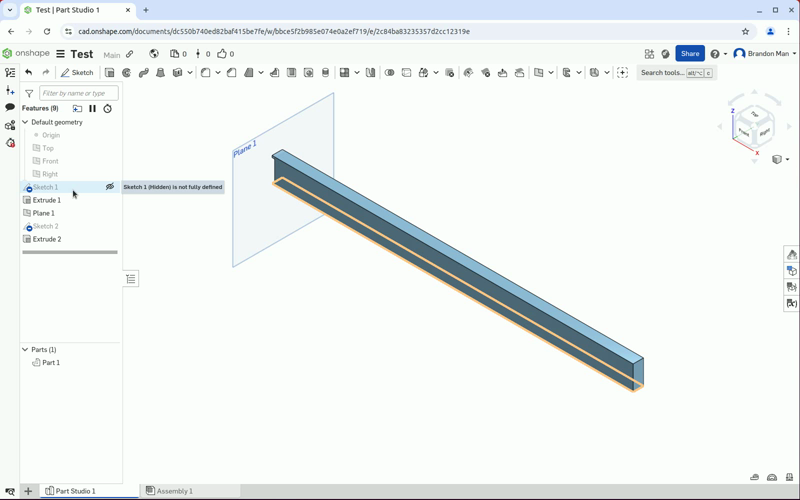
click(73, 189)